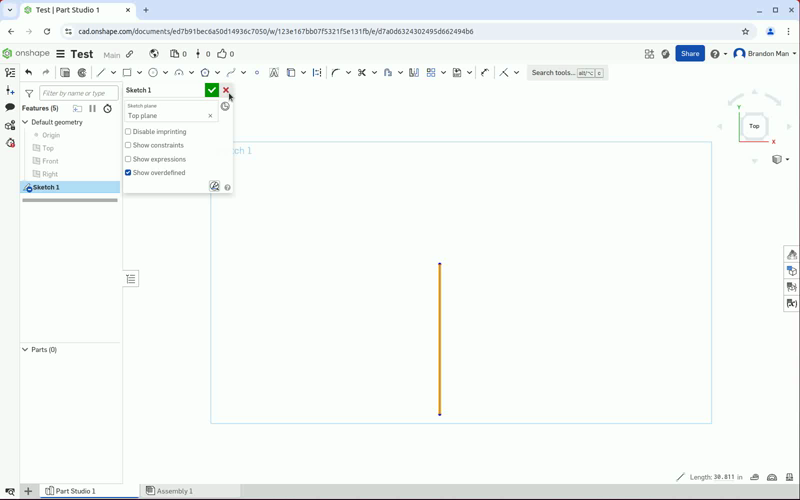
key(shift+h)
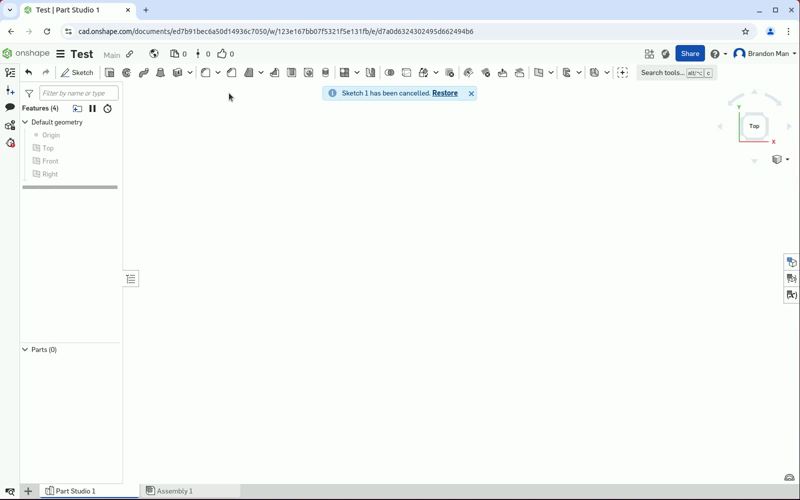
mouse_move(73, 352)
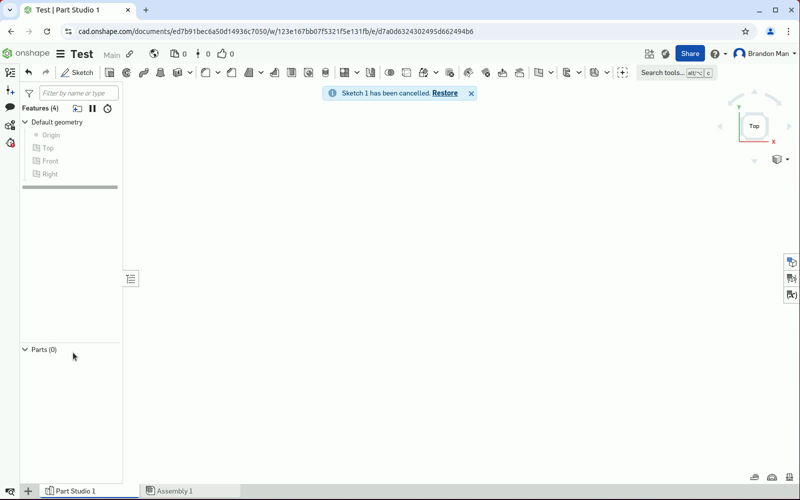
key(y)
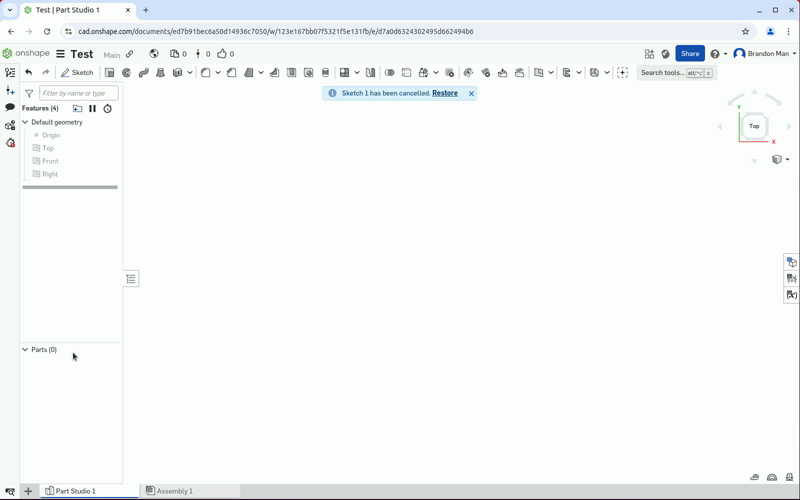
key(shift+p)
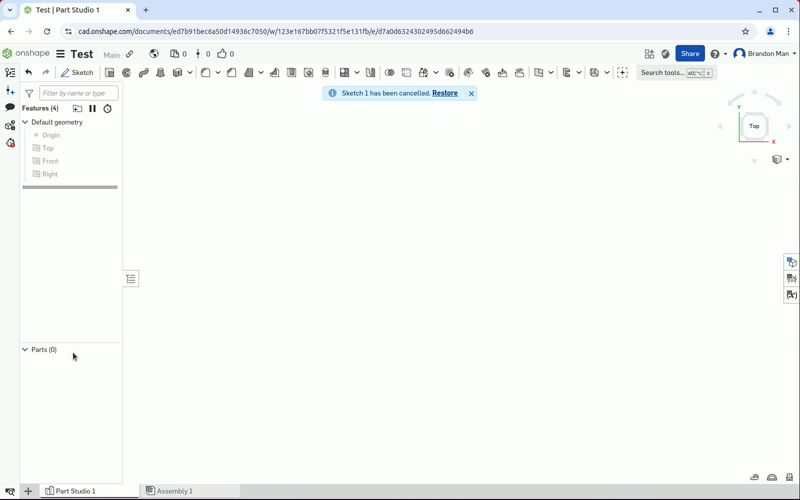
key(space)
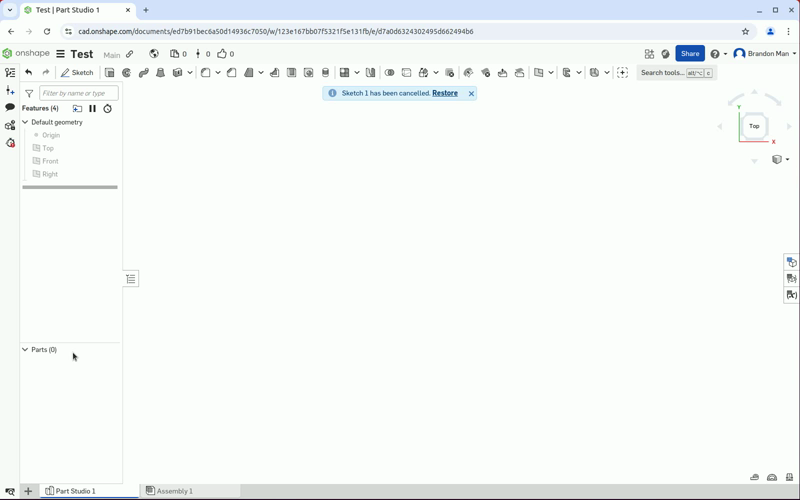
key_down(shift)
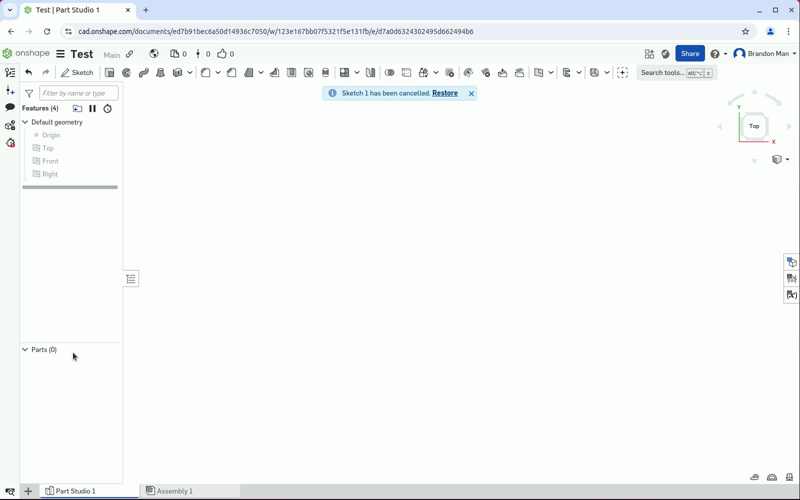
key(up)
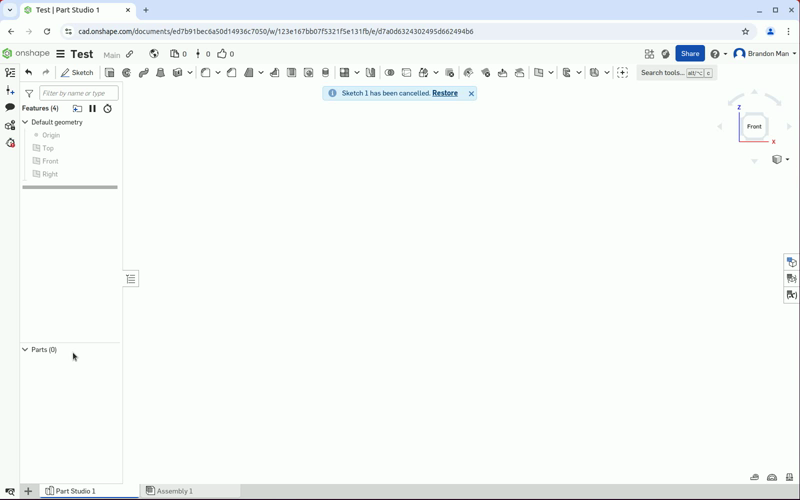
key_up(shift)
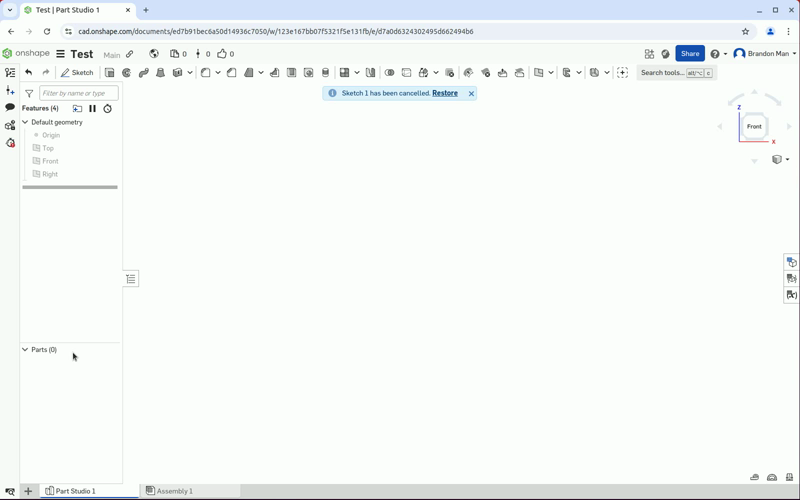
mouse_move(73, 352)
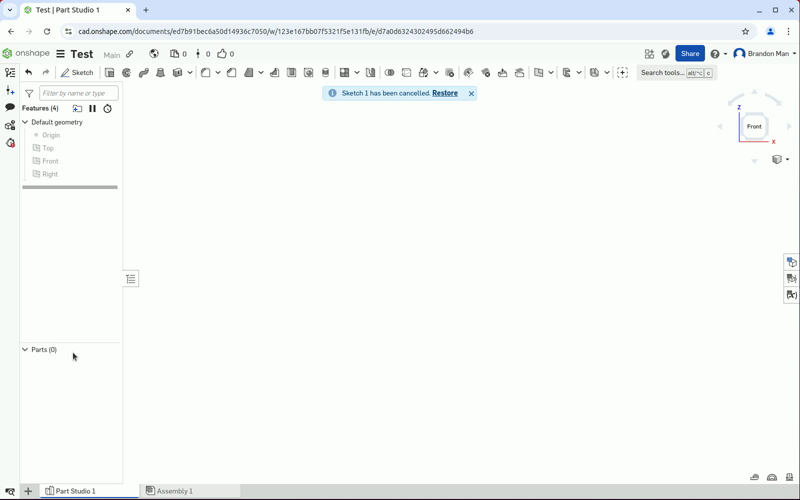
key(shift+y)
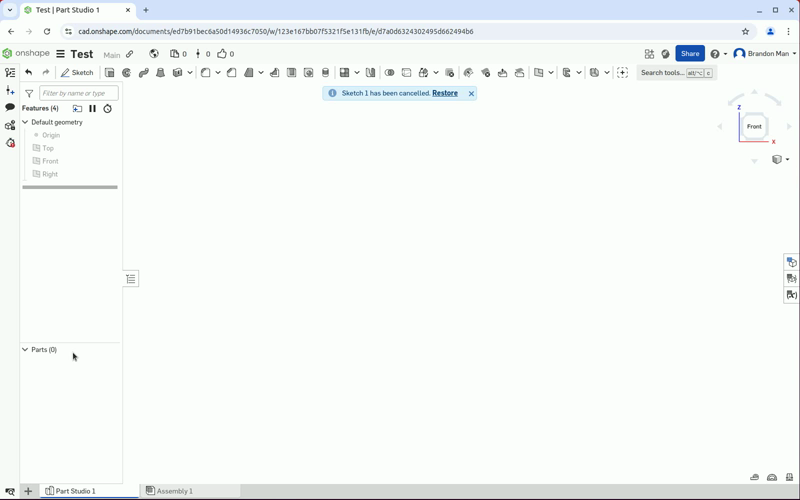
key(shift+s)
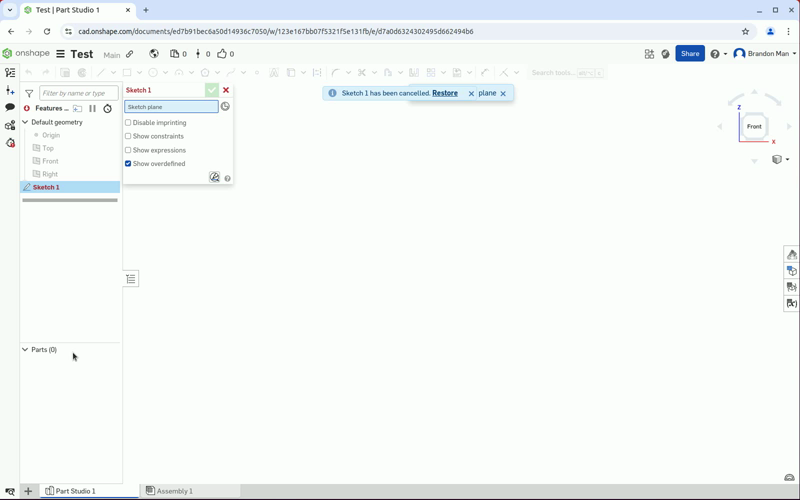
mouse_move(73, 163)
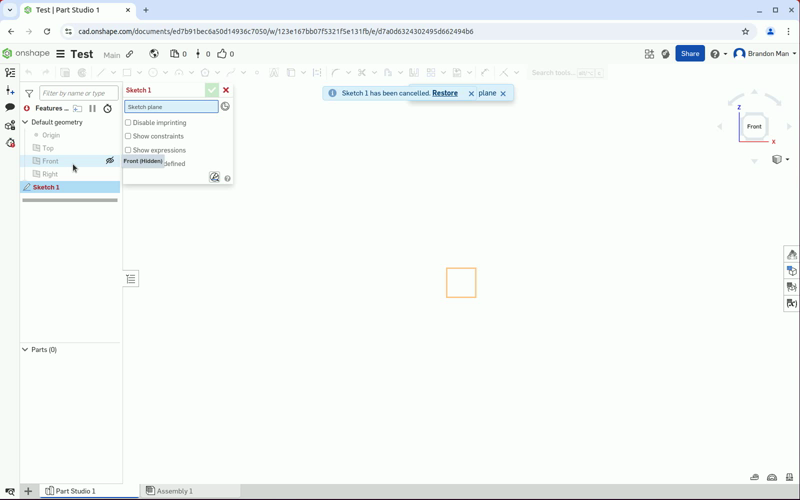
click(73, 163)
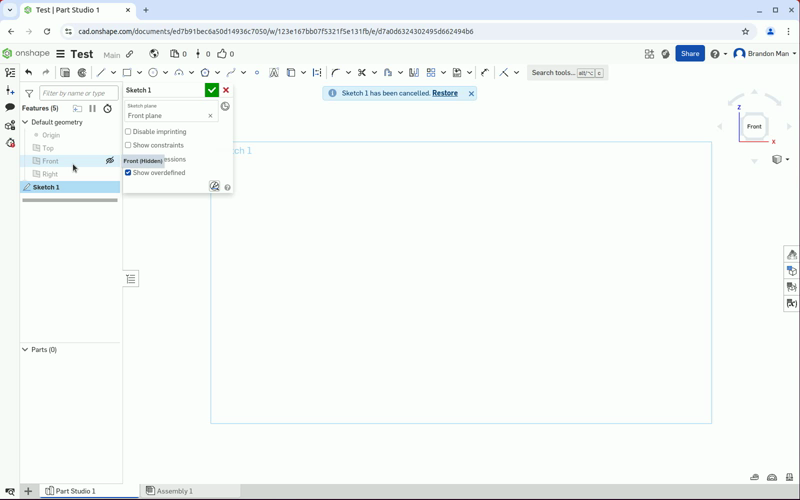
mouse_move(73, 352)
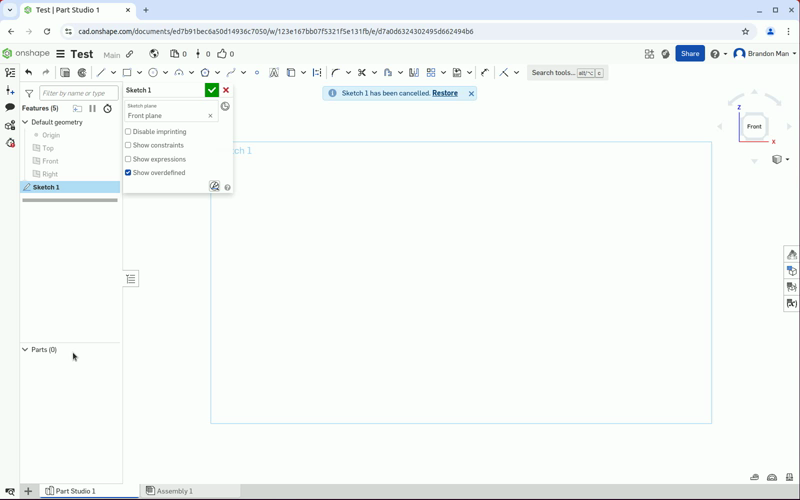
key(y)
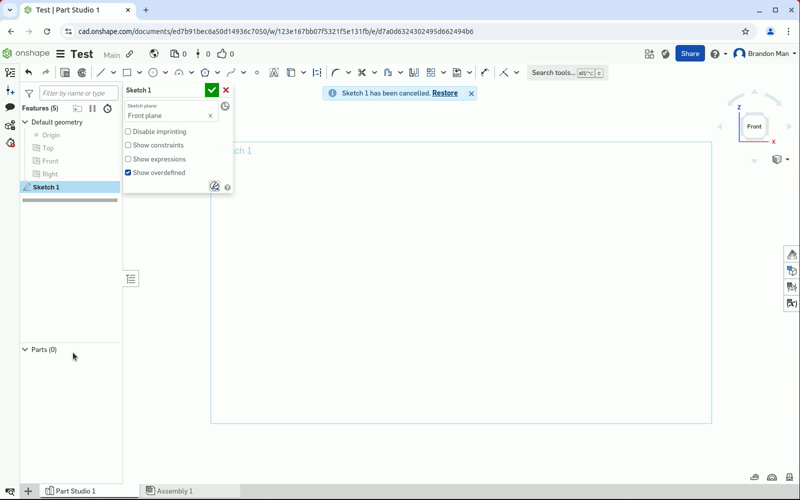
key(l)
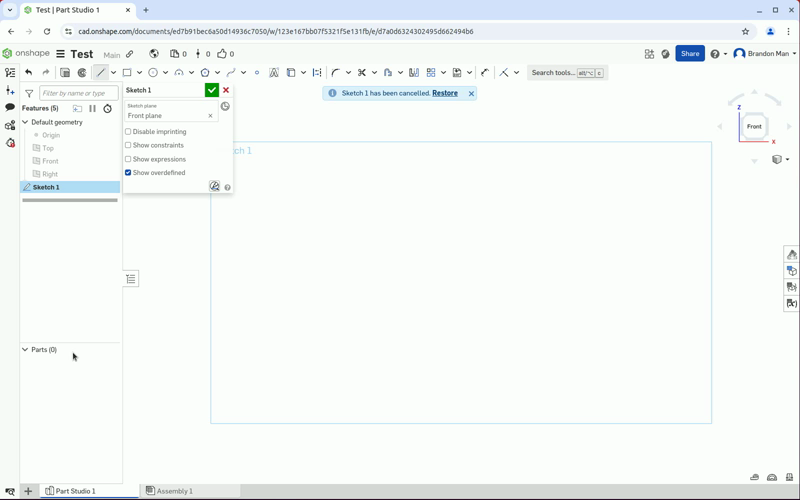
key_down(shift)
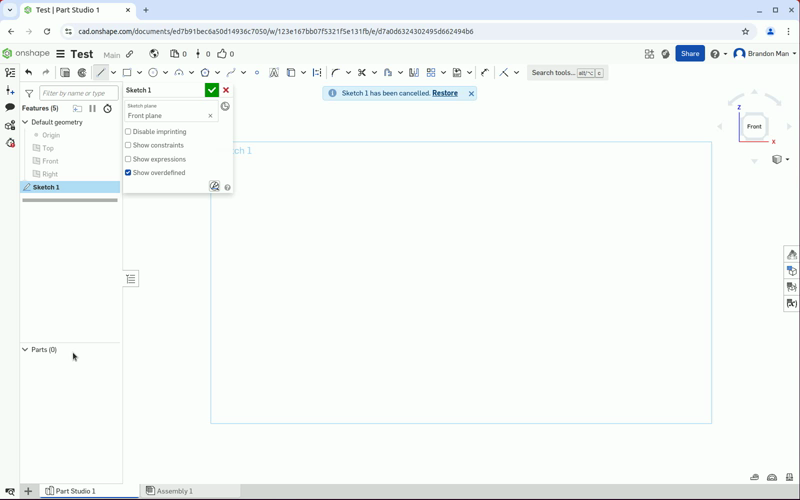
mouse_move(348, 254)
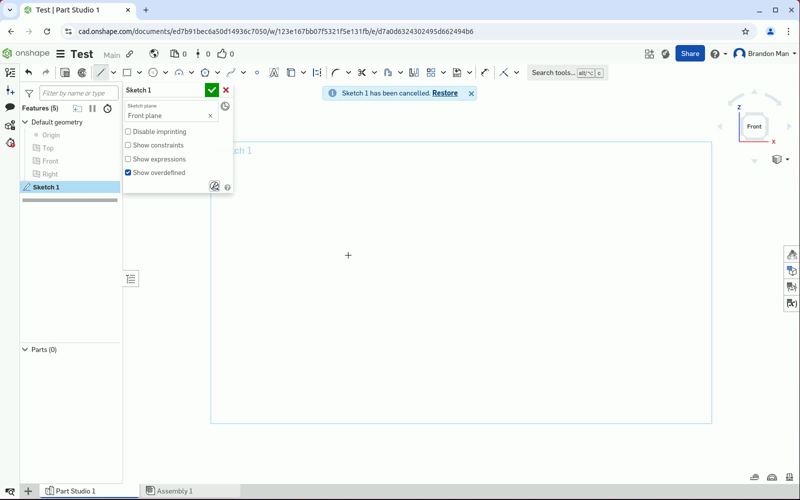
click(348, 254)
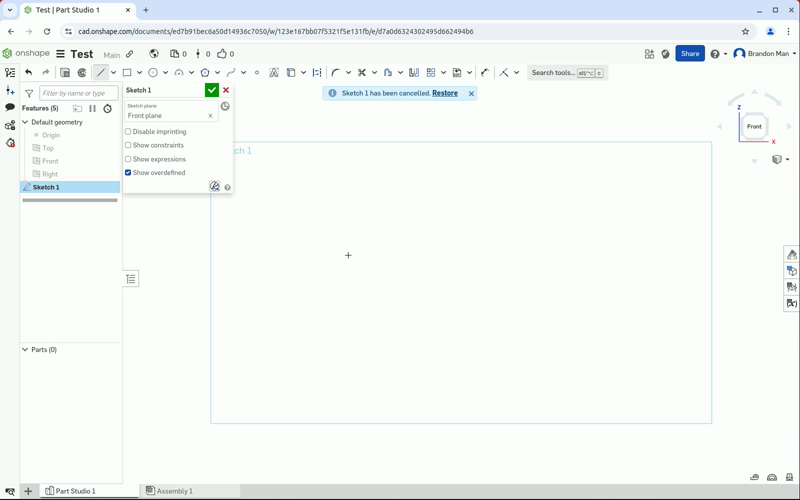
key_up(shift)
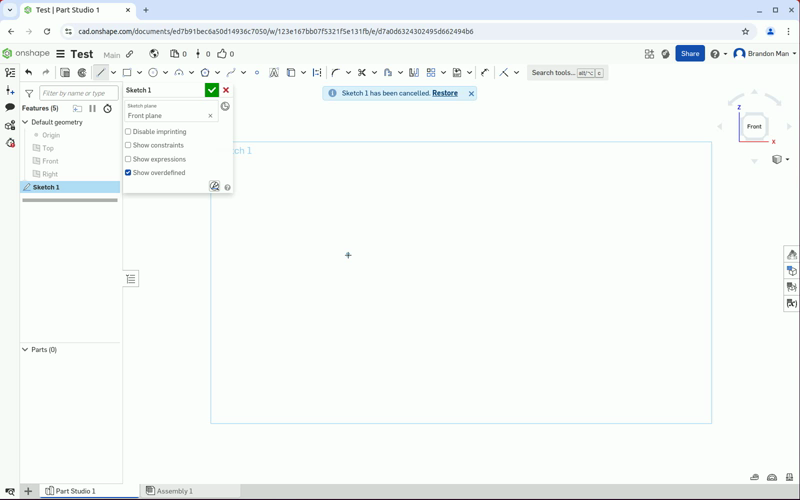
key_down(shift)
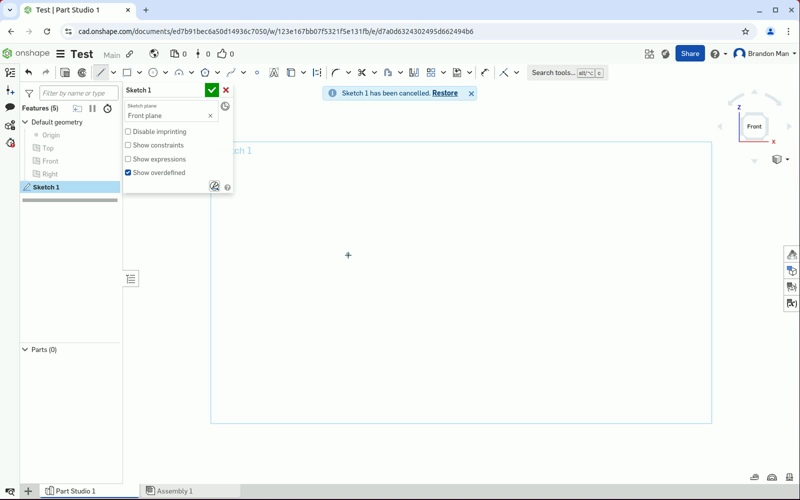
mouse_move(378, 254)
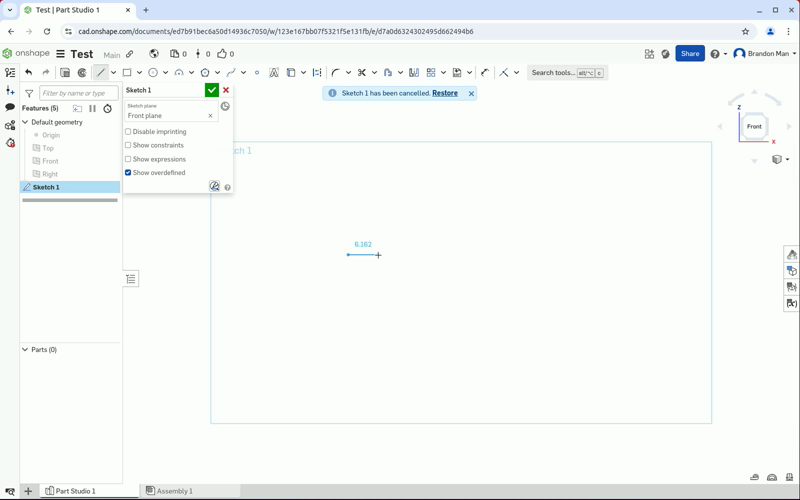
mouse_move(376, 254)
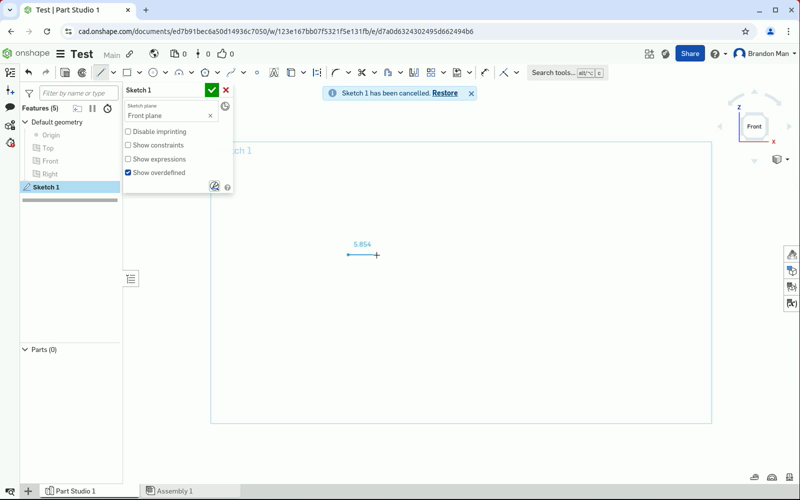
click(376, 254)
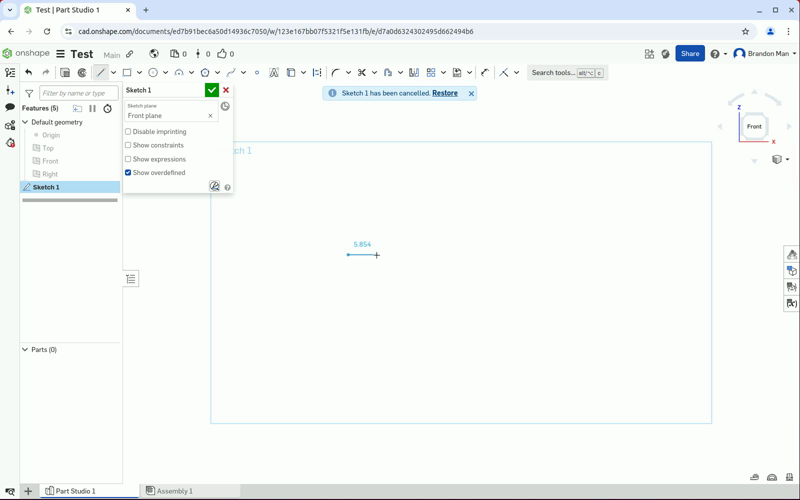
key_up(shift)
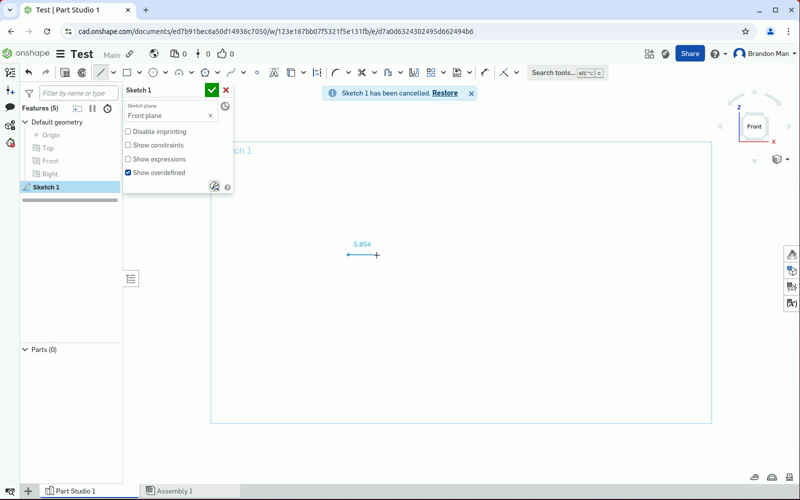
key_down(shift)
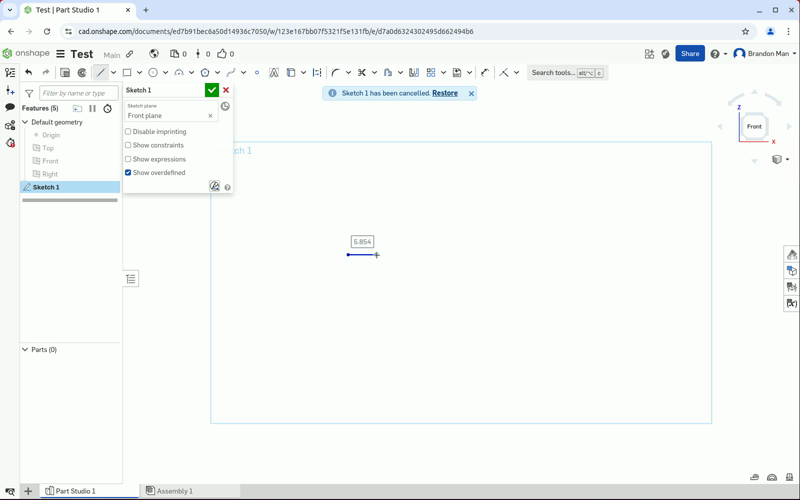
mouse_move(406, 254)
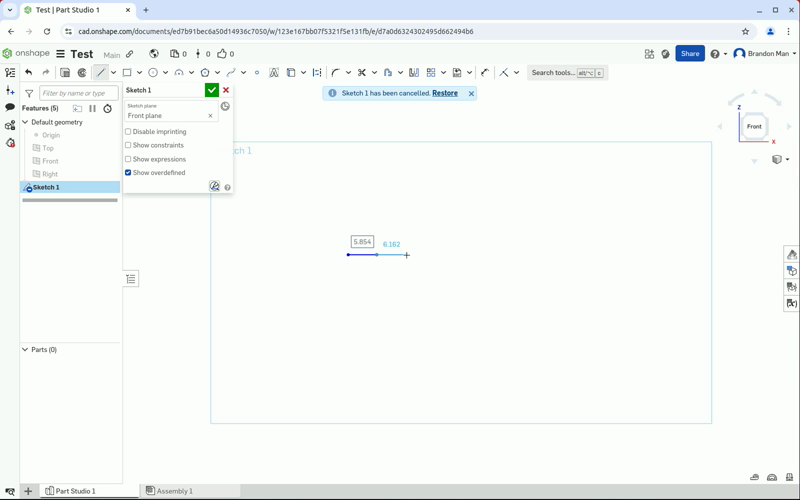
mouse_move(432, 254)
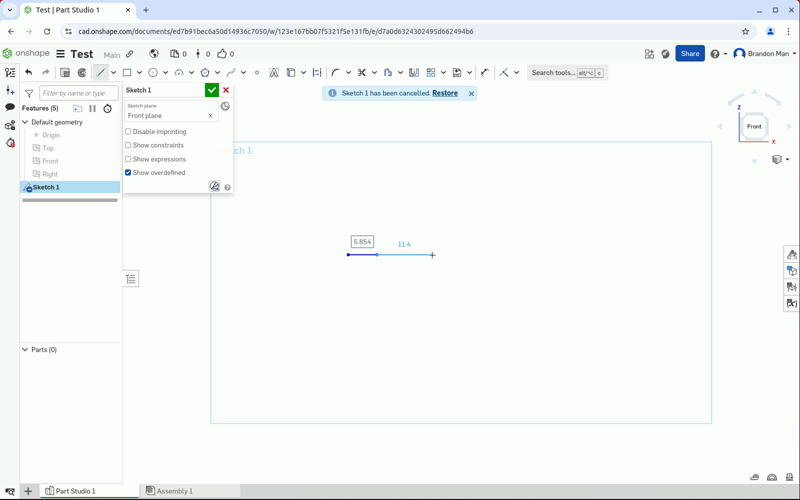
click(432, 254)
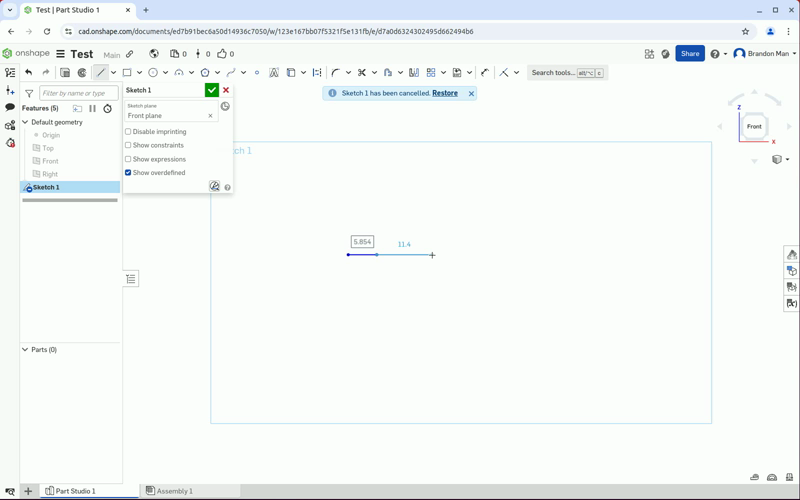
key_up(shift)
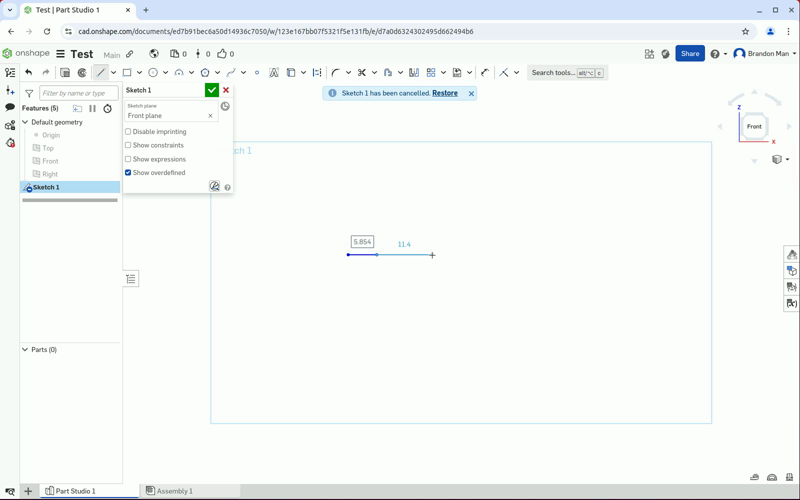
key_down(shift)
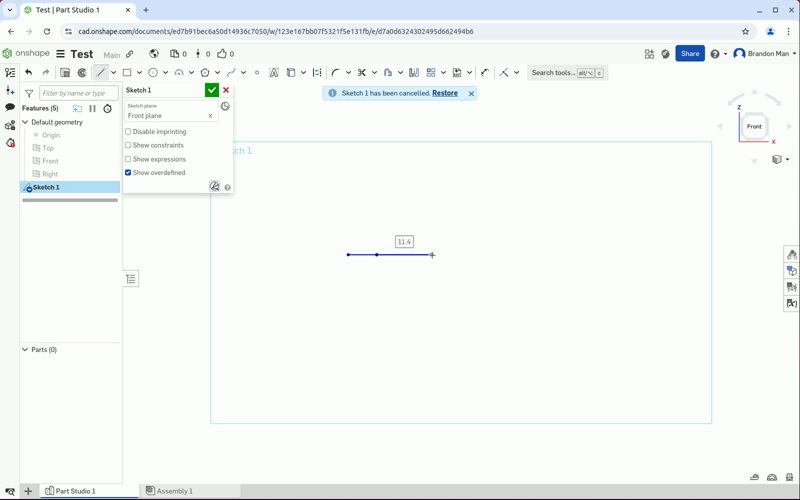
mouse_move(462, 254)
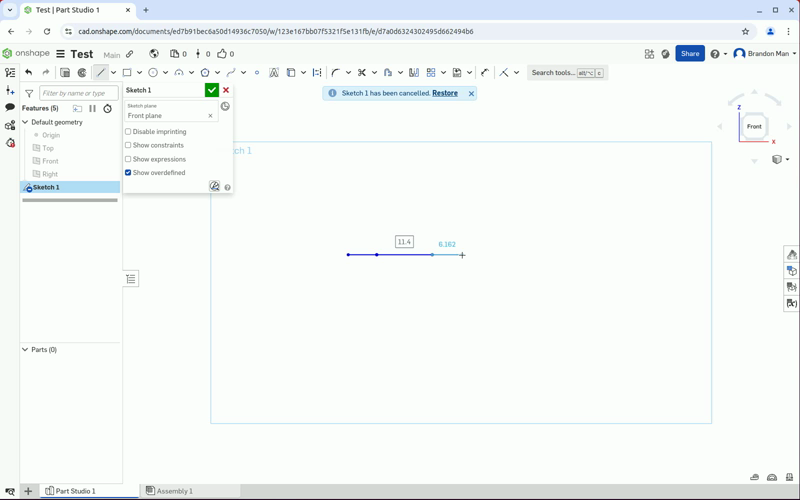
mouse_move(432, 283)
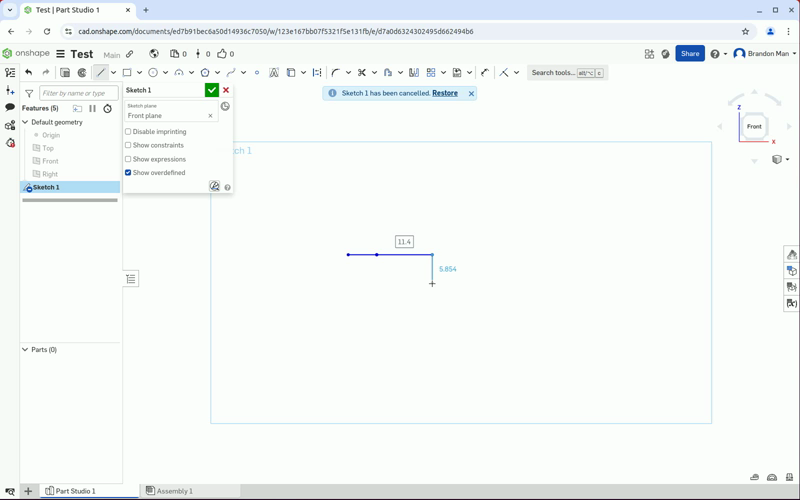
click(432, 283)
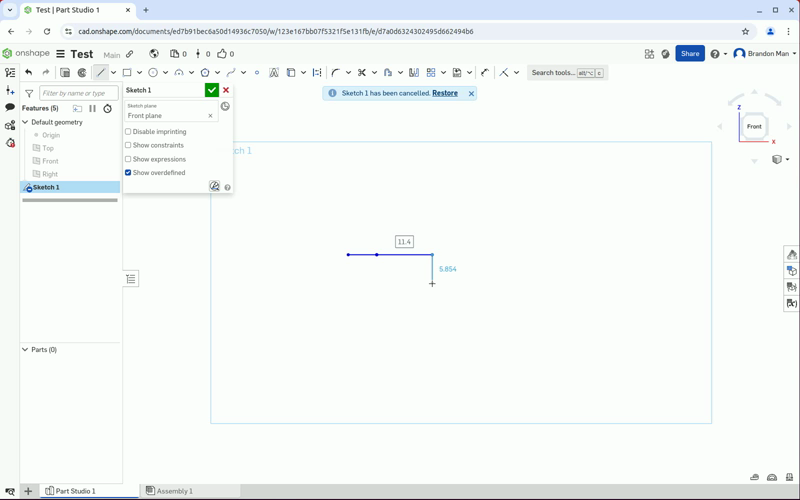
key_up(shift)
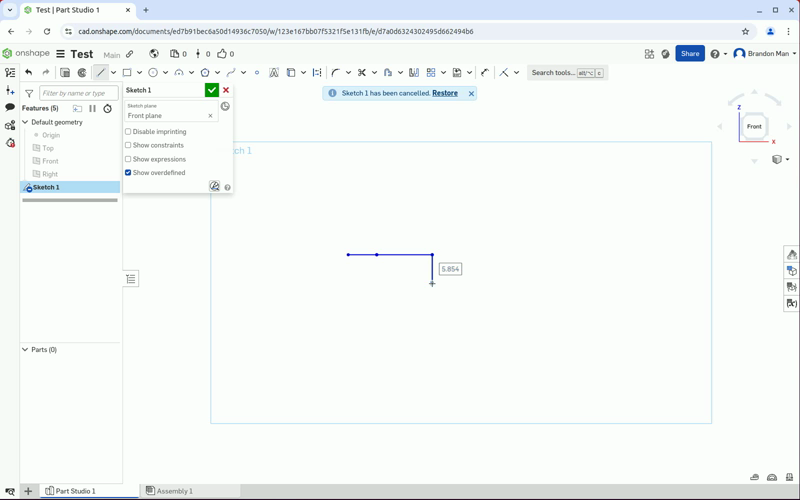
key_down(shift)
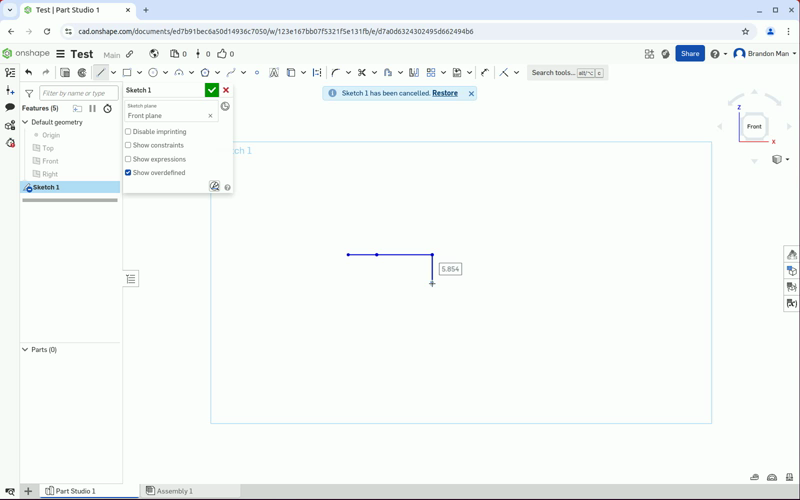
mouse_move(462, 283)
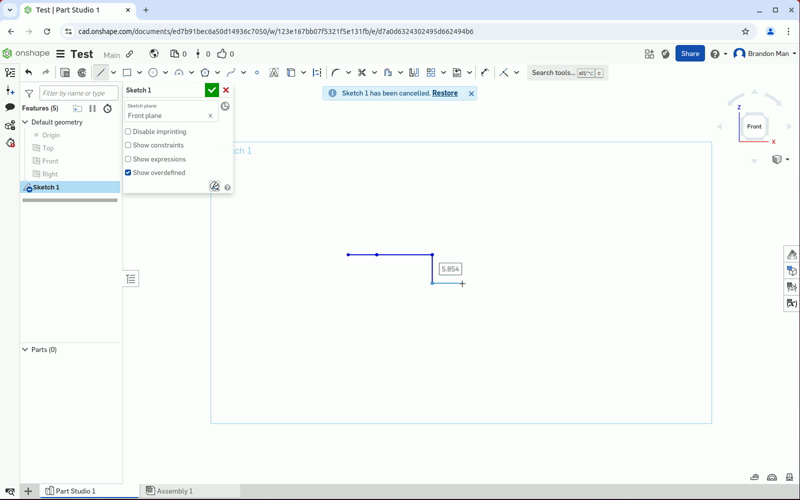
mouse_move(460, 283)
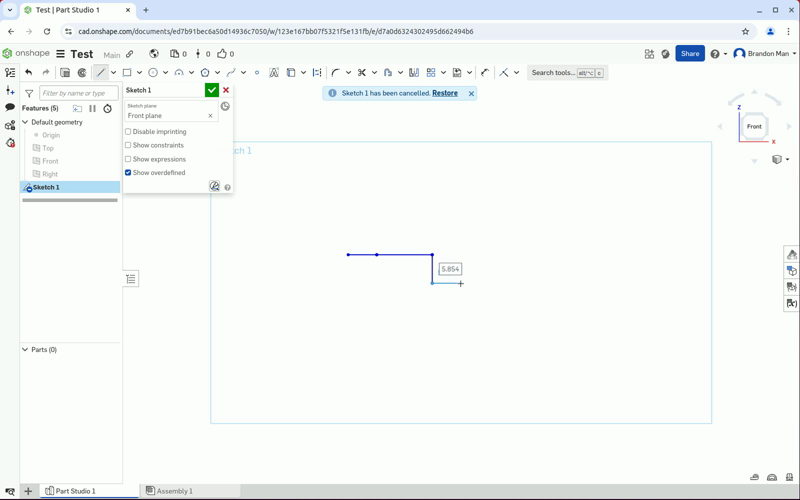
click(460, 283)
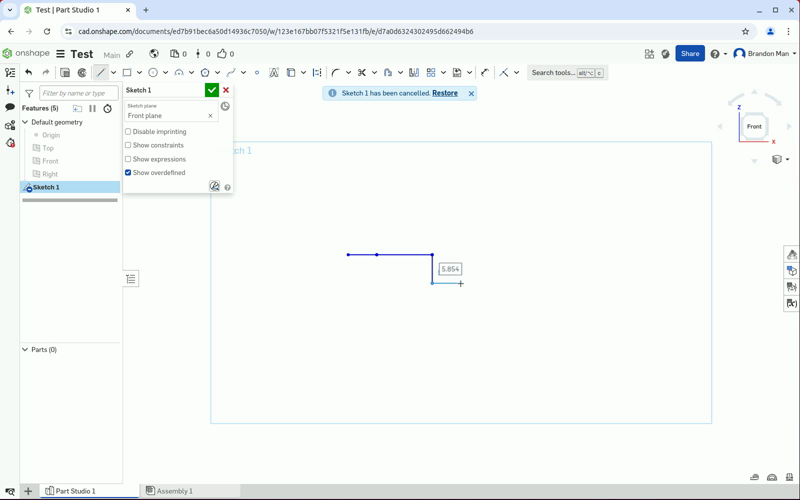
key_up(shift)
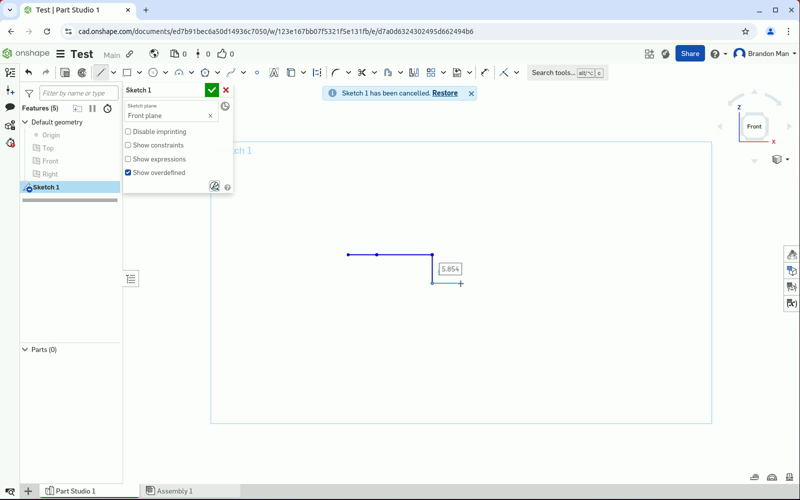
key_down(shift)
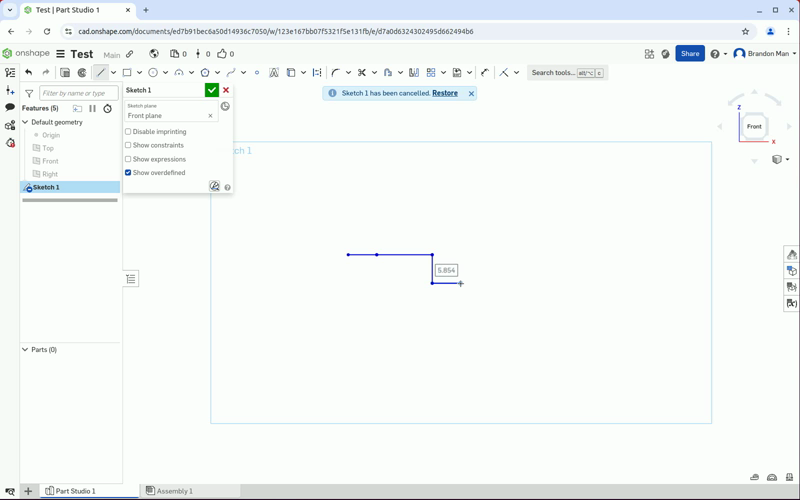
mouse_move(490, 283)
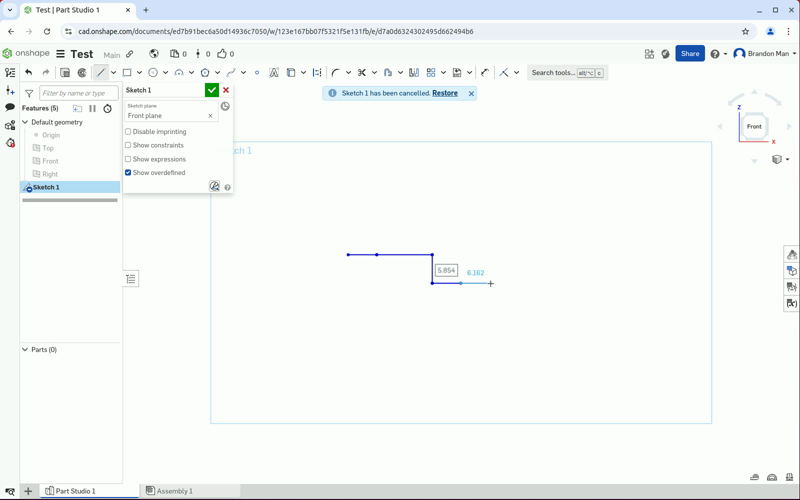
mouse_move(460, 226)
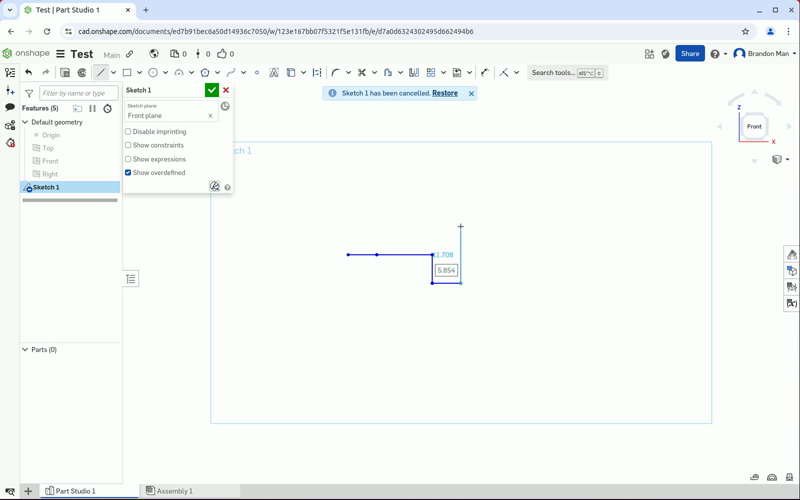
click(460, 226)
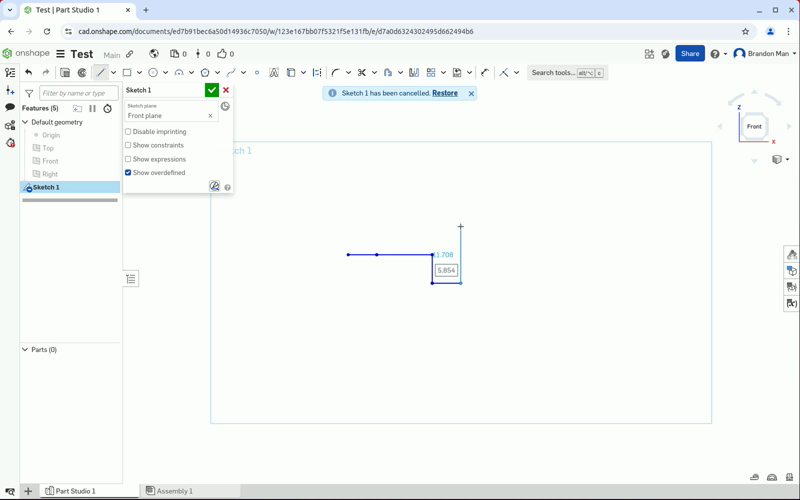
key_up(shift)
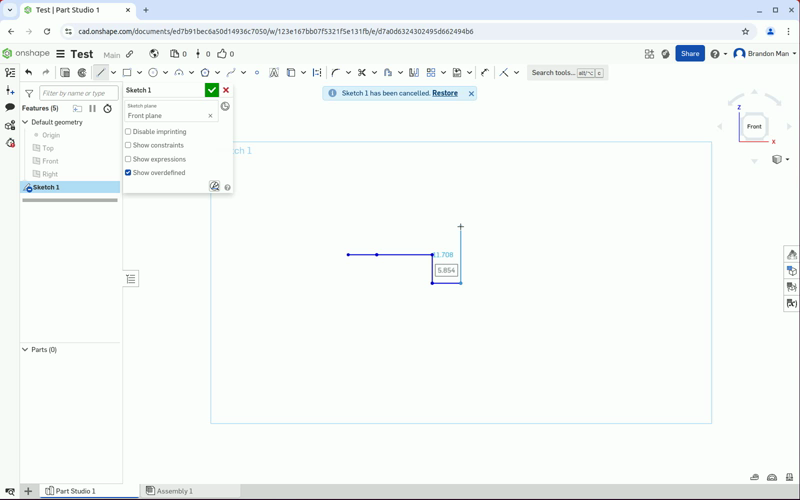
key_down(shift)
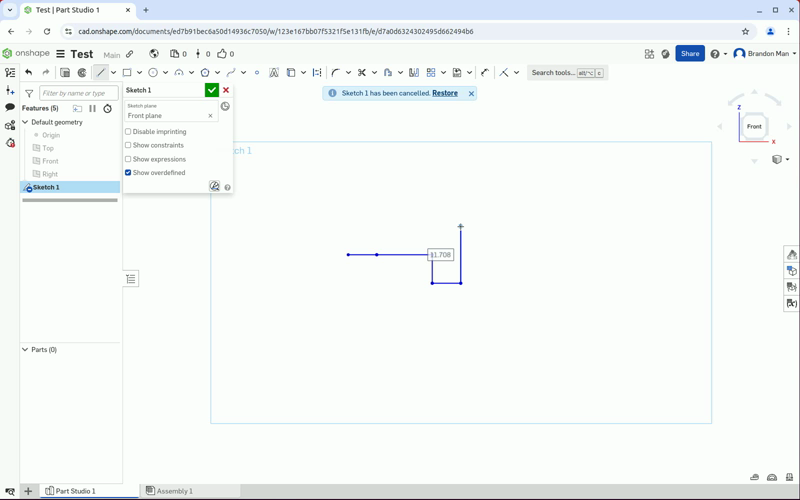
mouse_move(490, 226)
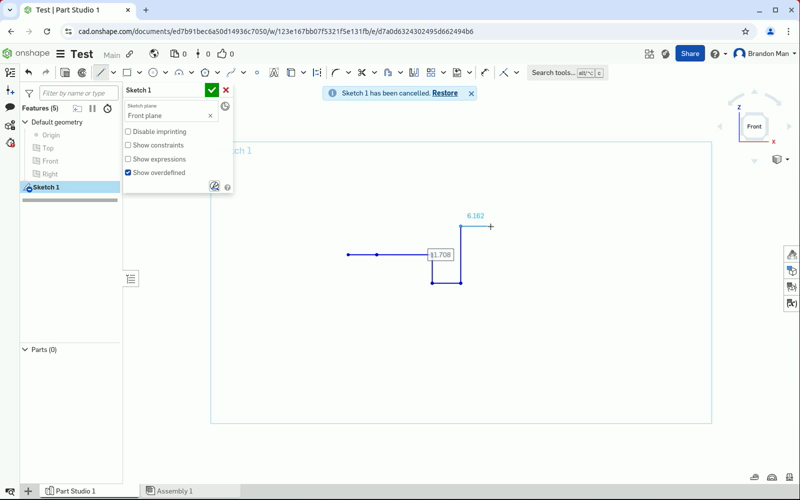
mouse_move(446, 226)
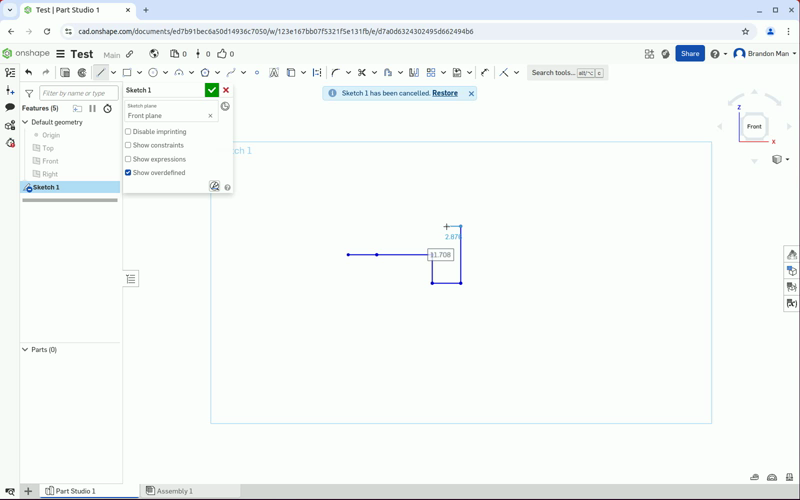
click(446, 226)
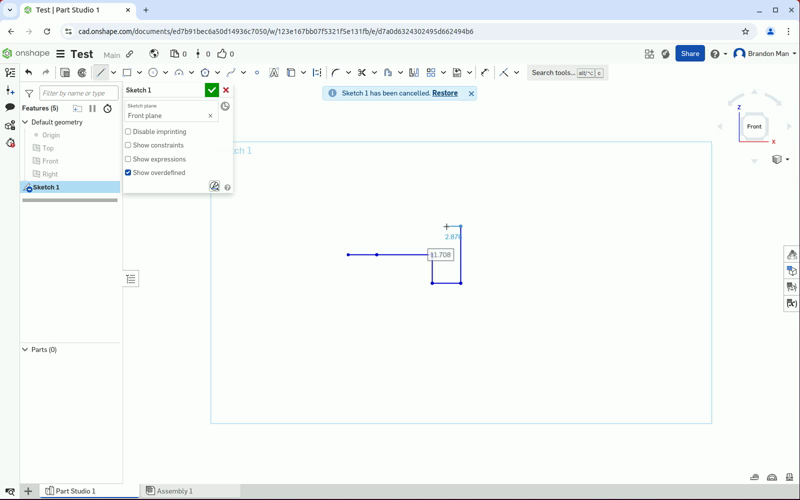
key_up(shift)
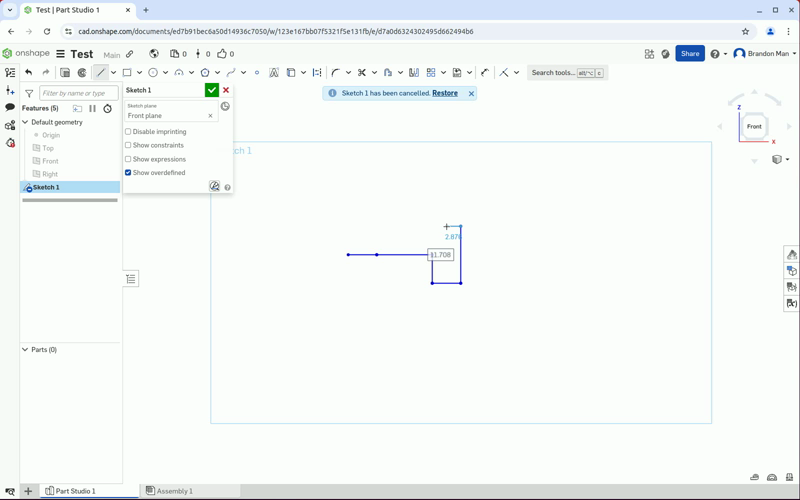
key_down(shift)
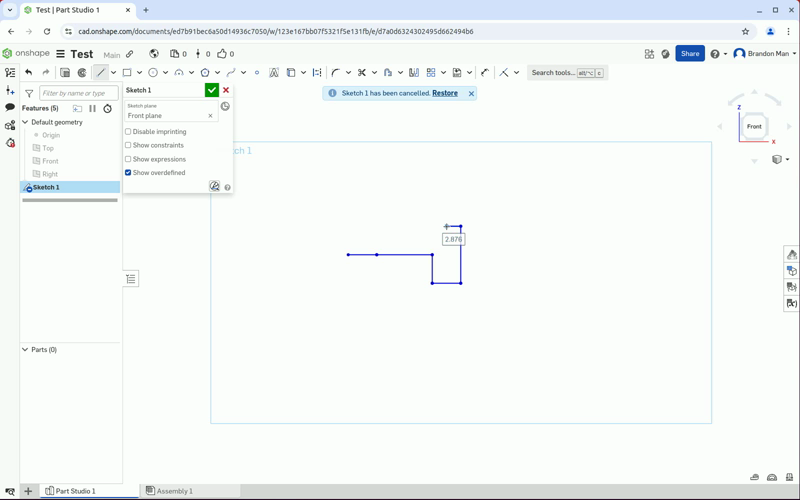
mouse_move(476, 226)
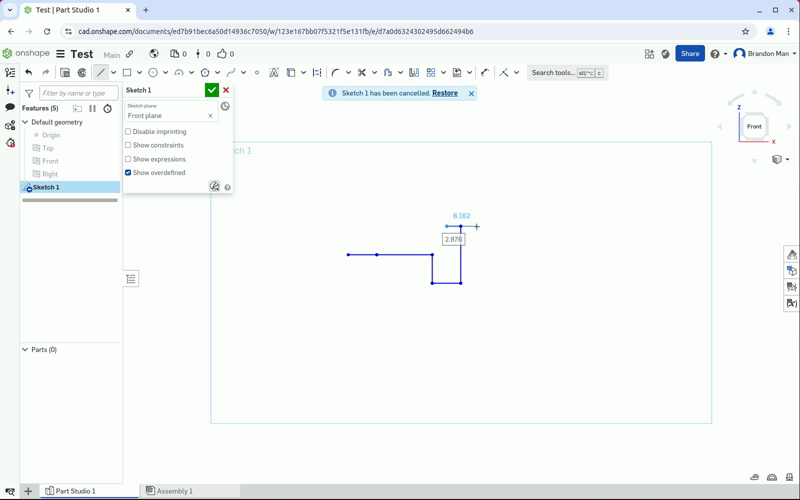
mouse_move(446, 198)
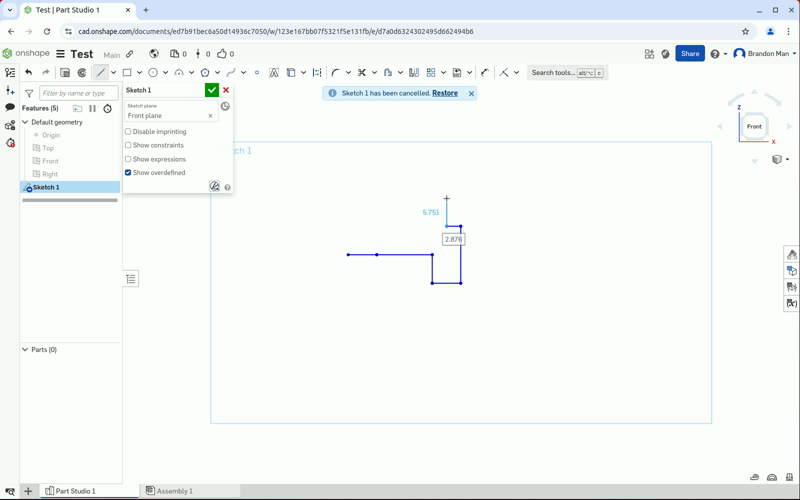
click(446, 198)
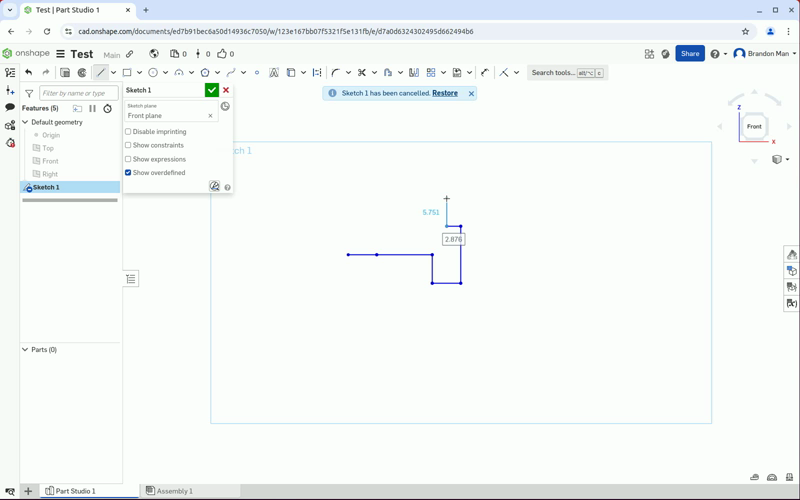
key_up(shift)
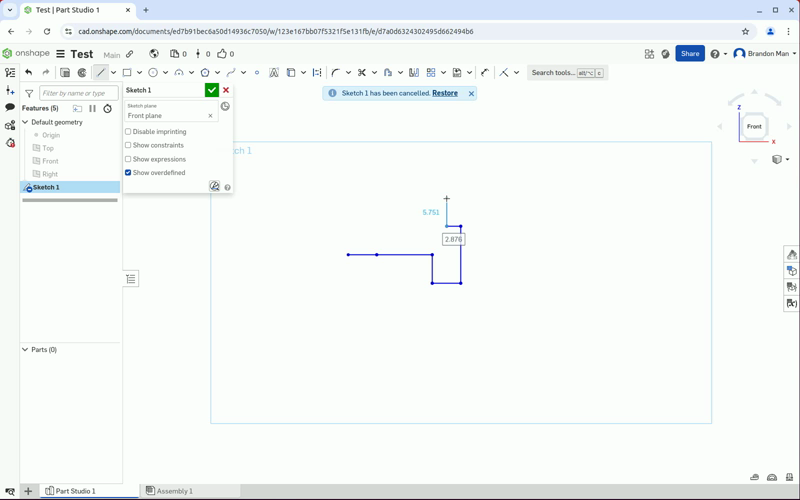
key_down(shift)
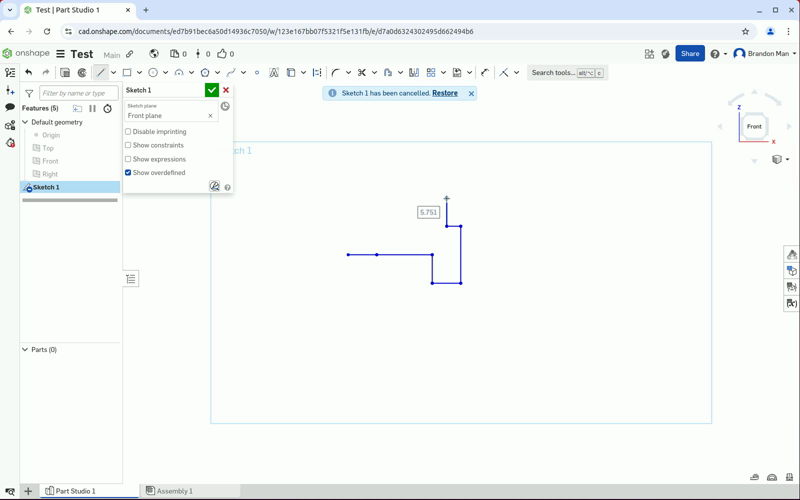
mouse_move(476, 198)
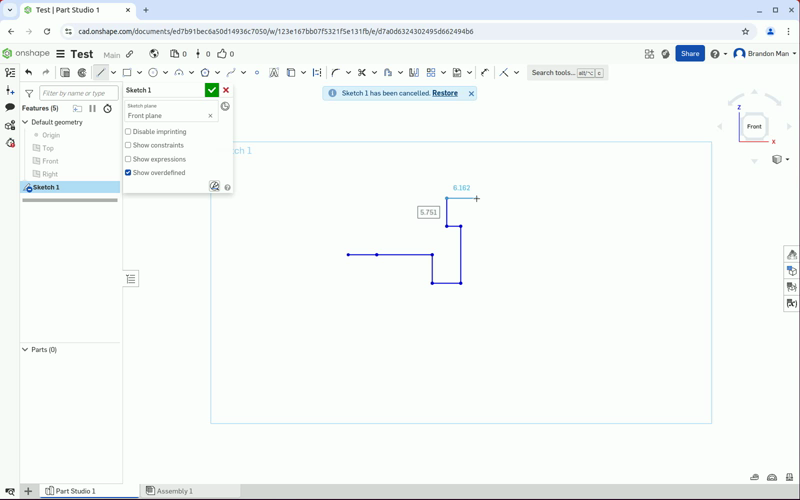
mouse_move(404, 198)
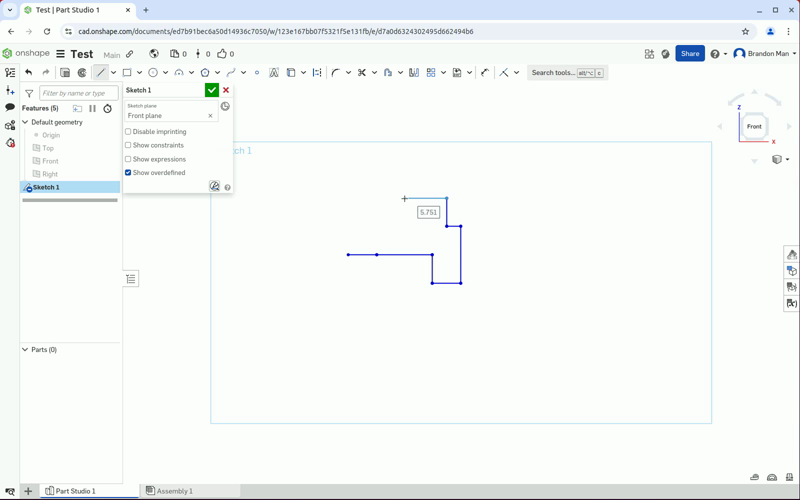
click(404, 198)
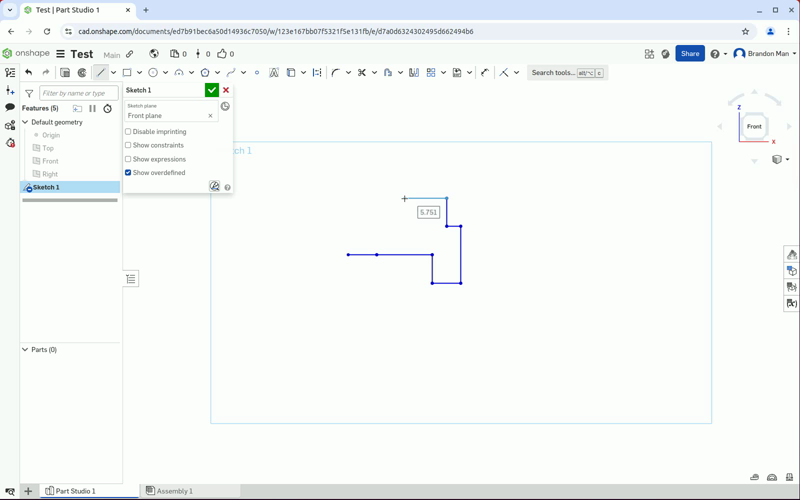
key_up(shift)
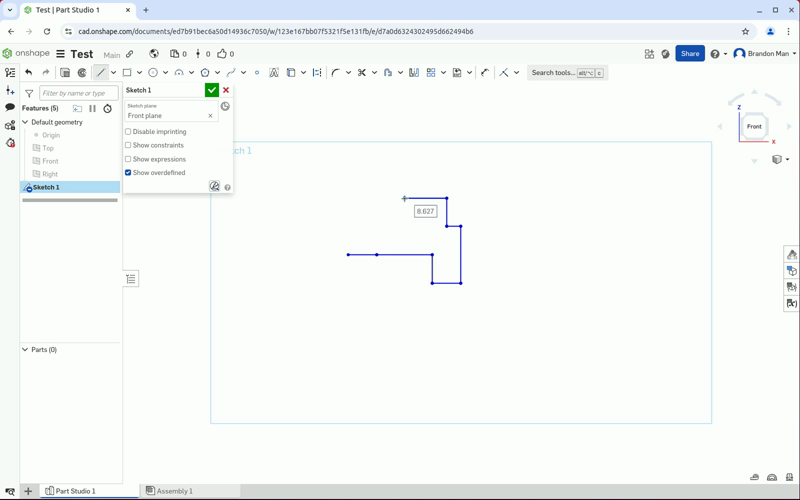
key_down(shift)
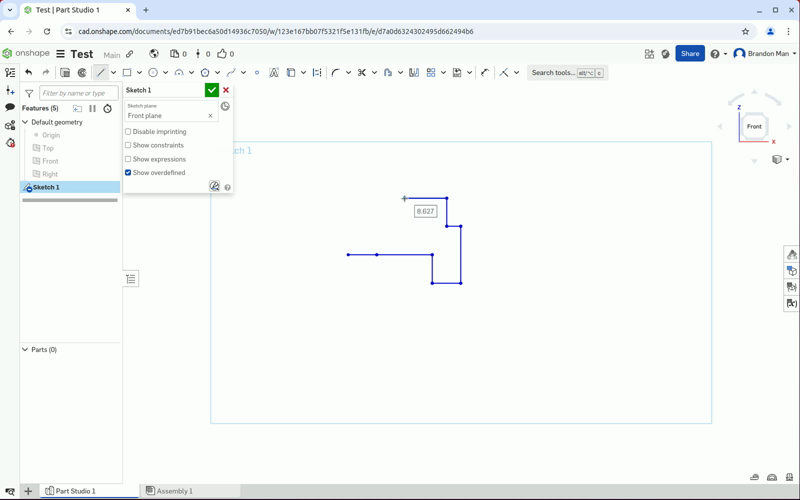
mouse_move(434, 198)
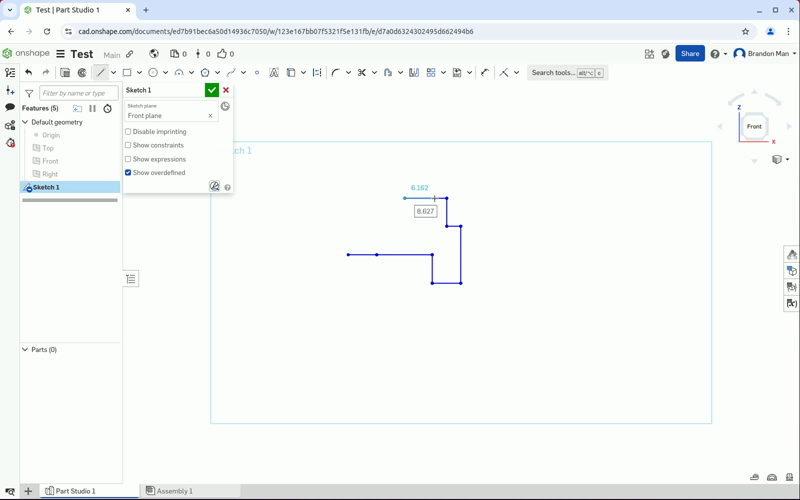
mouse_move(362, 198)
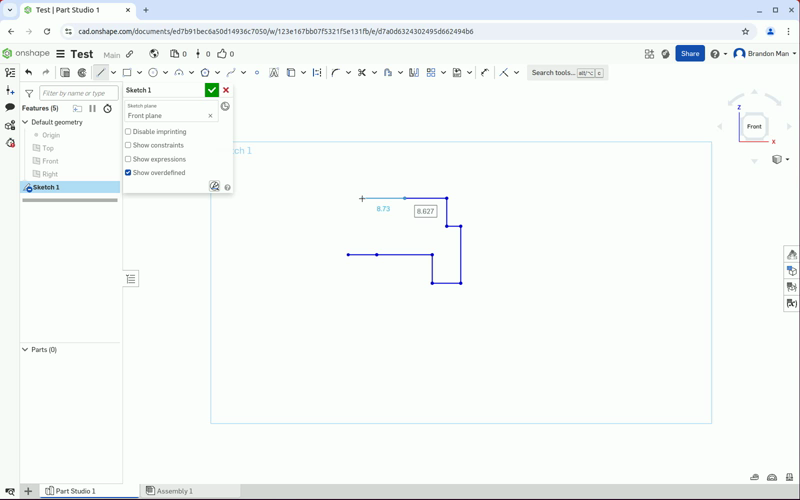
click(362, 198)
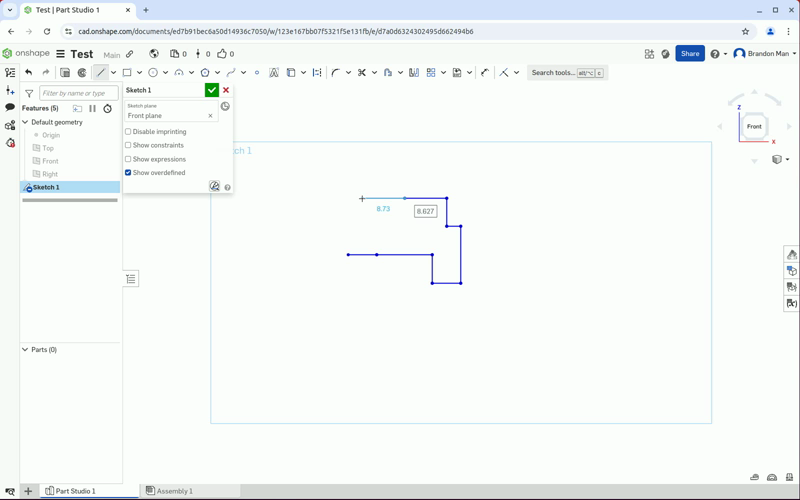
key_up(shift)
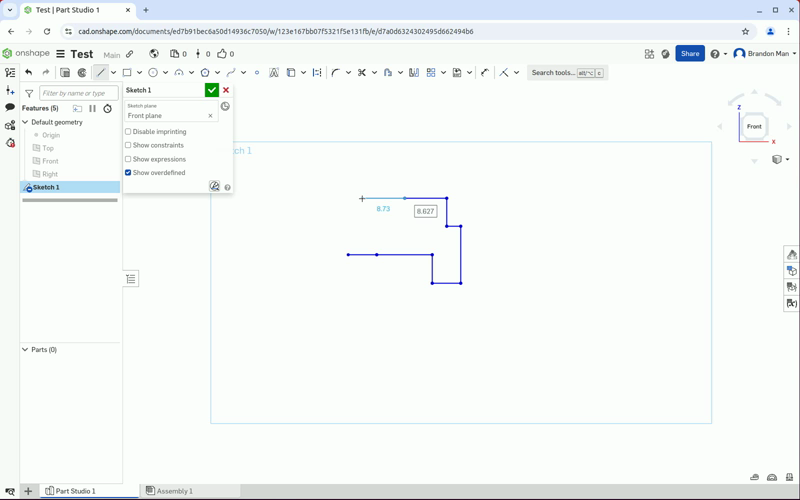
key_down(shift)
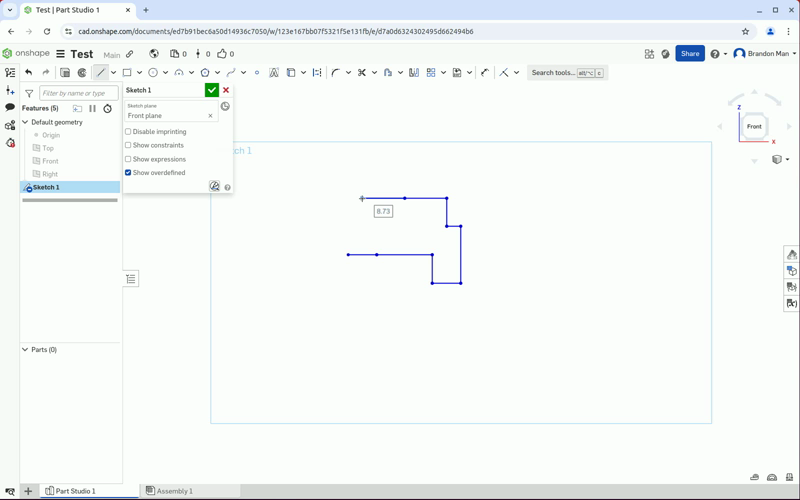
mouse_move(392, 198)
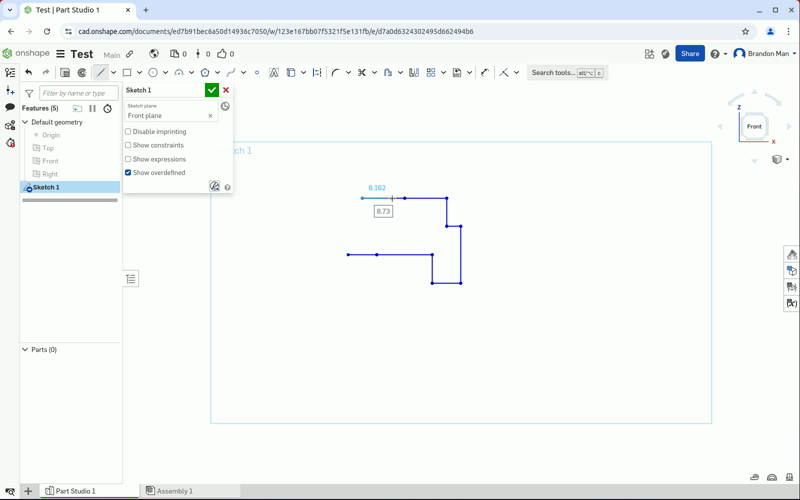
mouse_move(362, 226)
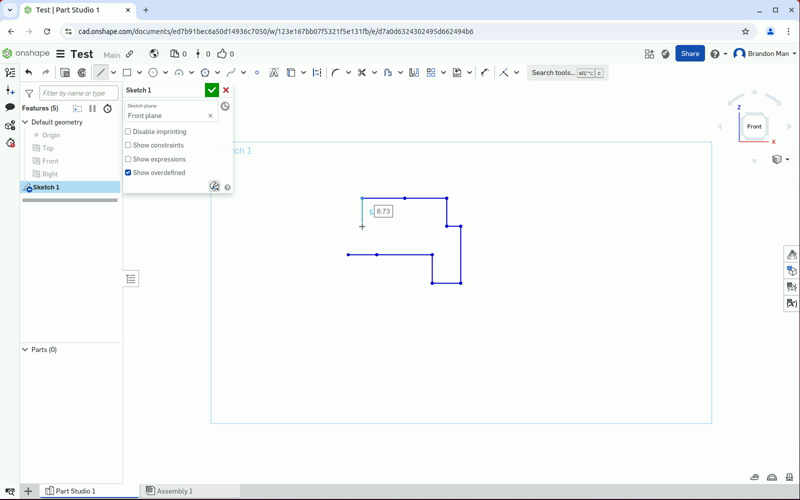
click(362, 226)
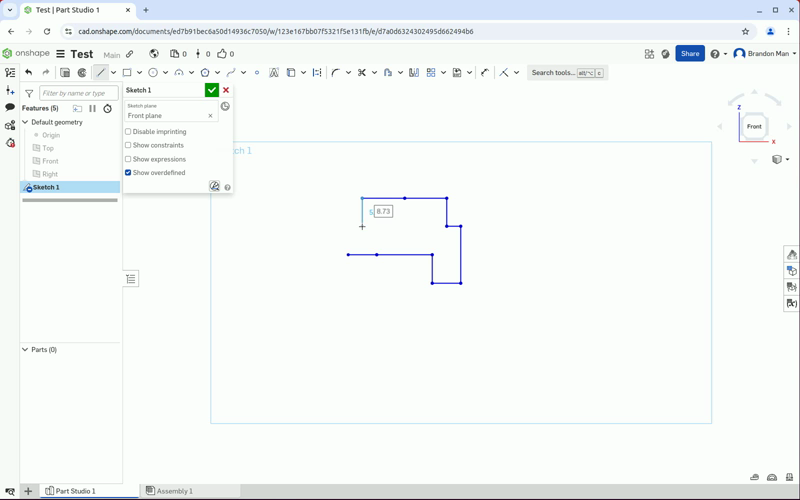
key_up(shift)
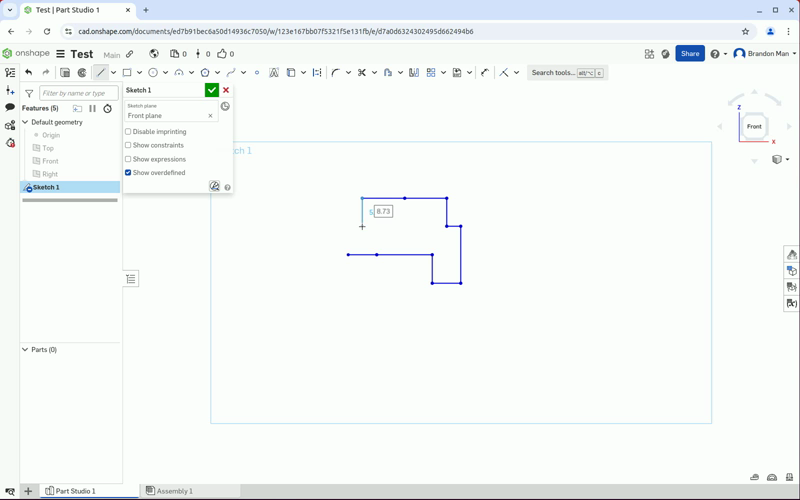
key_down(shift)
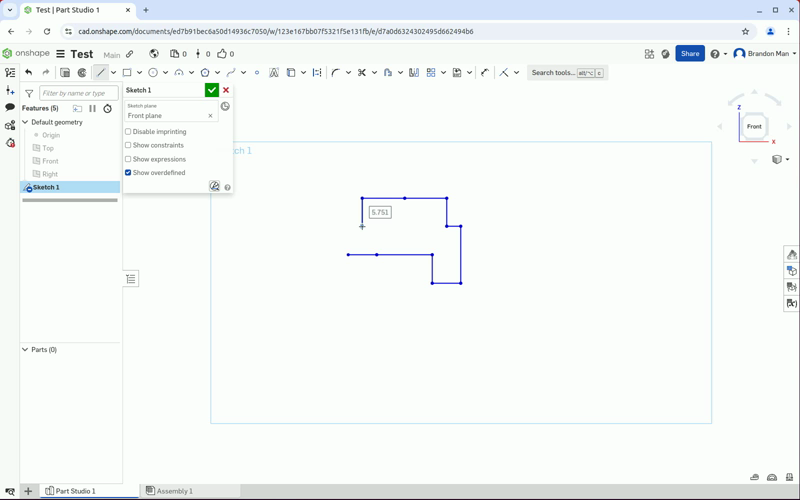
mouse_move(392, 226)
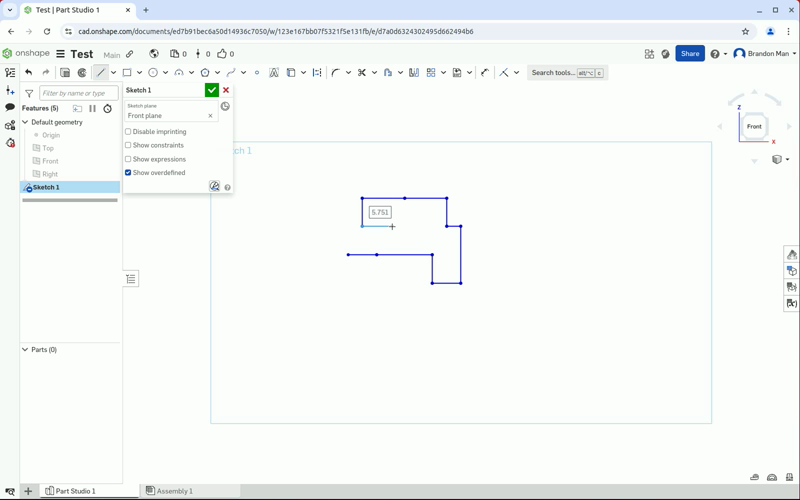
mouse_move(348, 226)
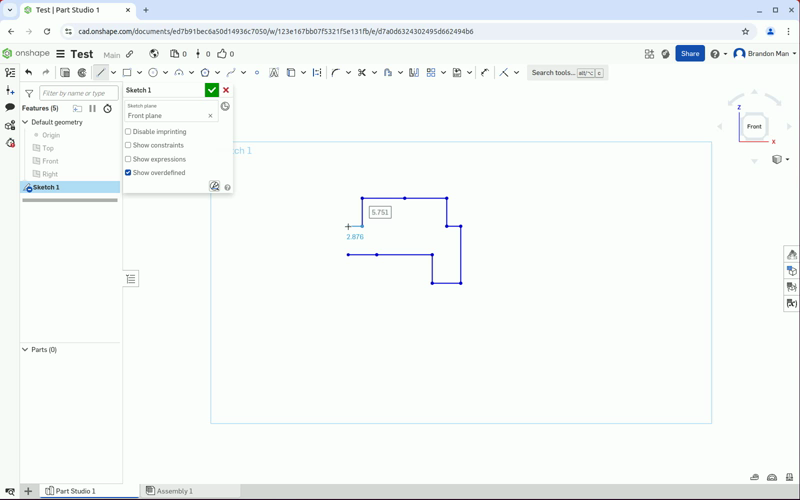
click(348, 226)
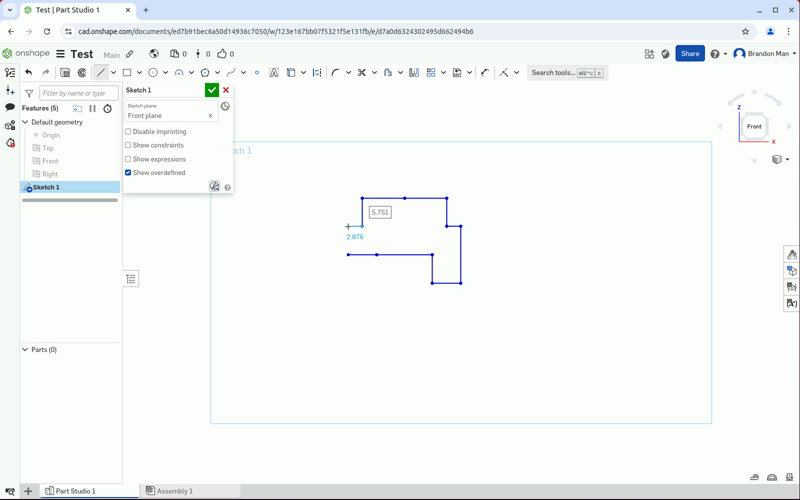
key_up(shift)
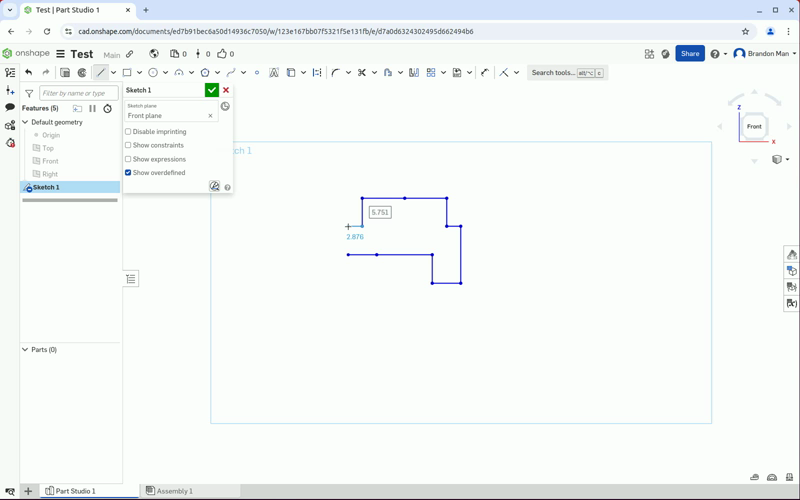
mouse_move(378, 226)
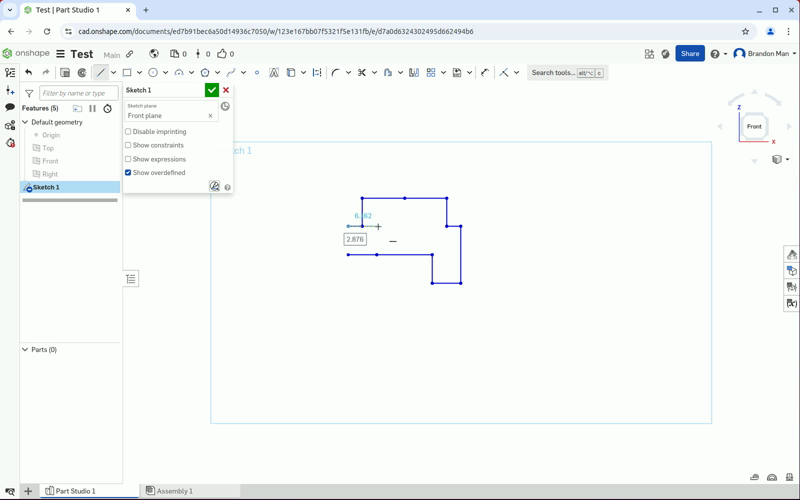
key_down(shift)
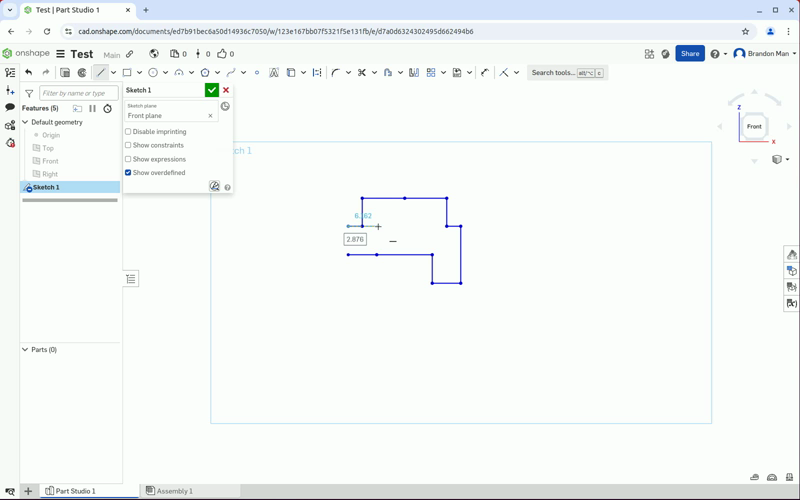
mouse_move(348, 254)
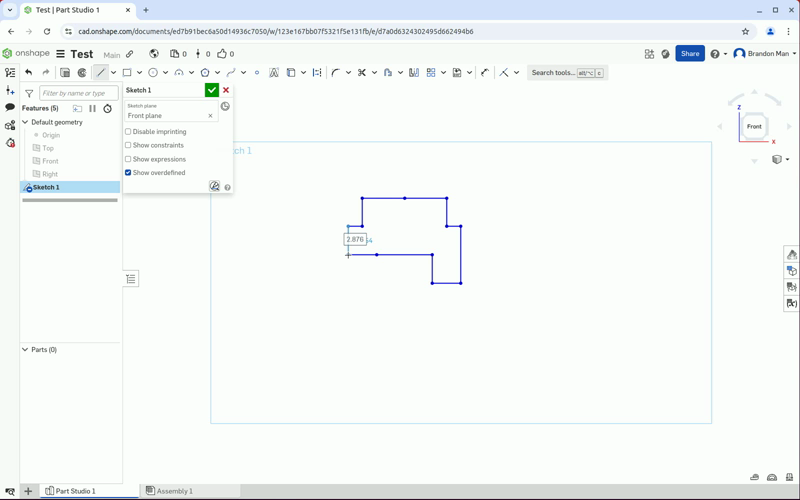
key_up(shift)
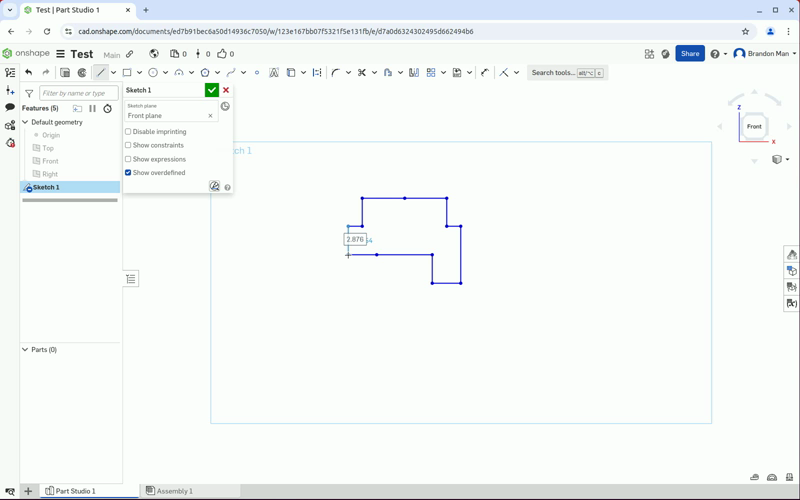
click(348, 254)
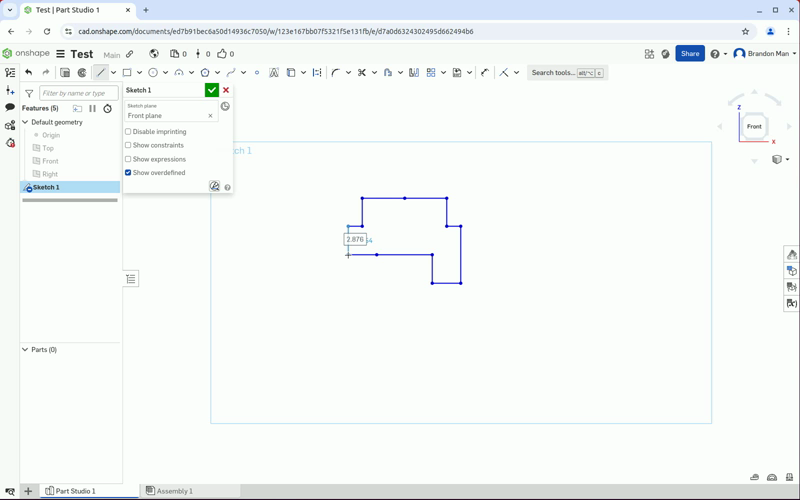
key(esc)
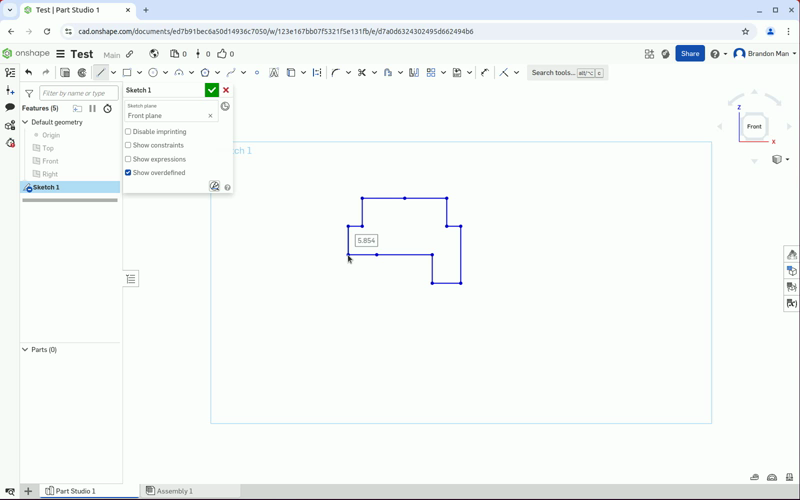
mouse_move(451, 233)
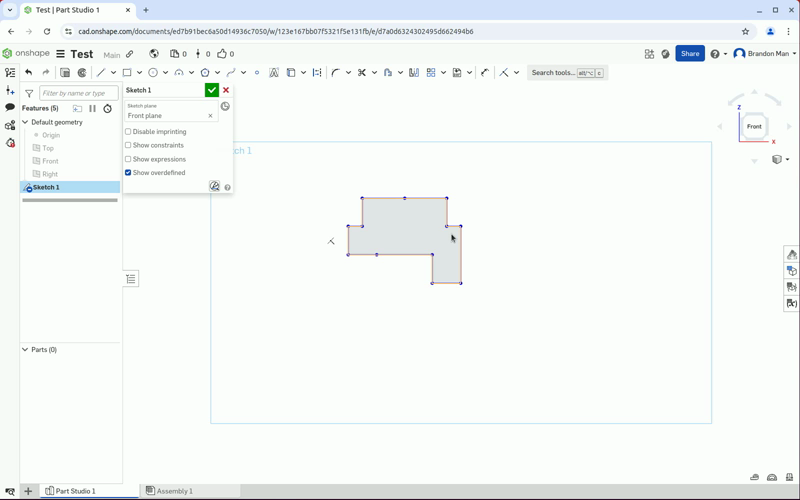
click(451, 233)
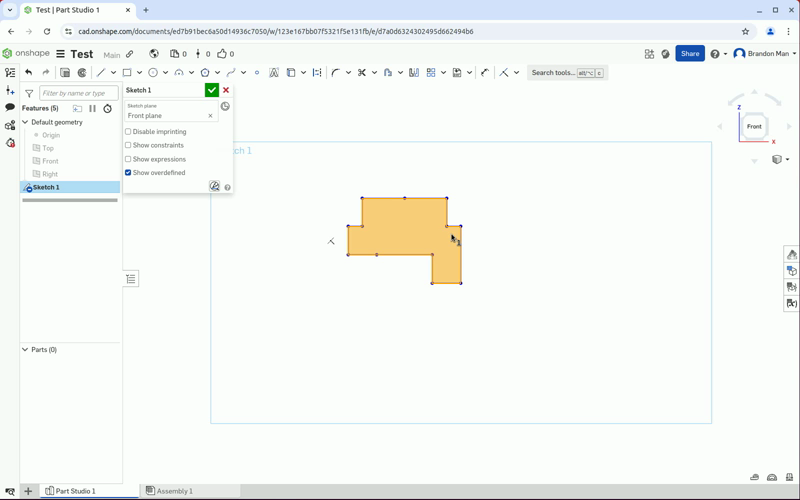
mouse_move(73, 352)
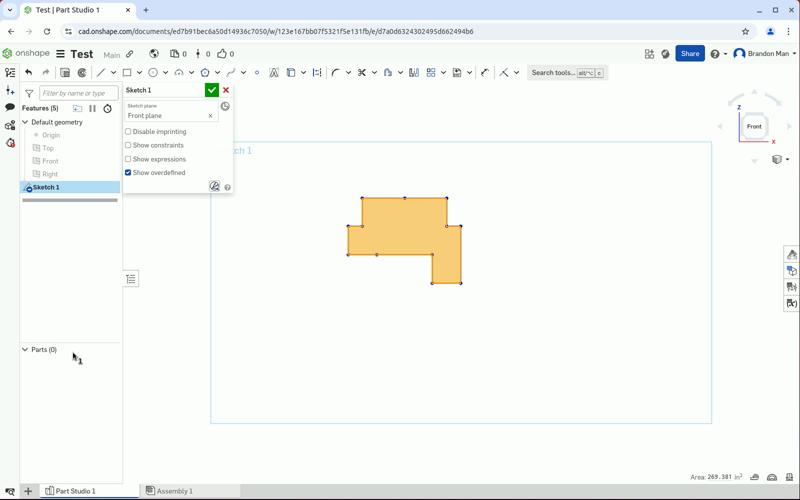
key(shift+y)
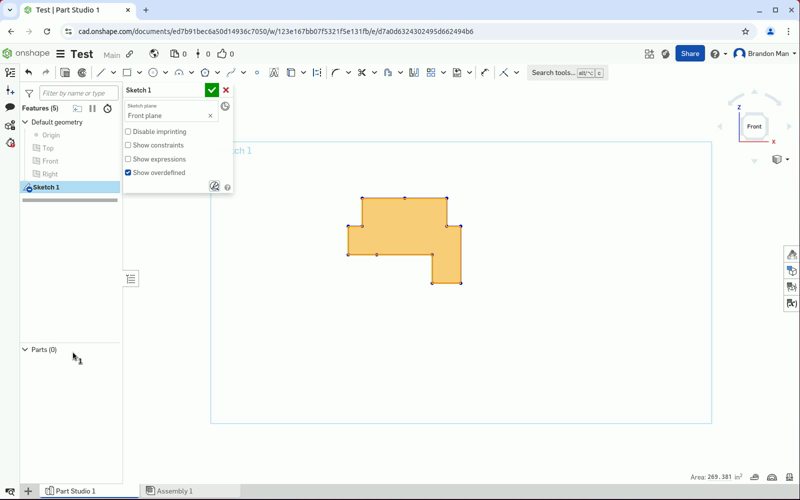
key(shift+e)
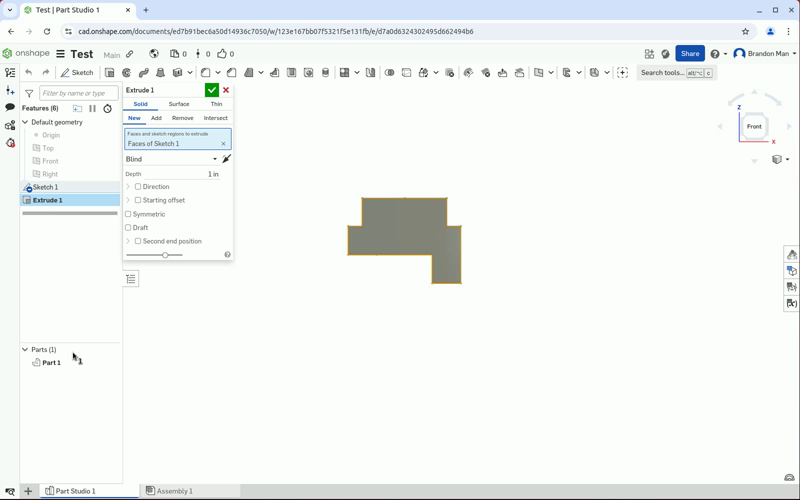
mouse_move(143, 106)
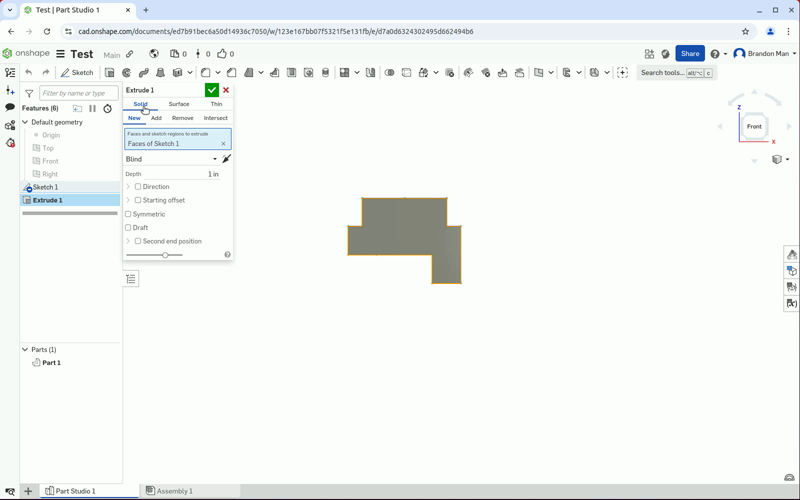
click(143, 106)
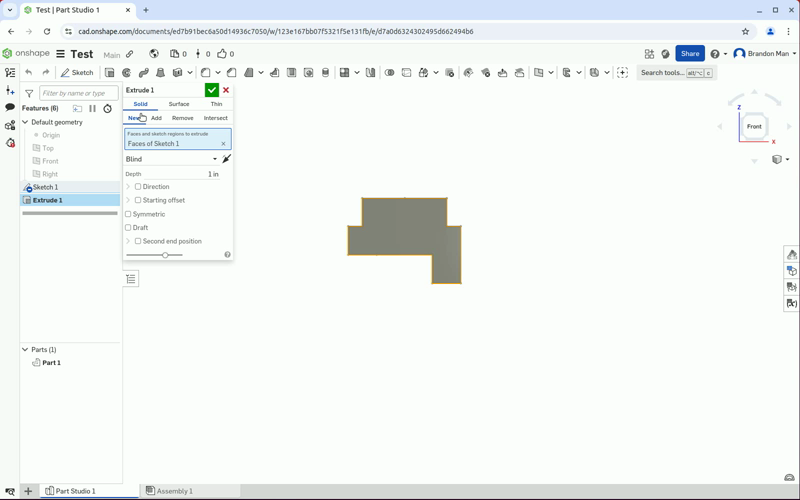
mouse_move(137, 120)
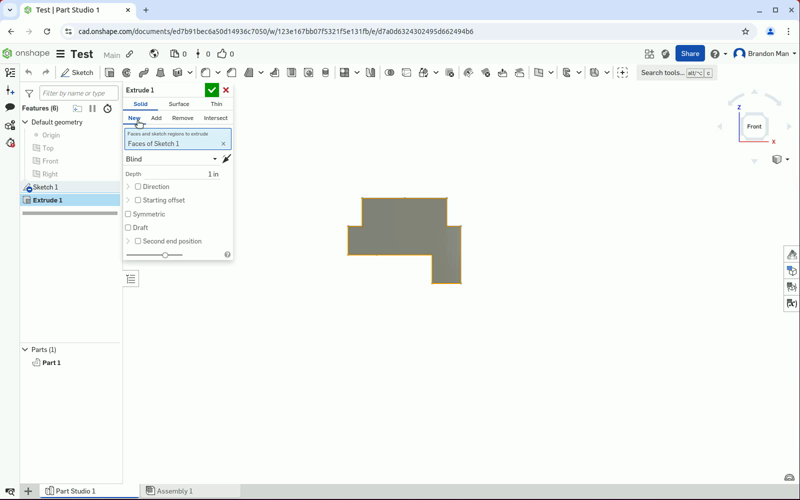
click(137, 120)
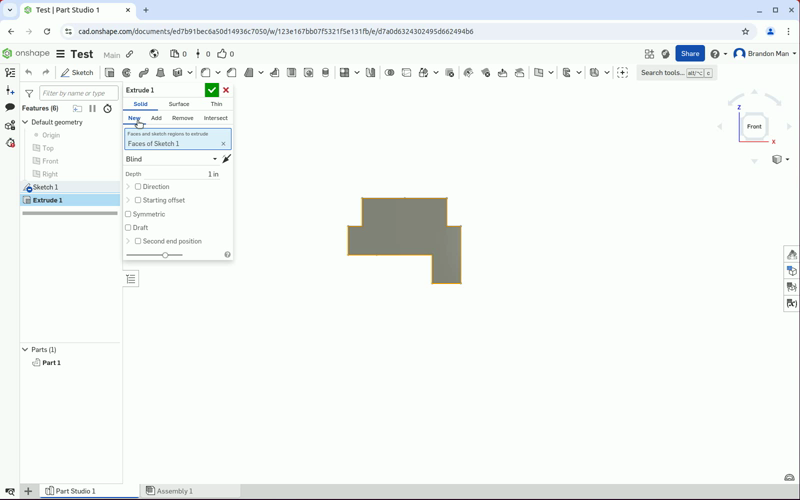
key(tab, 4)
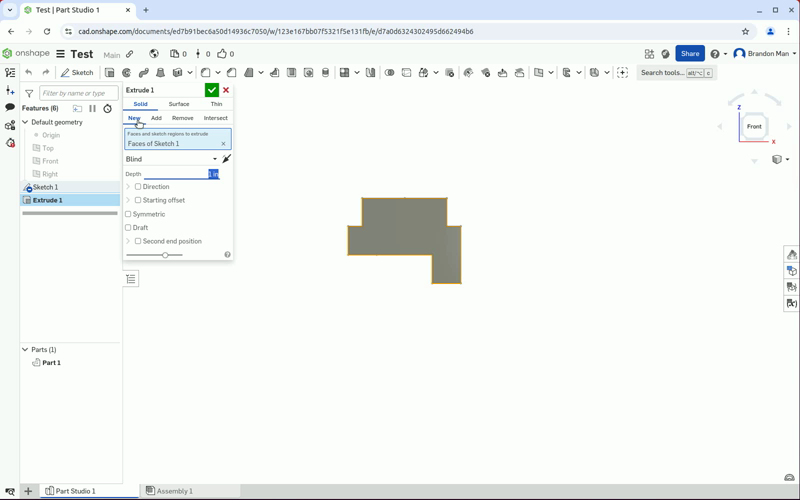
text(23.108)
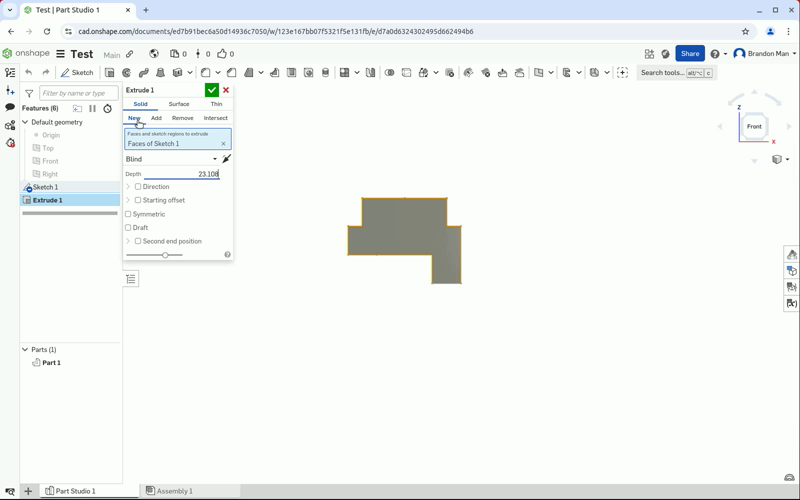
key(enter)
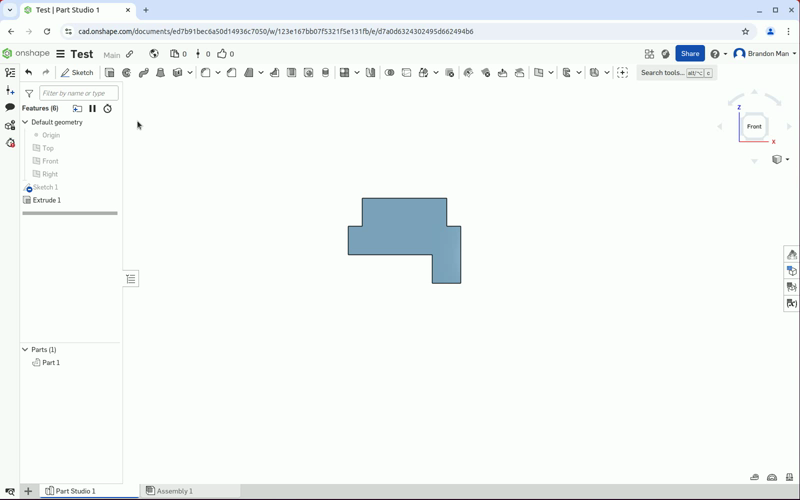
key(shift+h)
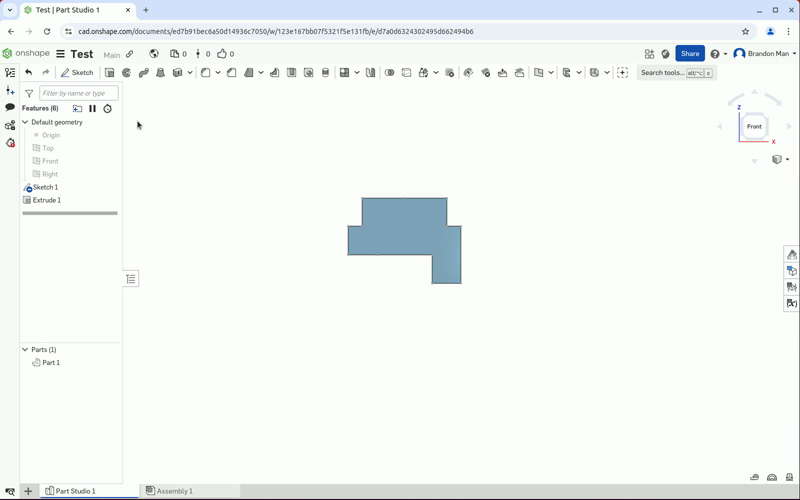
key(shift+h)
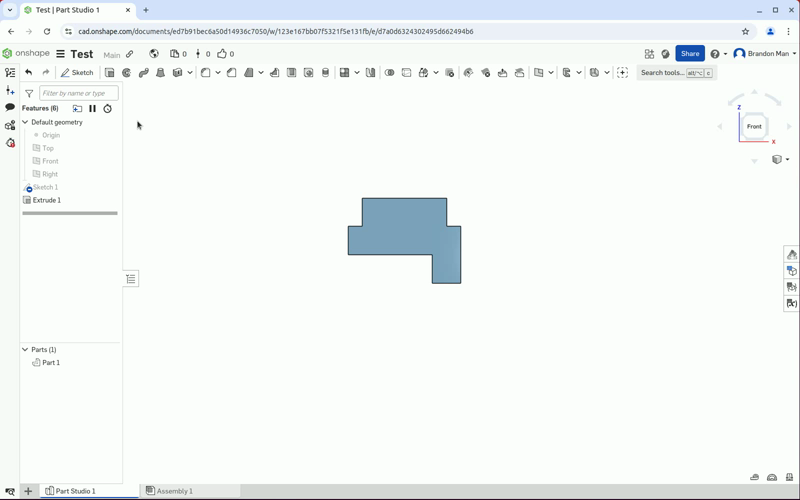
mouse_move(73, 189)
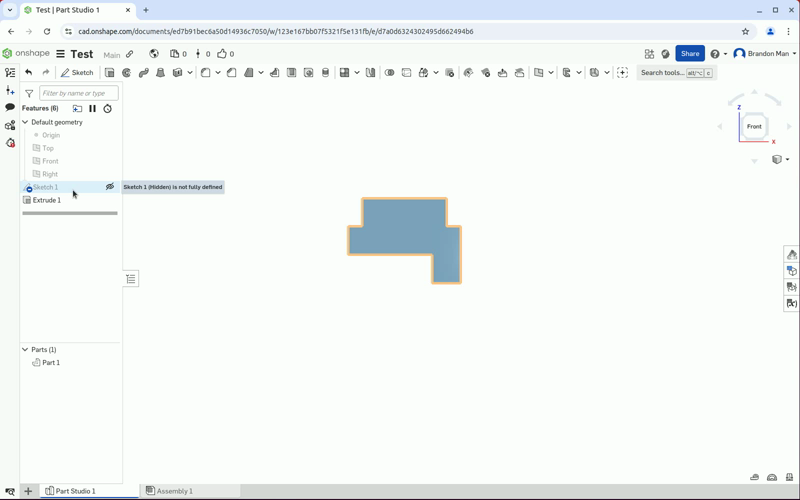
click(73, 189)
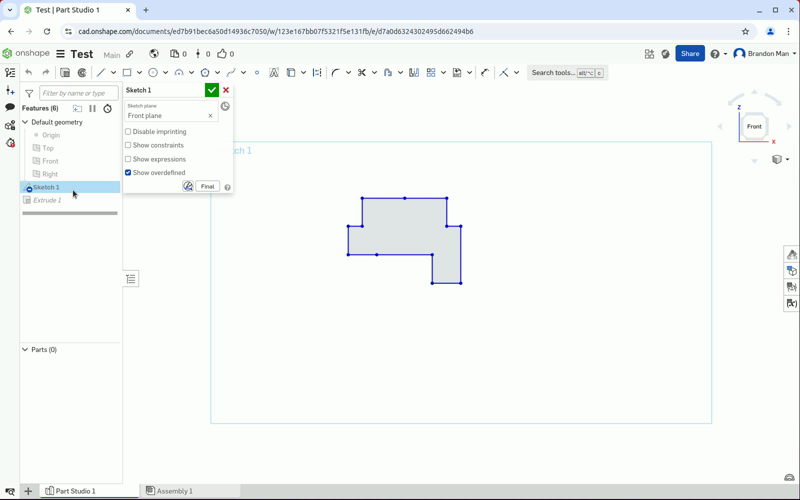
mouse_move(229, 92)
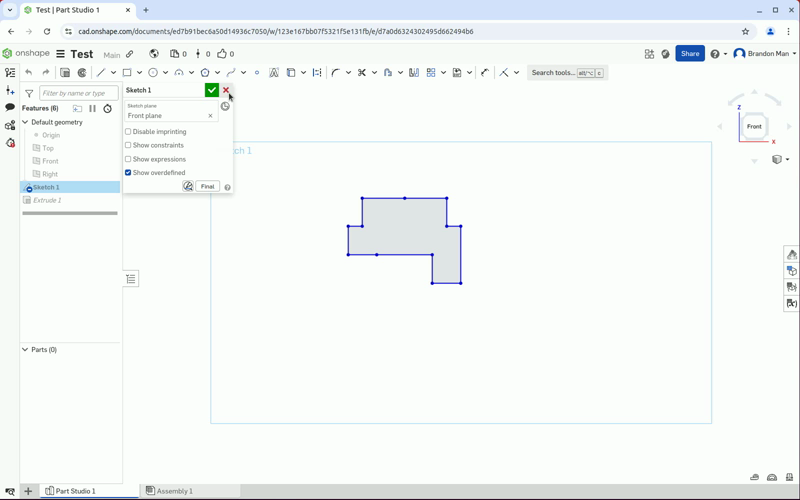
click(229, 92)
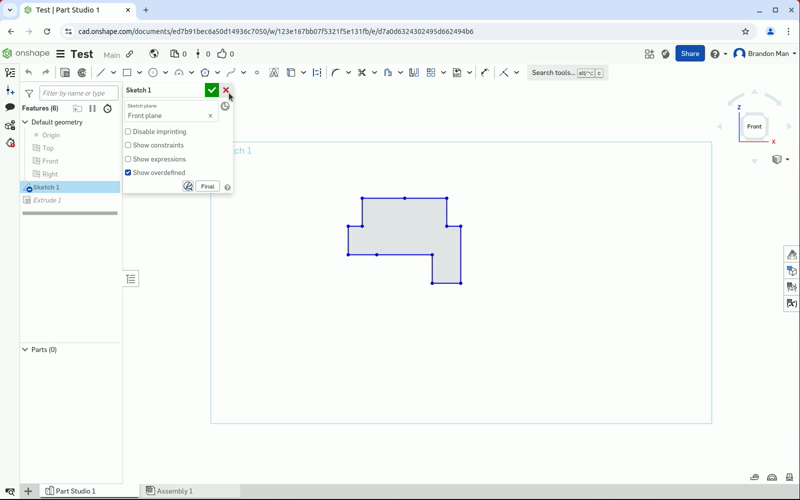
key(shift+s)
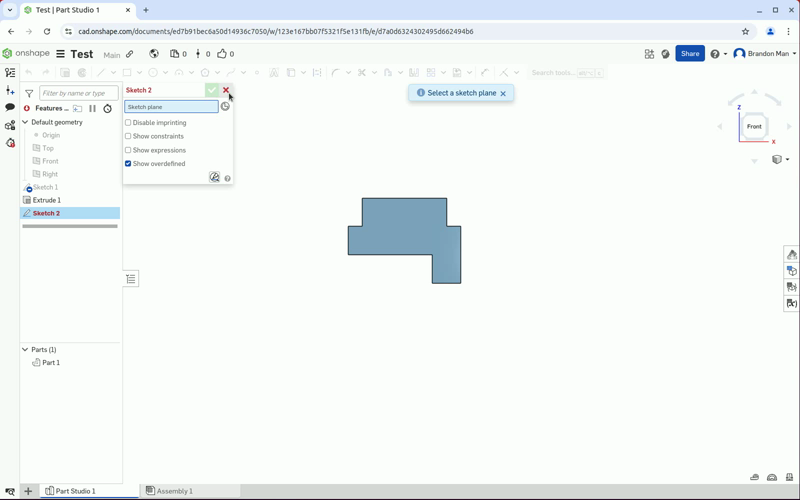
mouse_move(73, 163)
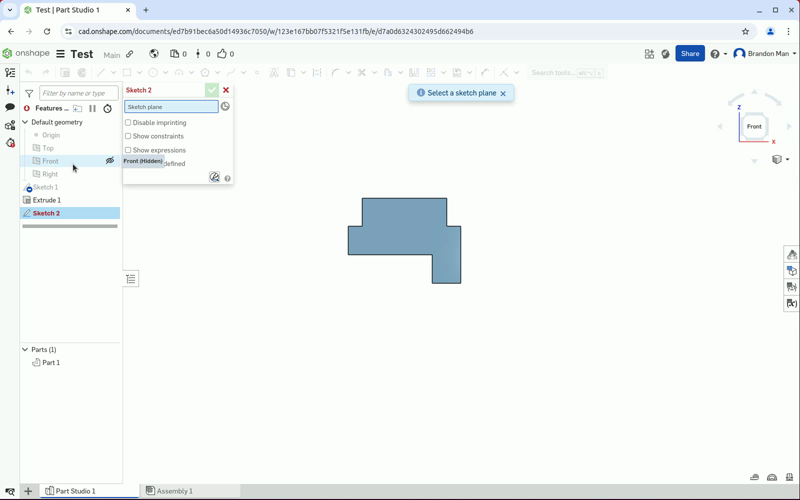
click(73, 163)
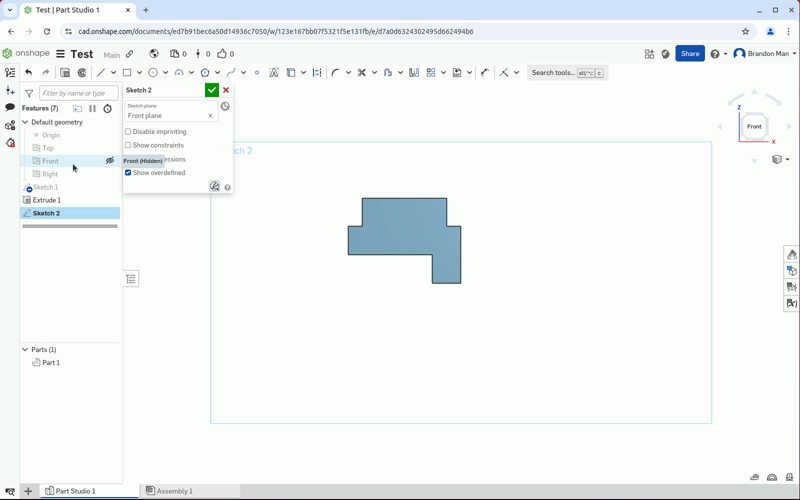
mouse_move(73, 352)
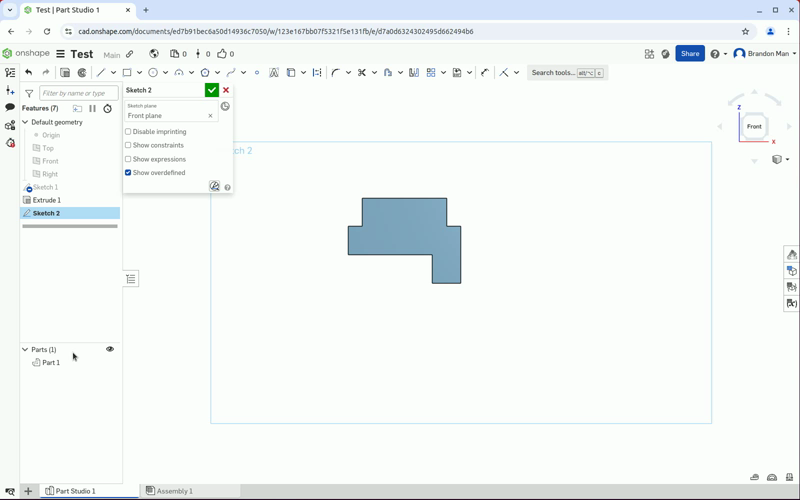
key(y)
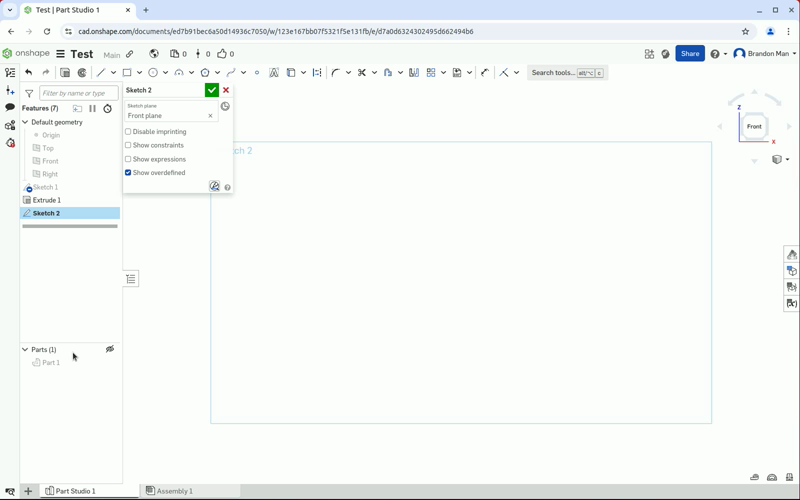
key(l)
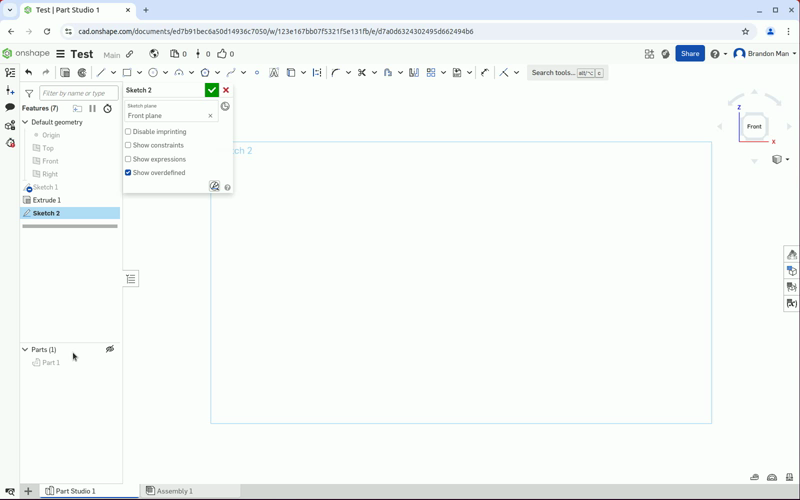
key_down(shift)
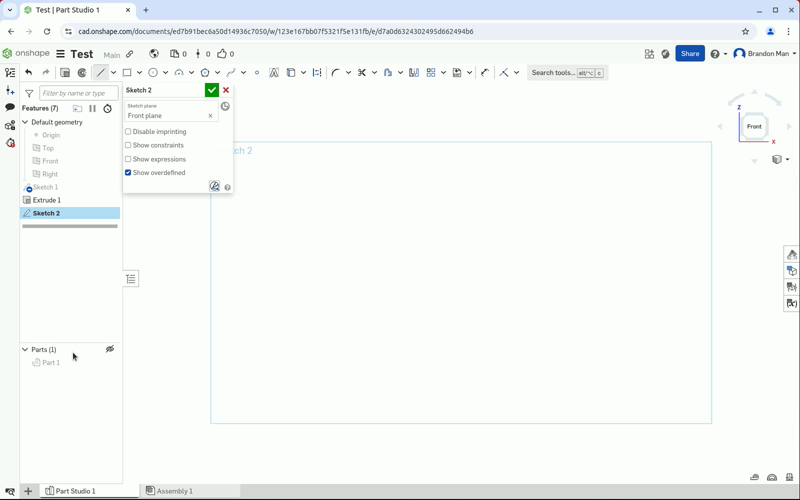
mouse_move(348, 282)
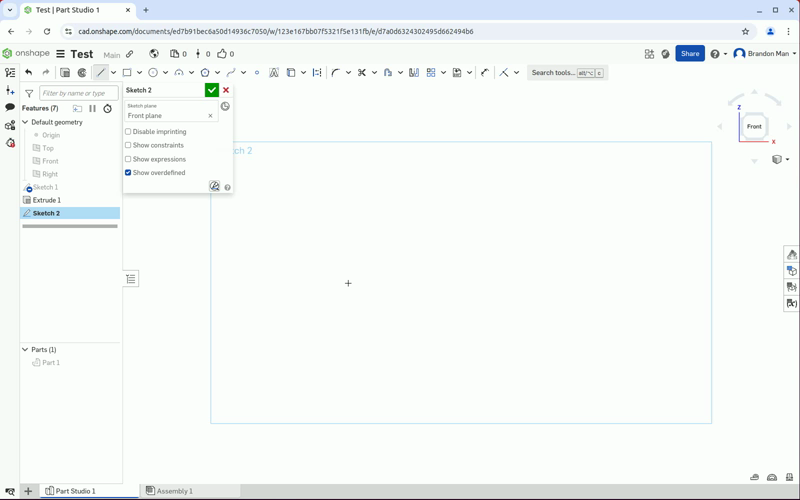
click(348, 282)
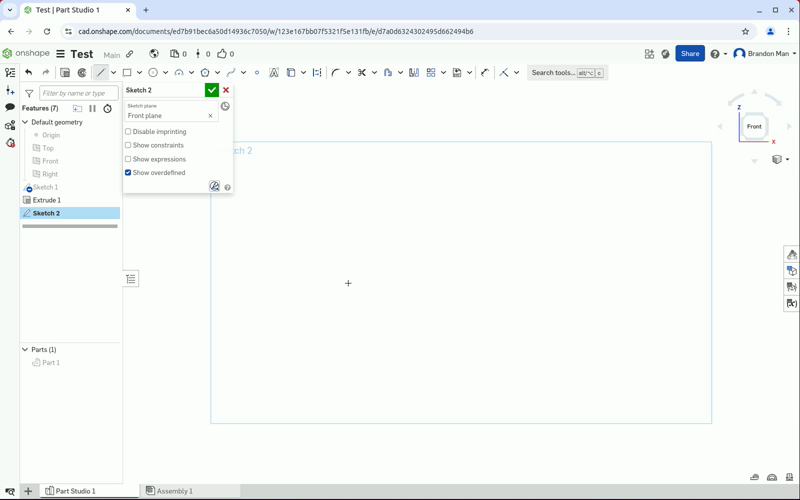
key_up(shift)
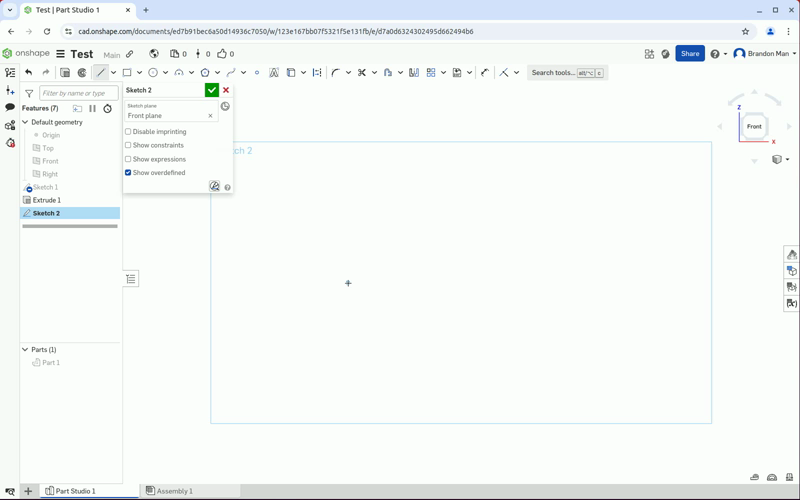
key_down(shift)
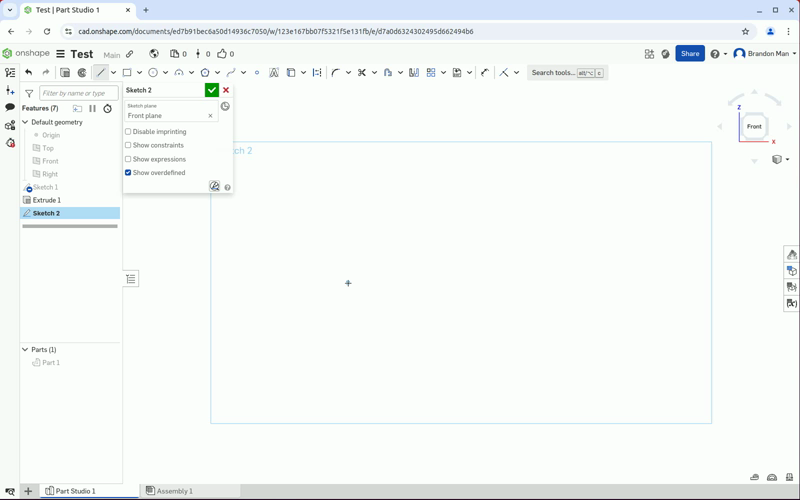
mouse_move(378, 282)
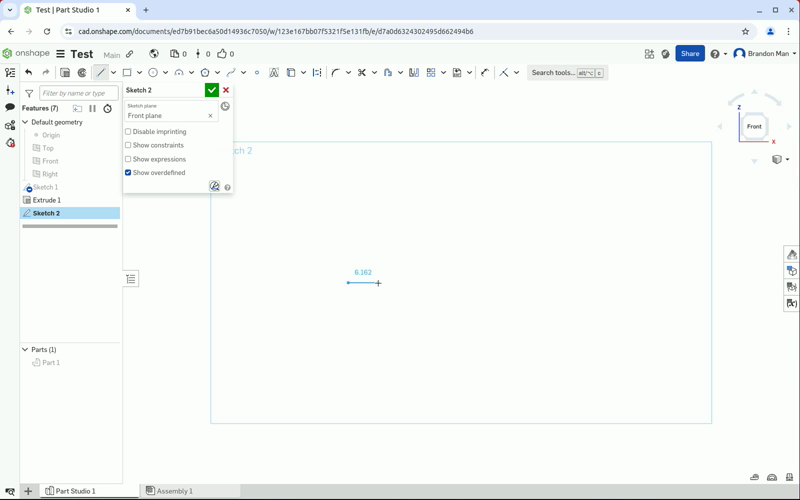
mouse_move(377, 282)
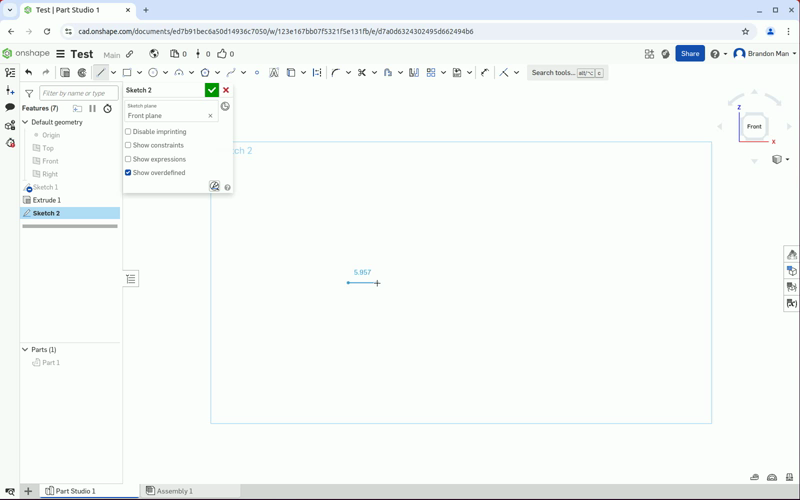
click(377, 282)
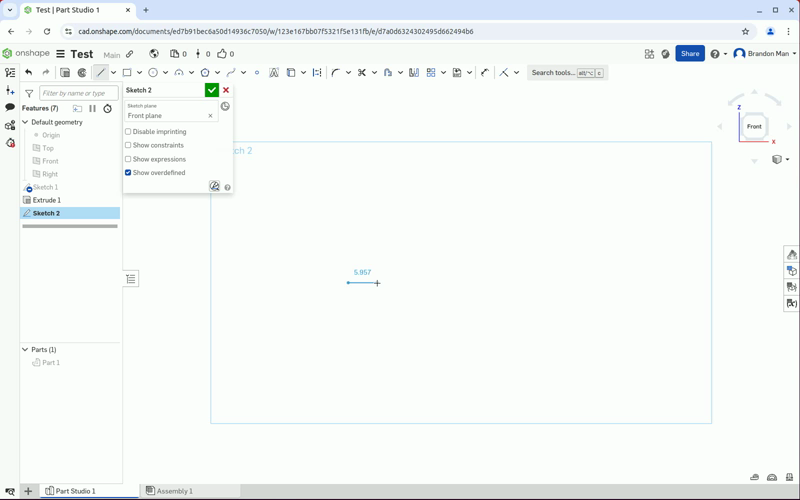
key_up(shift)
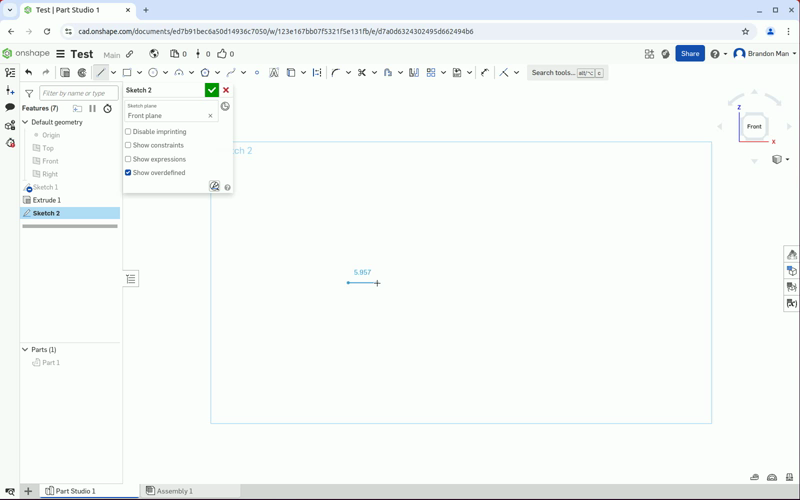
key_down(shift)
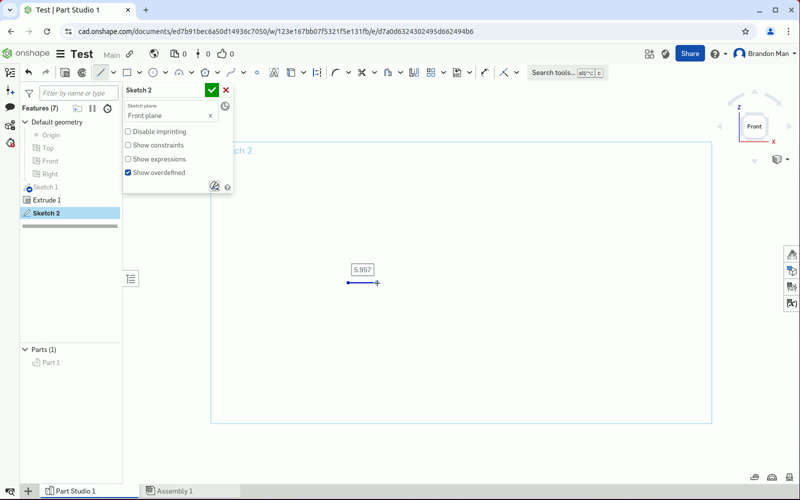
mouse_move(407, 282)
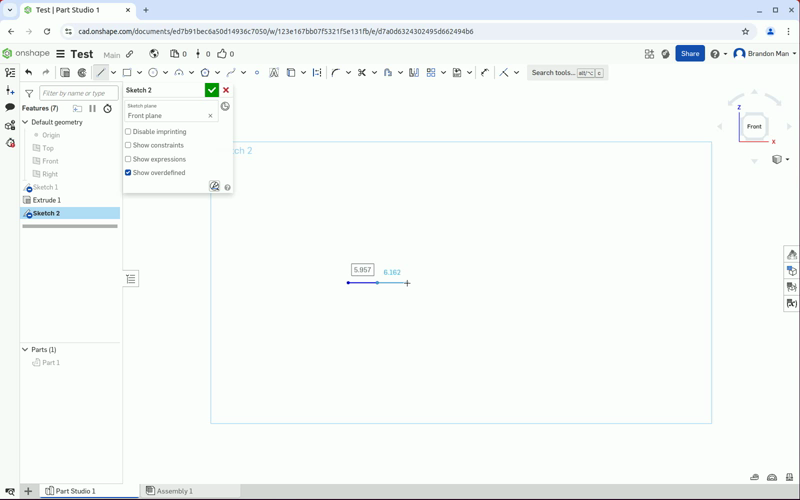
mouse_move(377, 253)
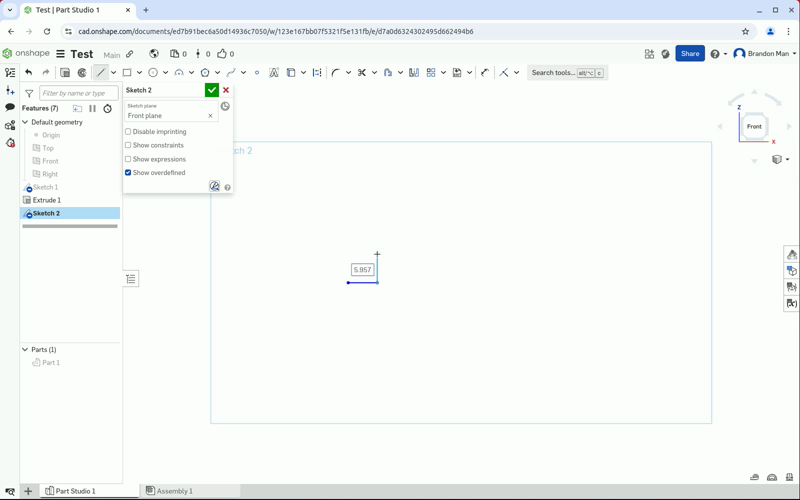
click(377, 253)
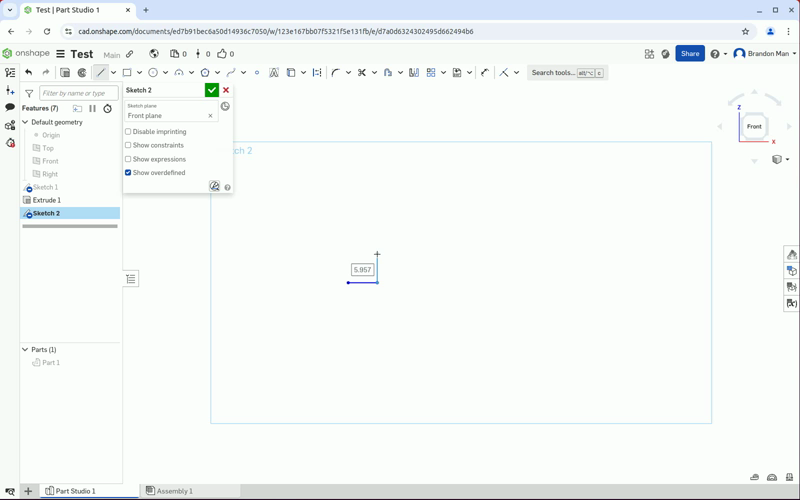
key_up(shift)
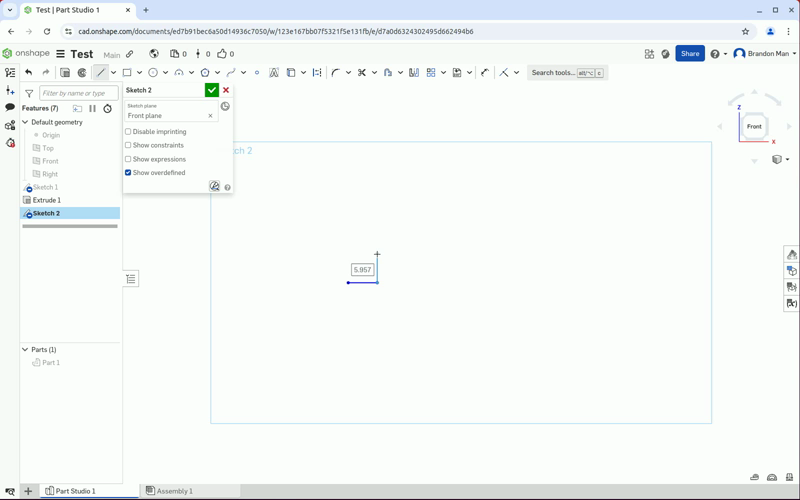
key_down(shift)
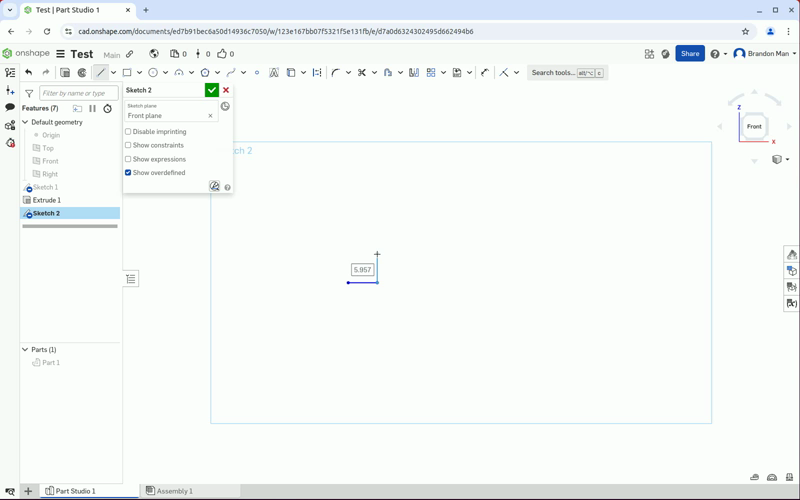
mouse_move(407, 253)
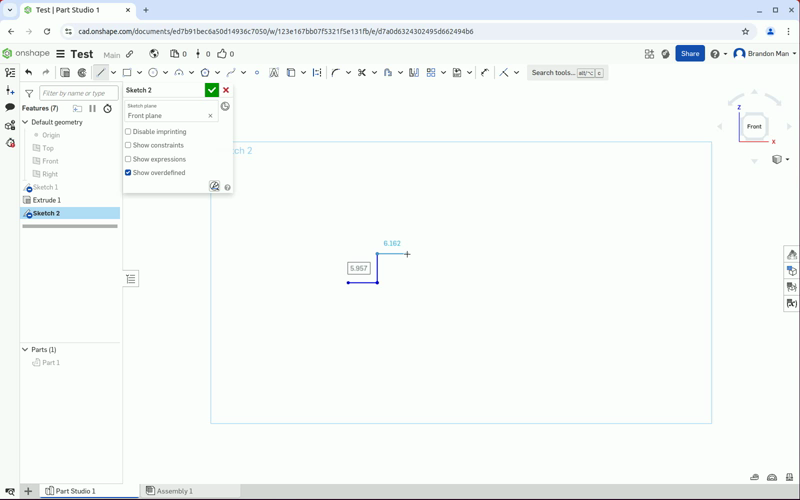
mouse_move(348, 253)
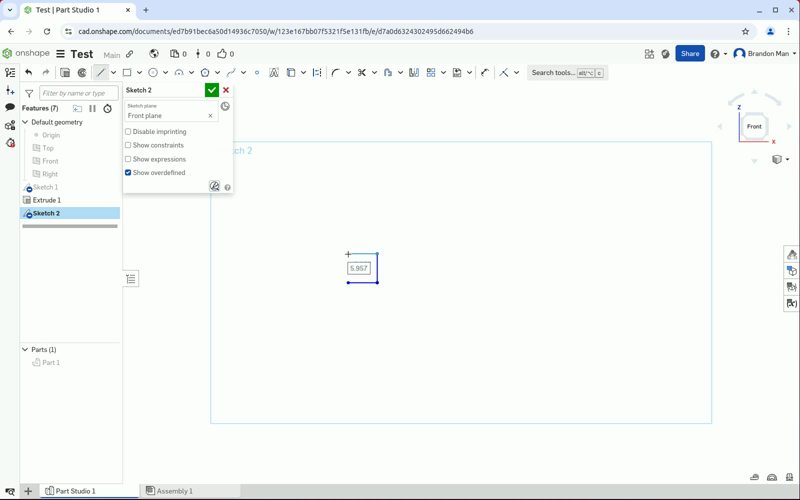
click(348, 253)
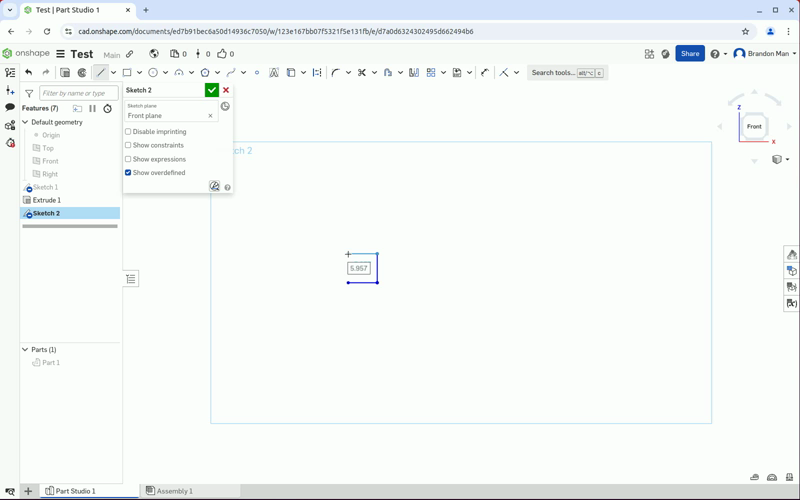
key_up(shift)
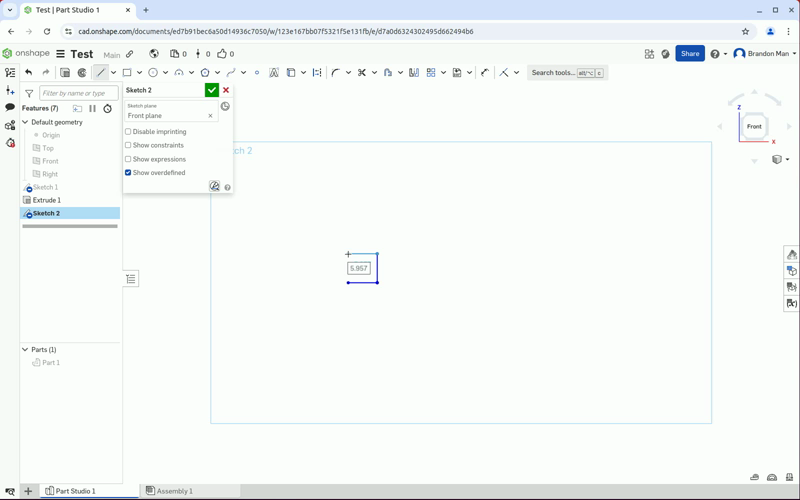
mouse_move(378, 253)
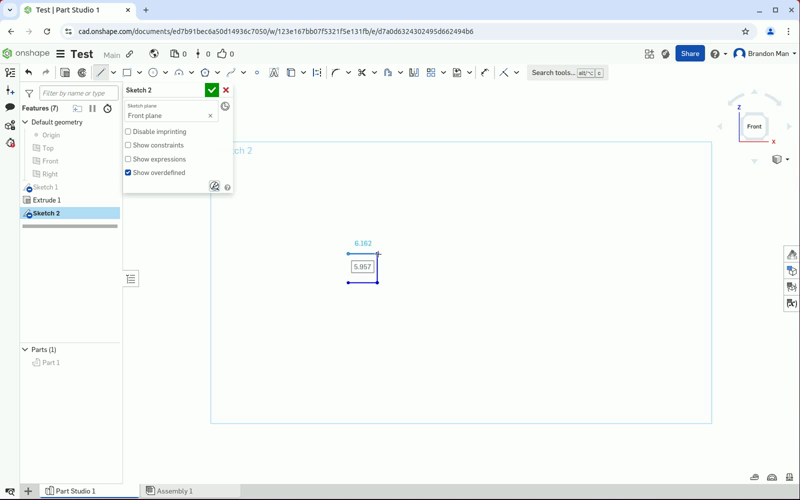
key_down(shift)
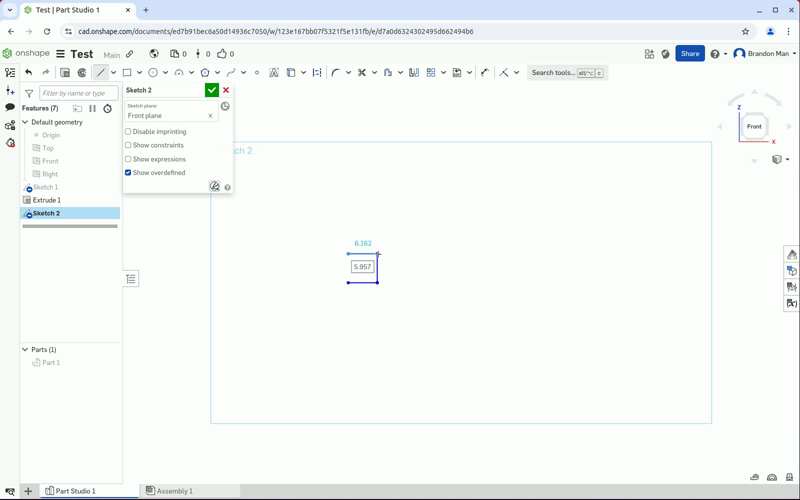
mouse_move(348, 282)
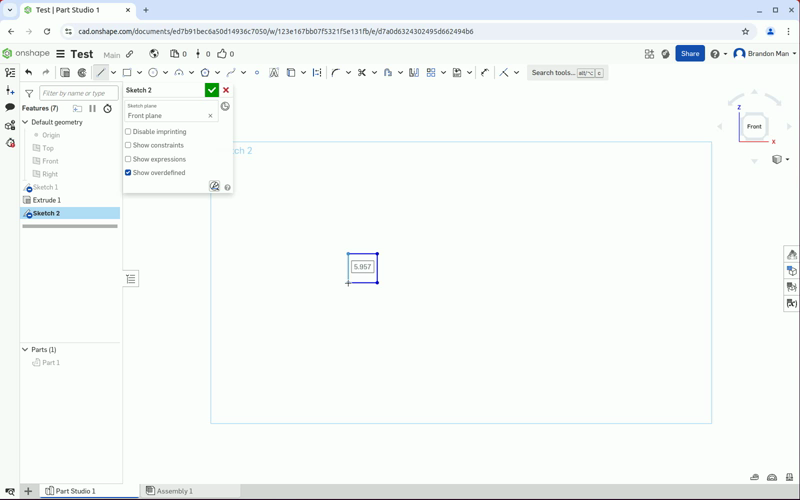
key_up(shift)
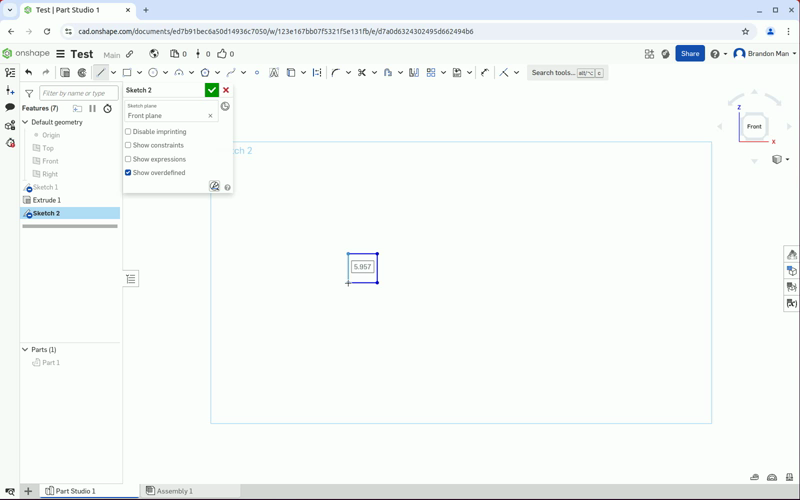
click(348, 282)
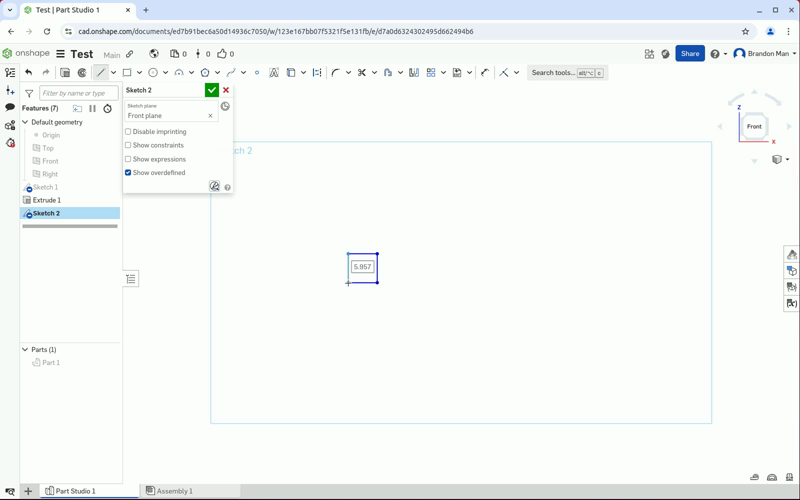
key(esc)
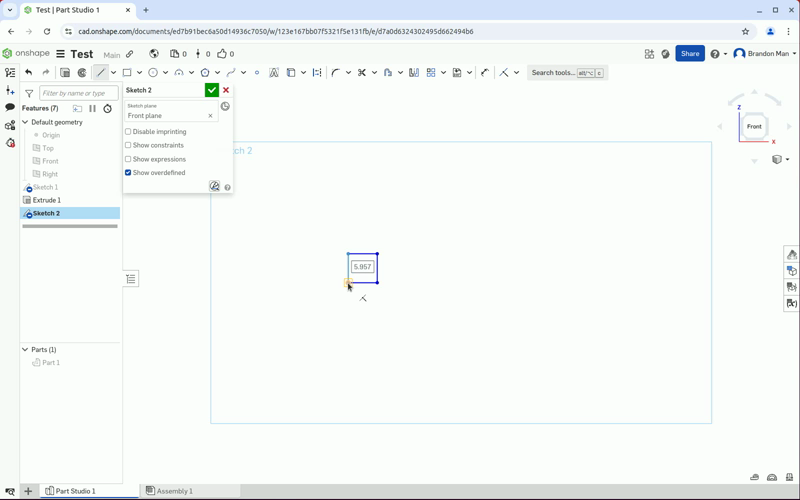
mouse_move(354, 260)
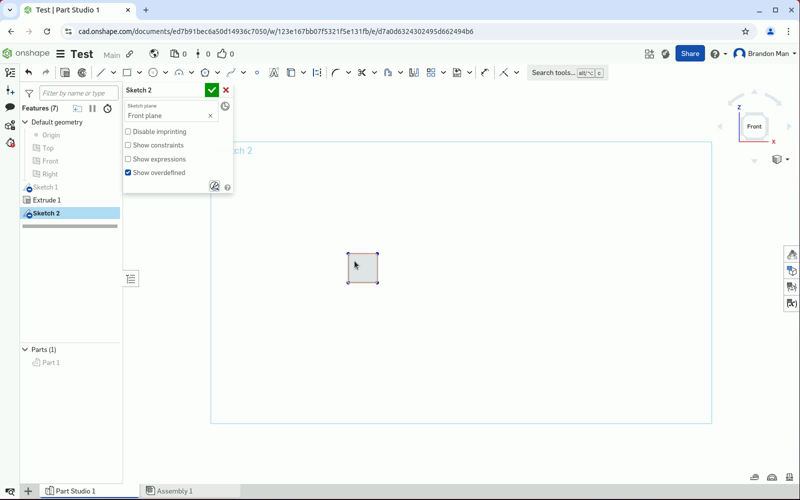
scroll(6)
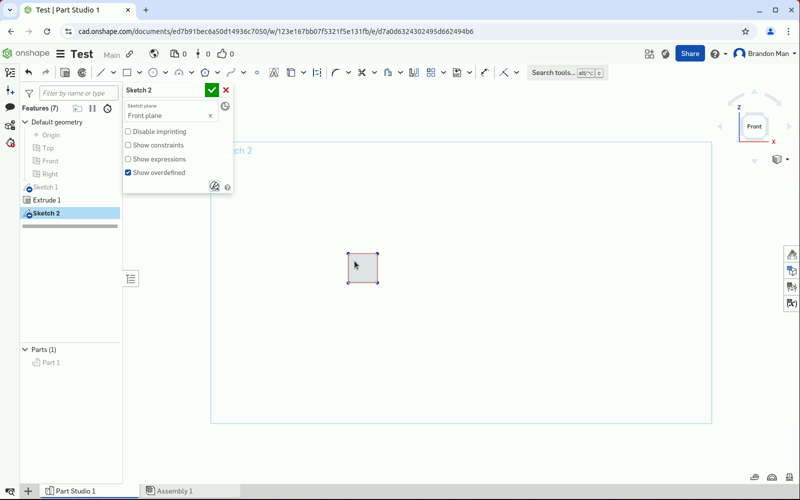
scroll(6)
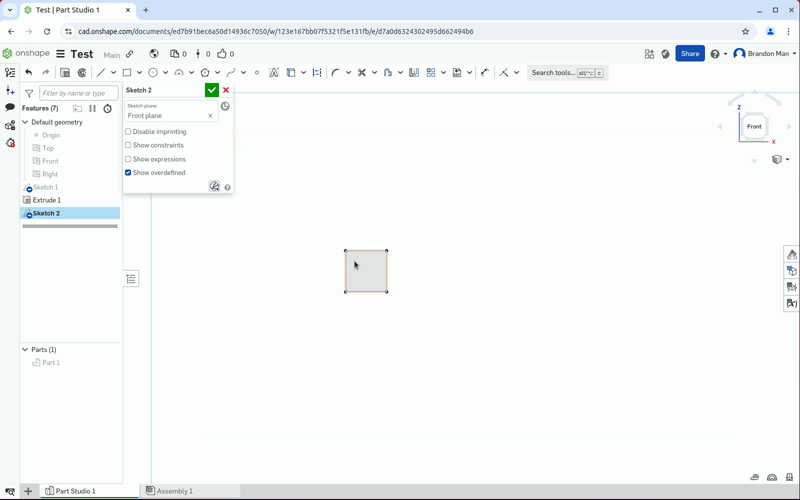
scroll(6)
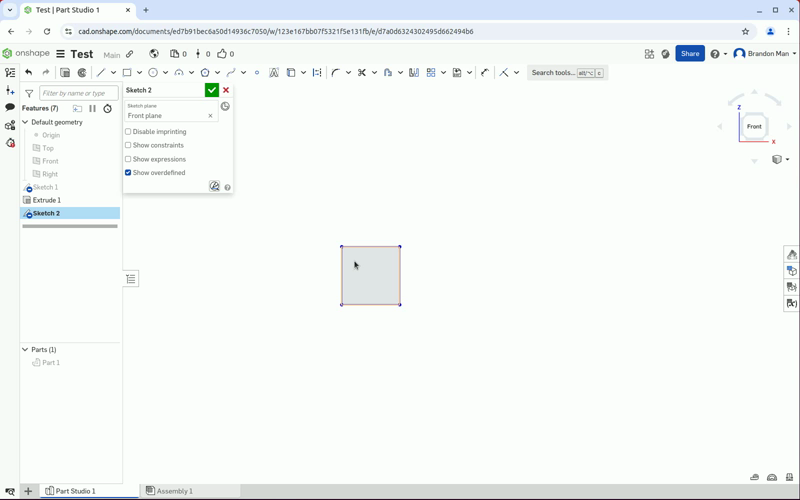
scroll(6)
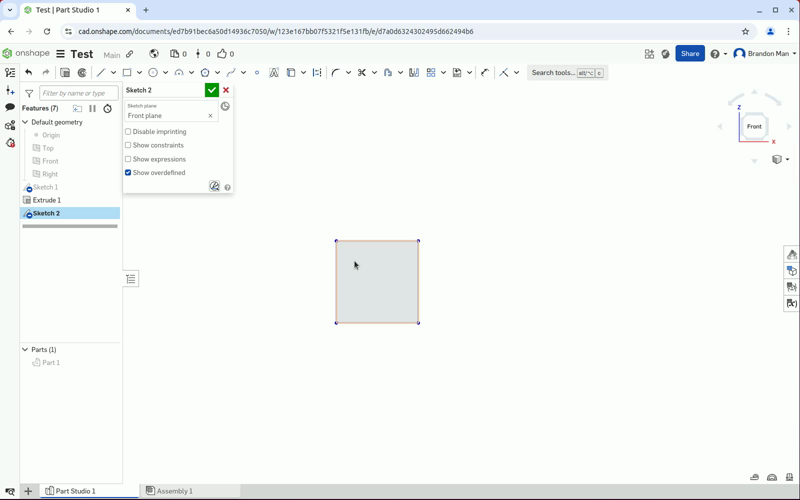
scroll(6)
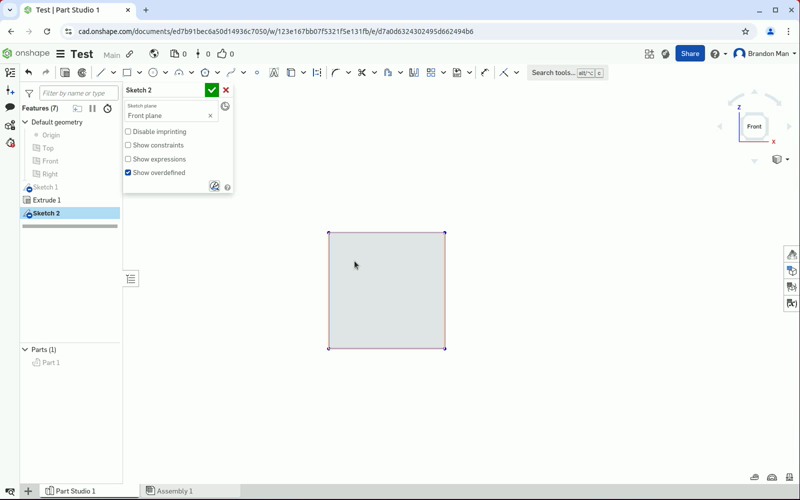
scroll(6)
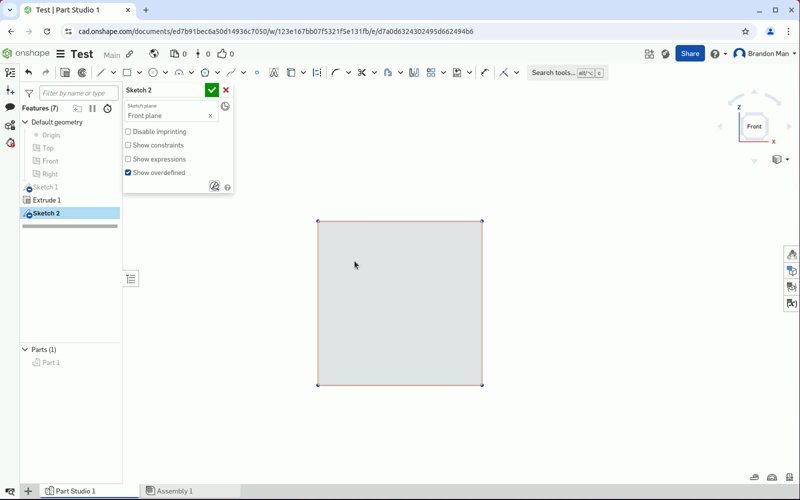
scroll(6)
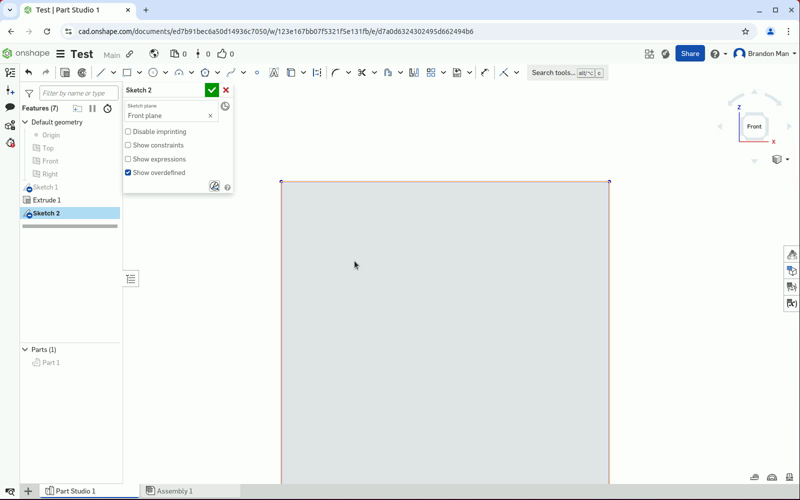
click(354, 260)
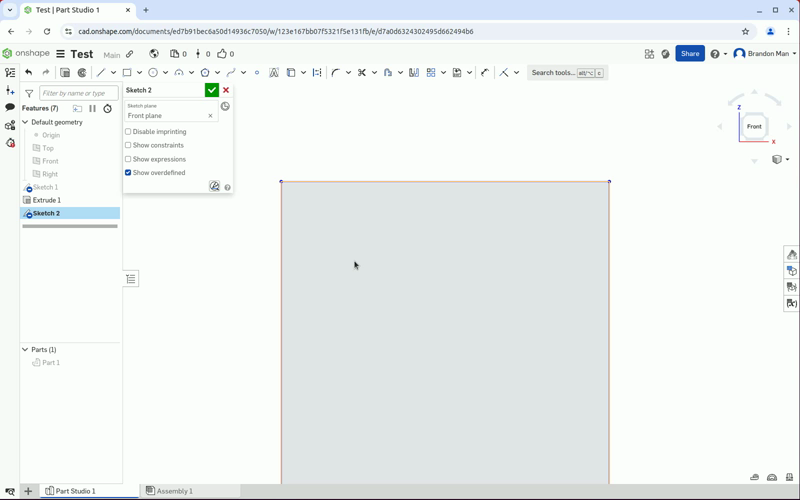
scroll(-6)
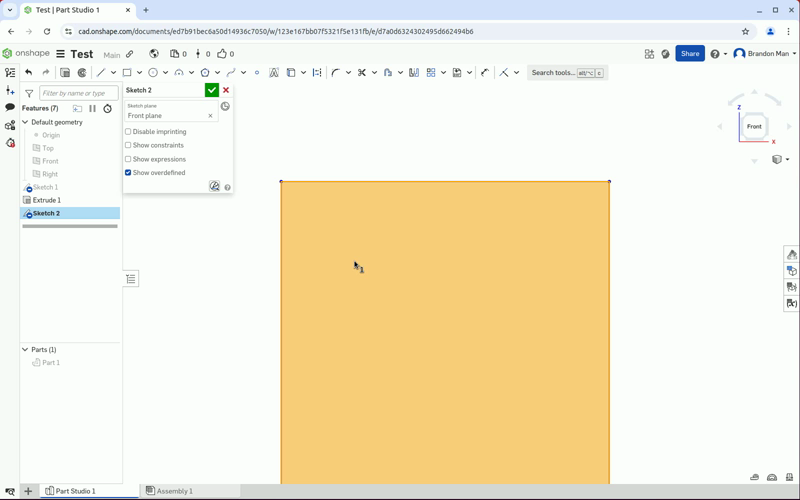
scroll(-6)
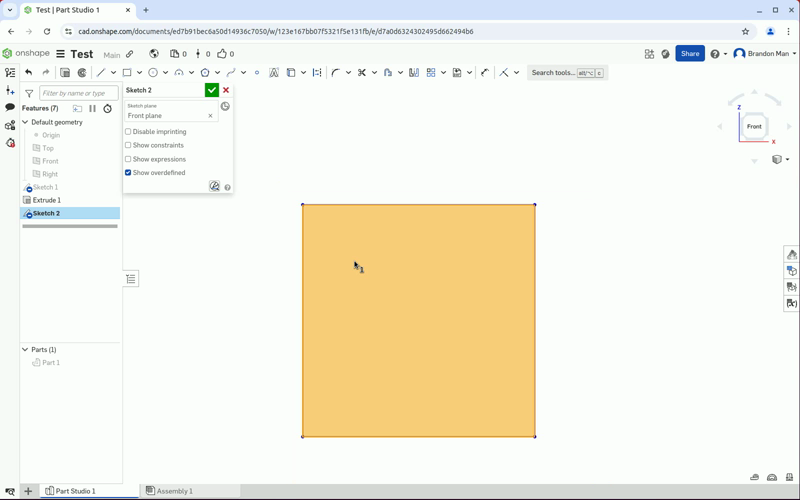
scroll(-6)
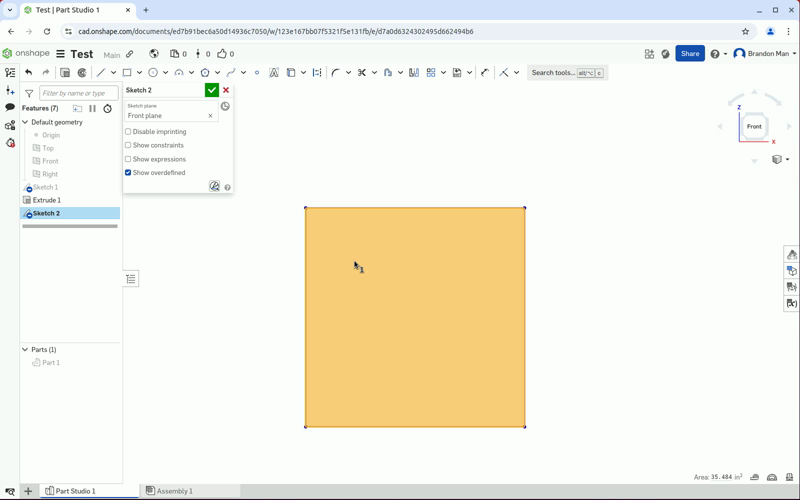
scroll(-6)
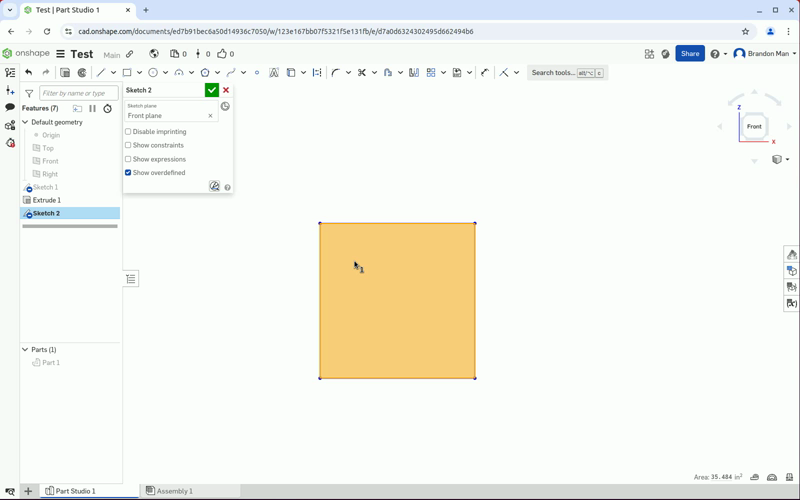
scroll(-6)
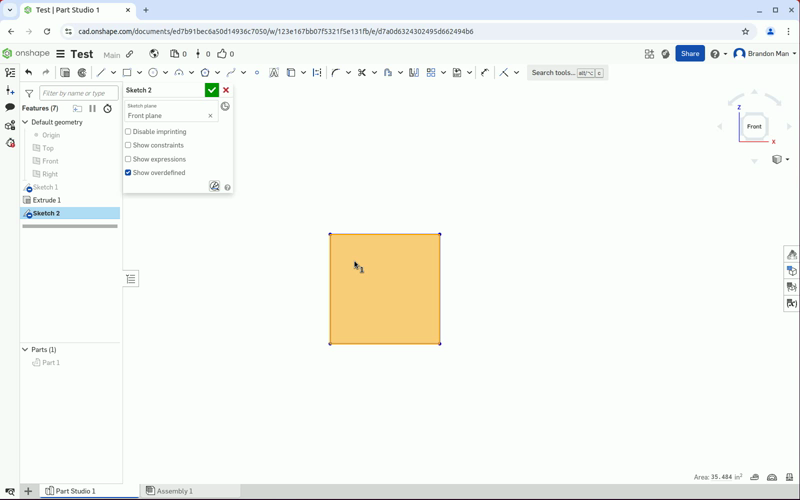
scroll(-6)
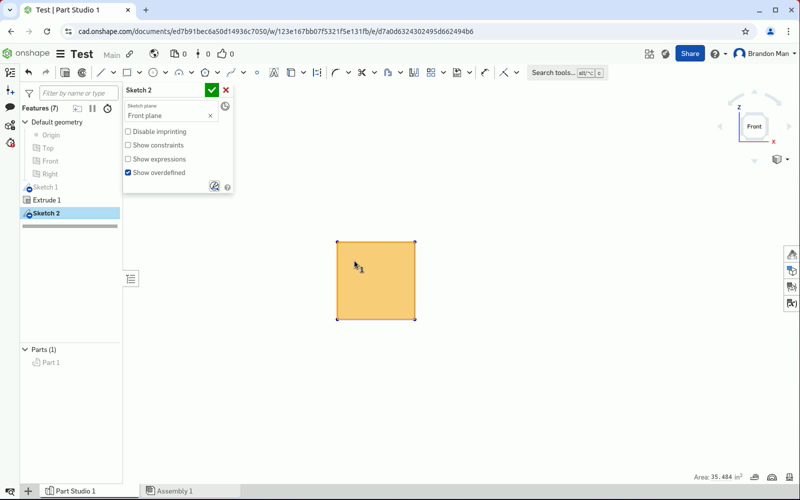
scroll(-6)
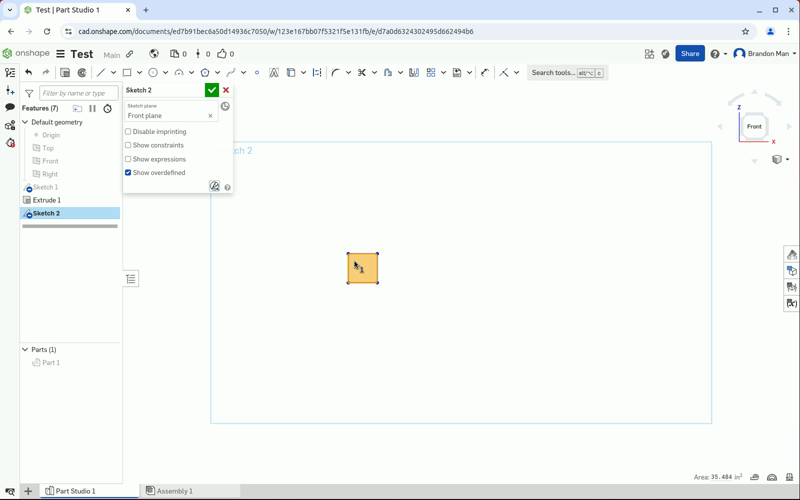
mouse_move(73, 352)
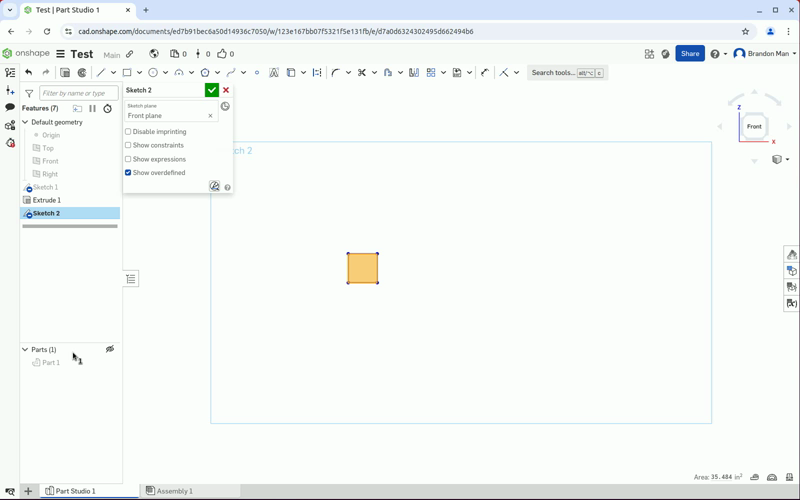
key(shift+y)
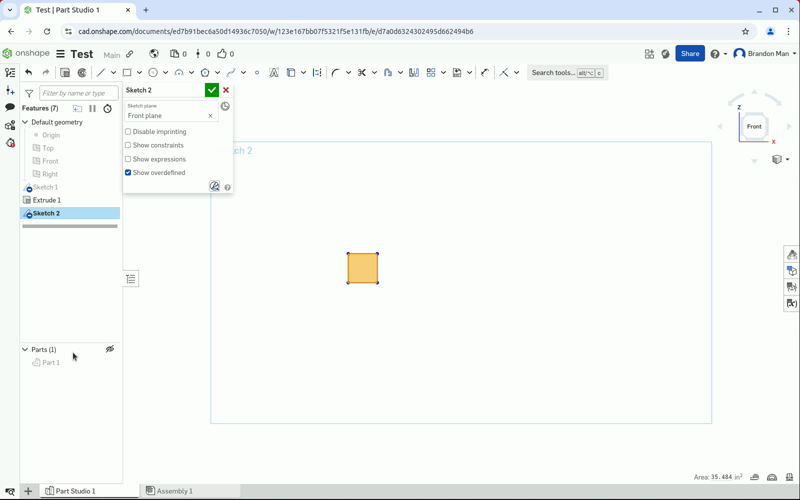
key(shift+e)
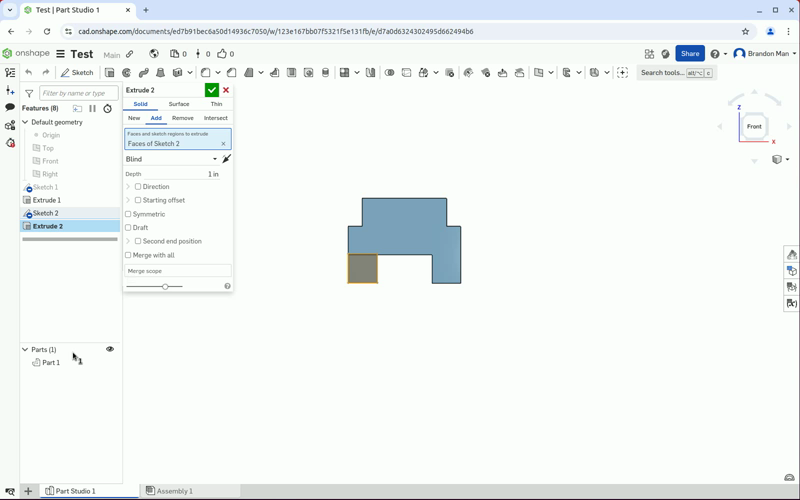
mouse_move(143, 106)
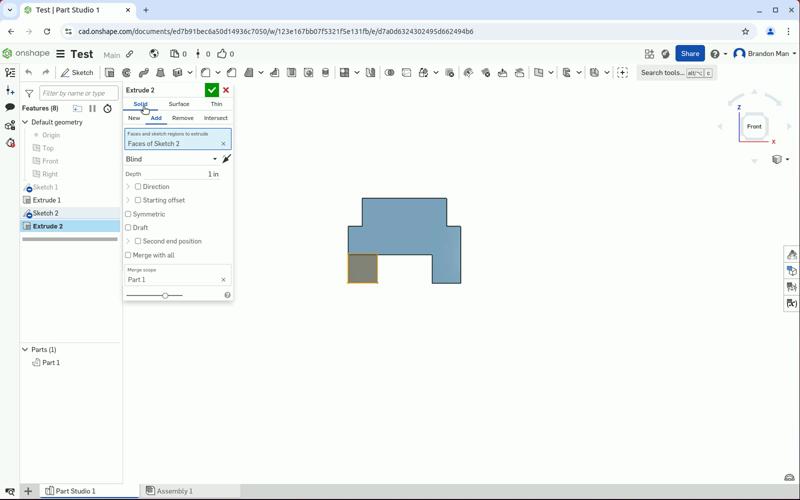
click(143, 106)
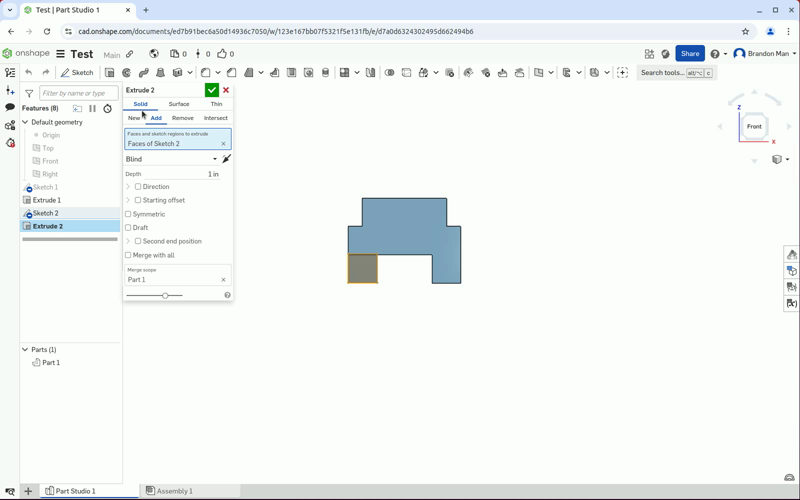
mouse_move(137, 120)
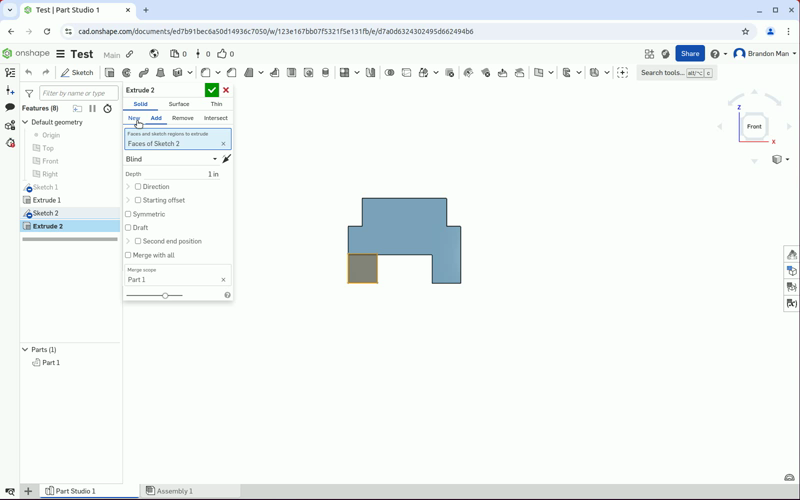
click(137, 120)
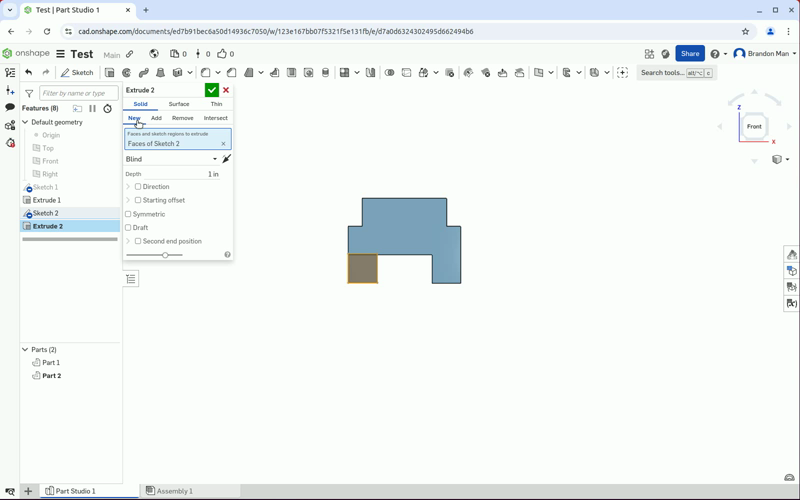
key(tab, 4)
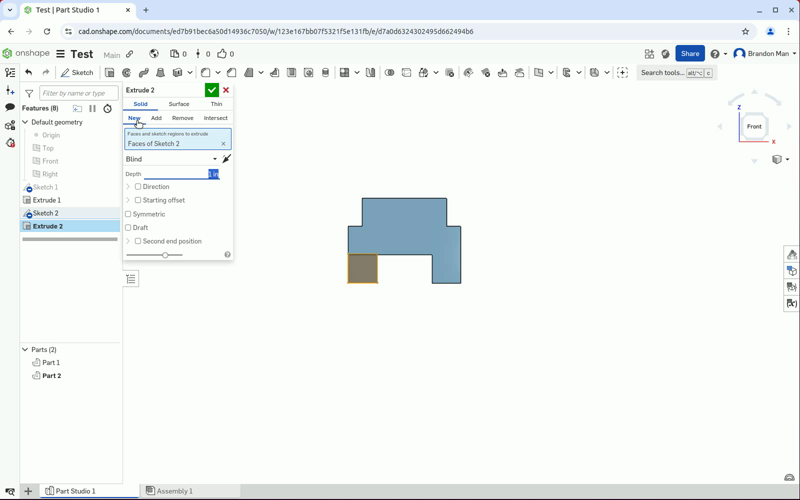
text(23.108)
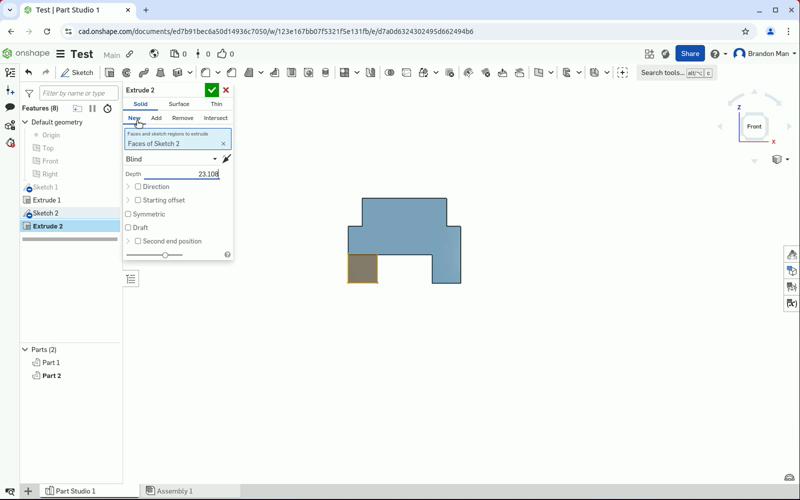
key(enter)
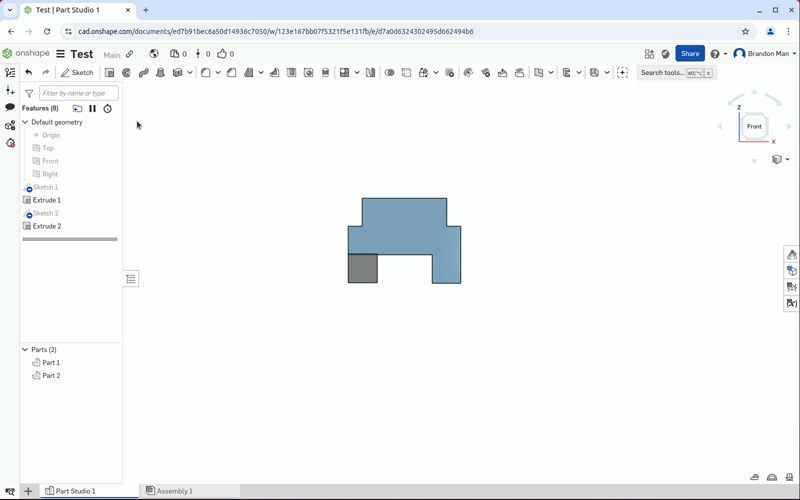
key(shift+h)
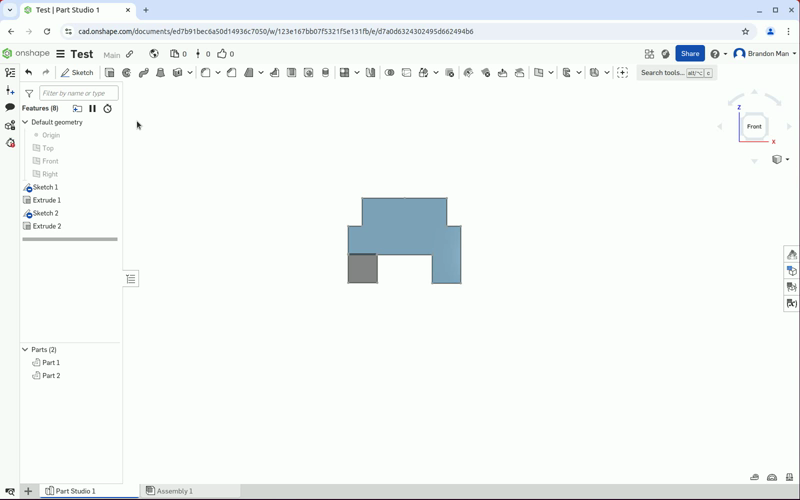
key(shift+h)
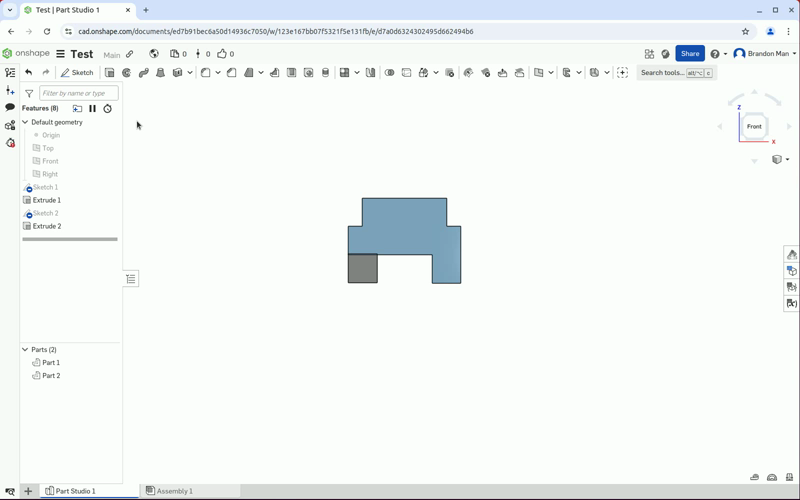
mouse_move(73, 189)
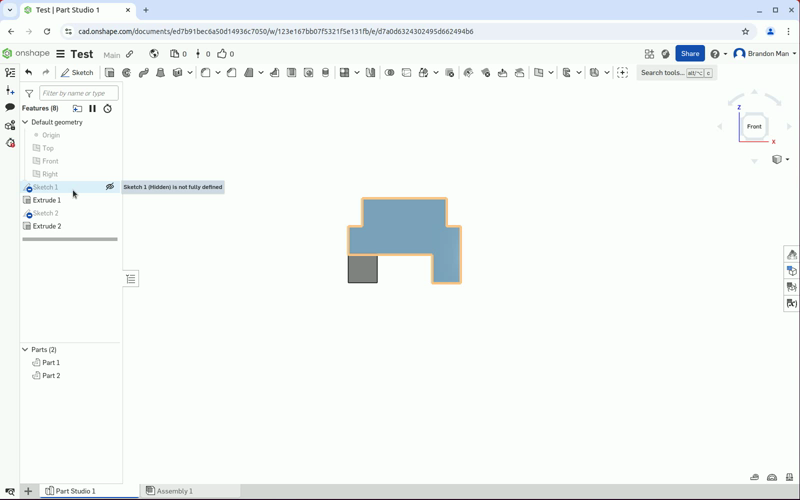
click(73, 189)
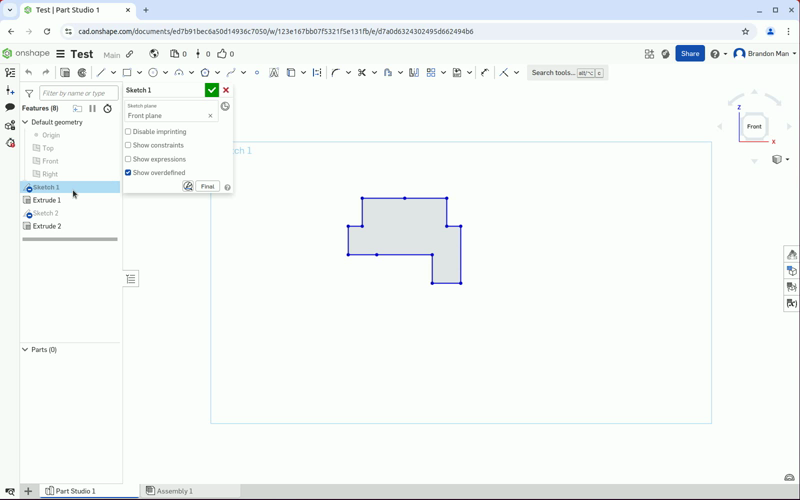
mouse_move(229, 92)
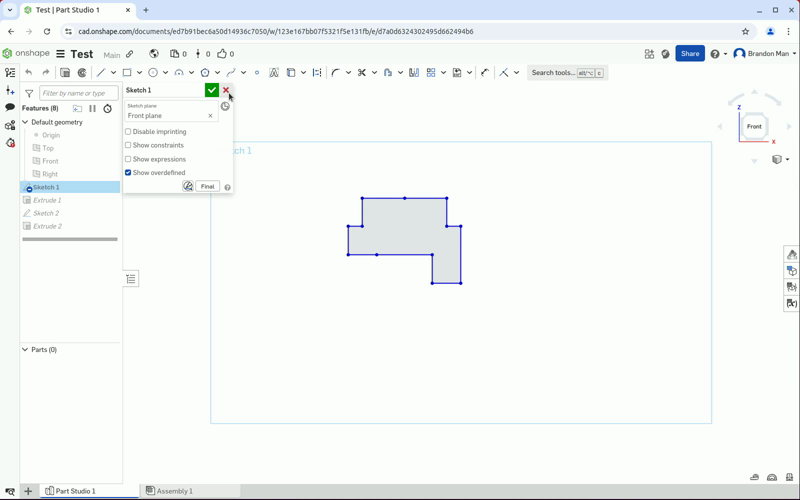
click(229, 92)
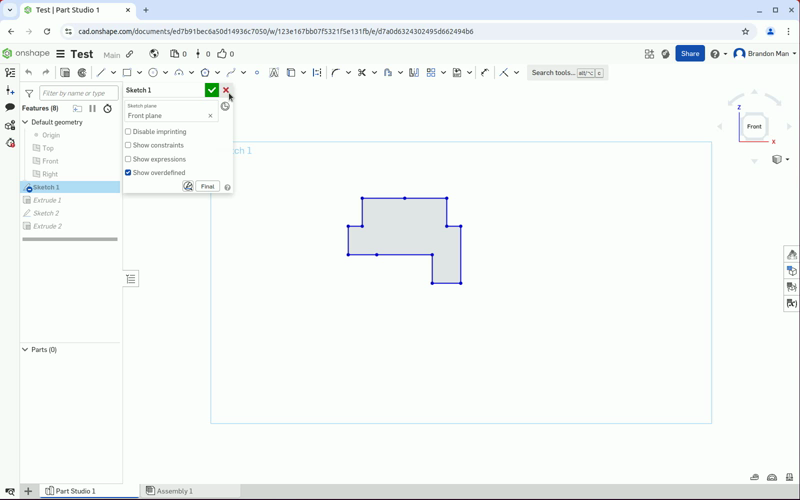
key(shift+s)
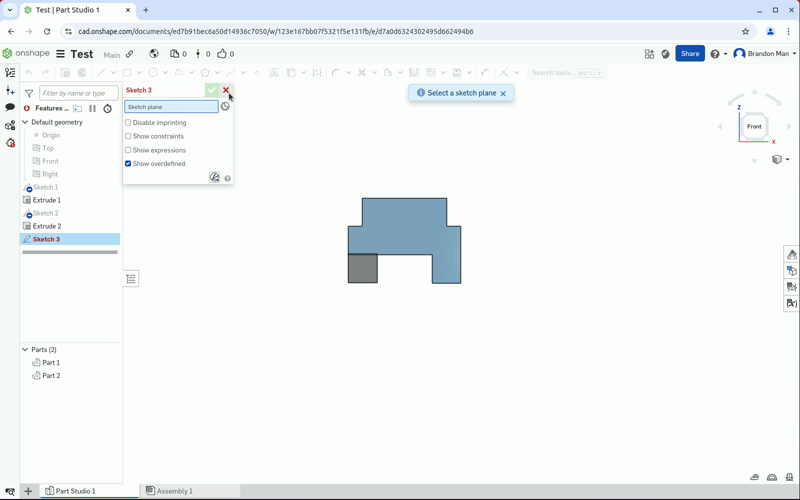
mouse_move(73, 163)
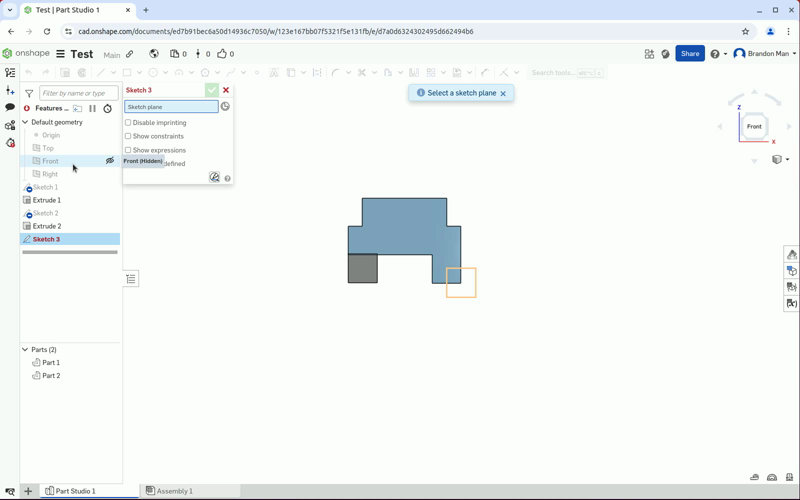
click(73, 163)
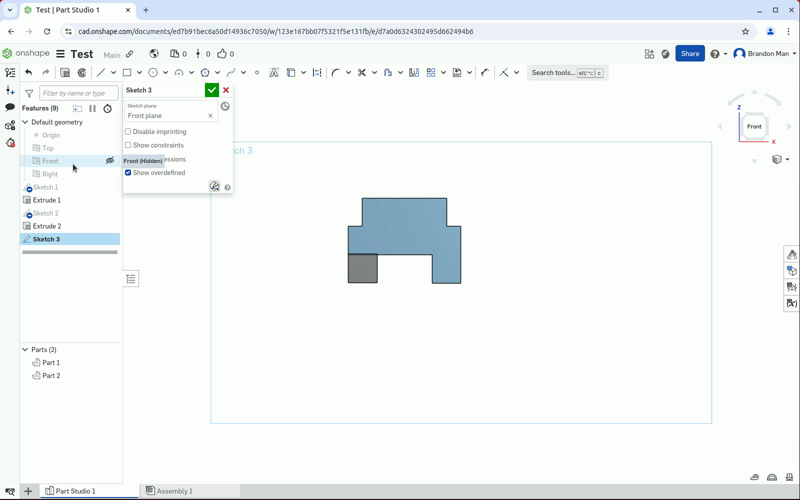
mouse_move(73, 352)
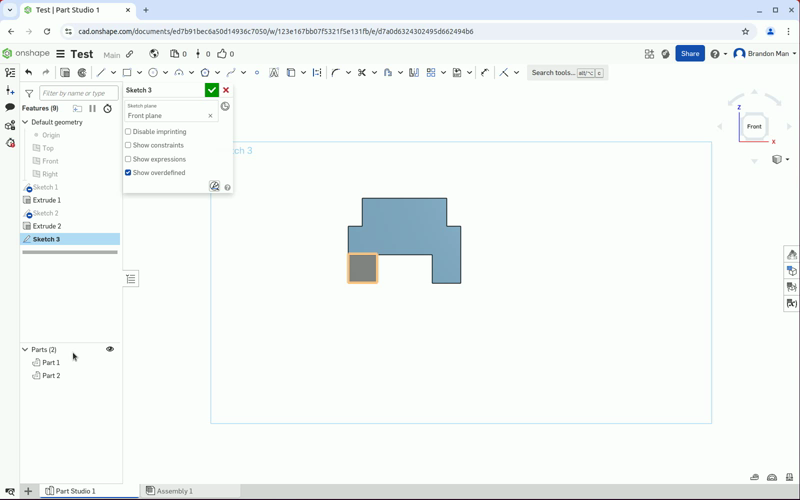
key(y)
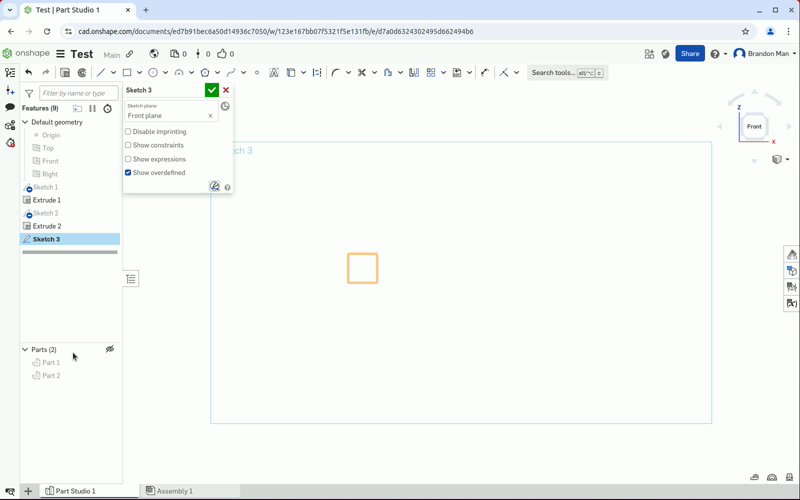
key(l)
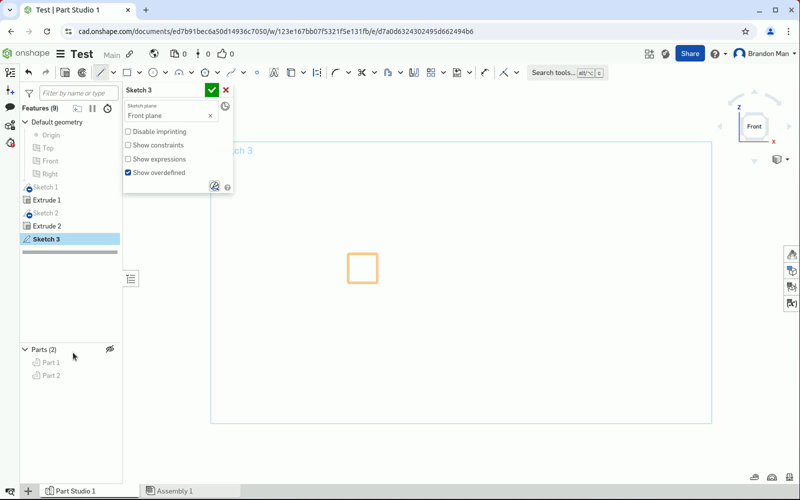
key_down(shift)
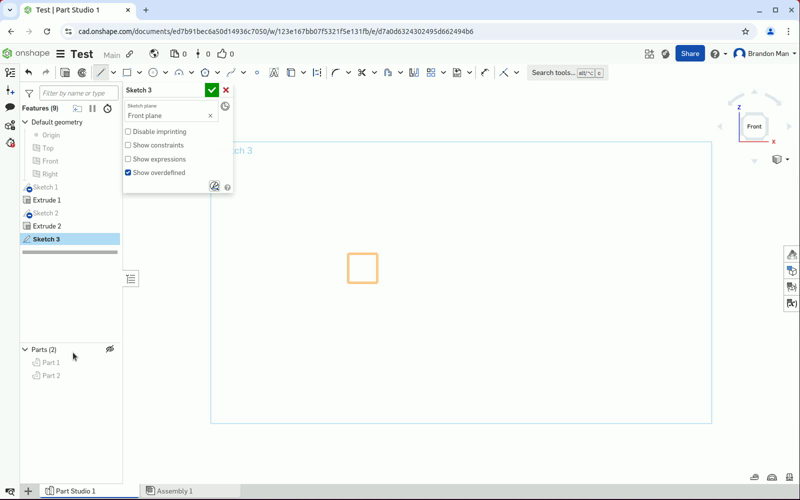
mouse_move(348, 198)
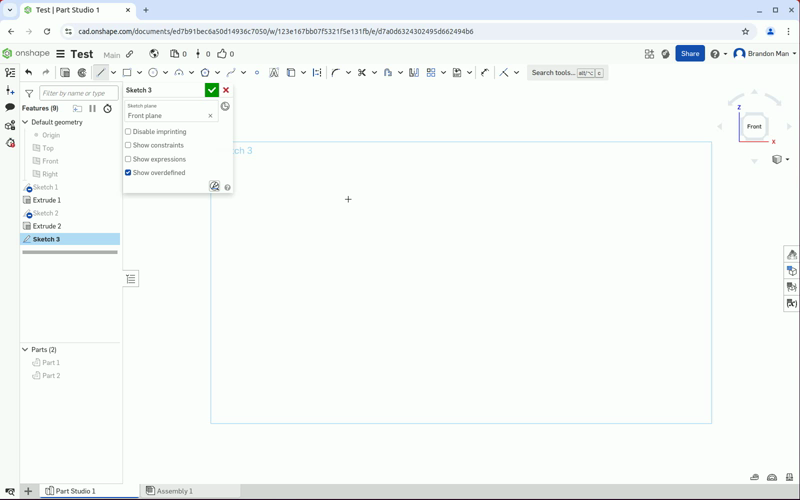
click(348, 198)
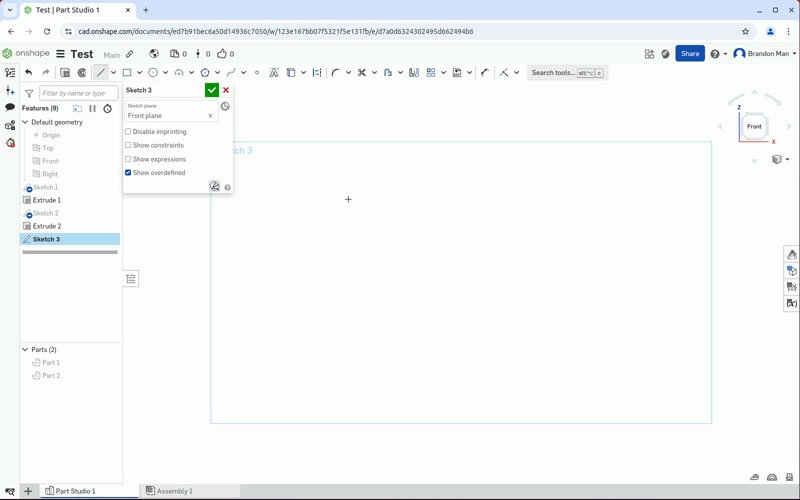
key_up(shift)
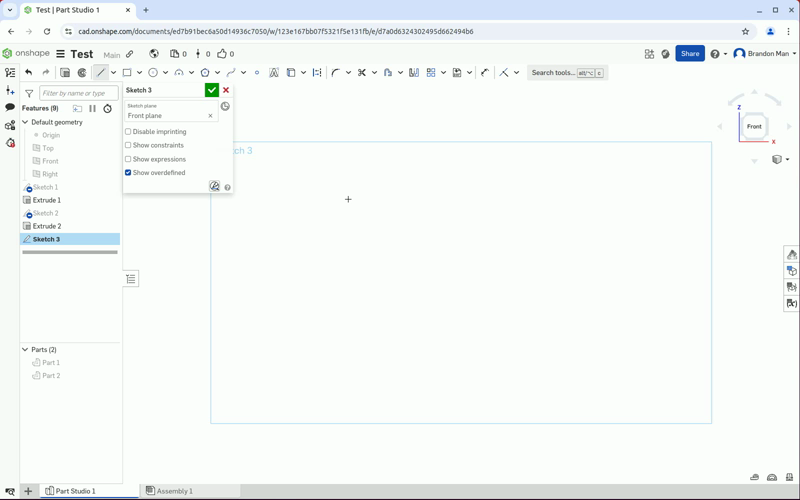
key_down(shift)
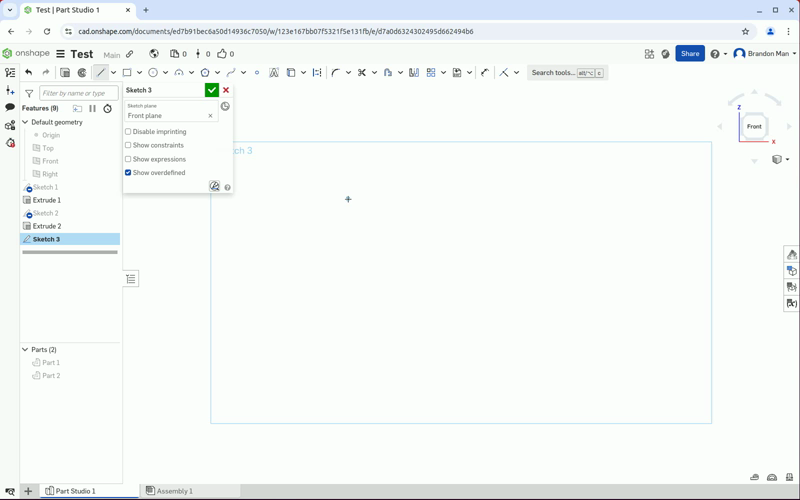
mouse_move(378, 198)
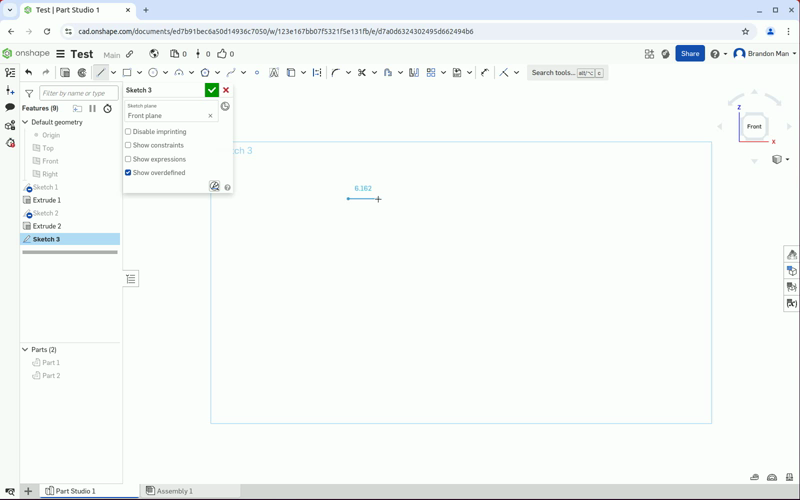
mouse_move(362, 198)
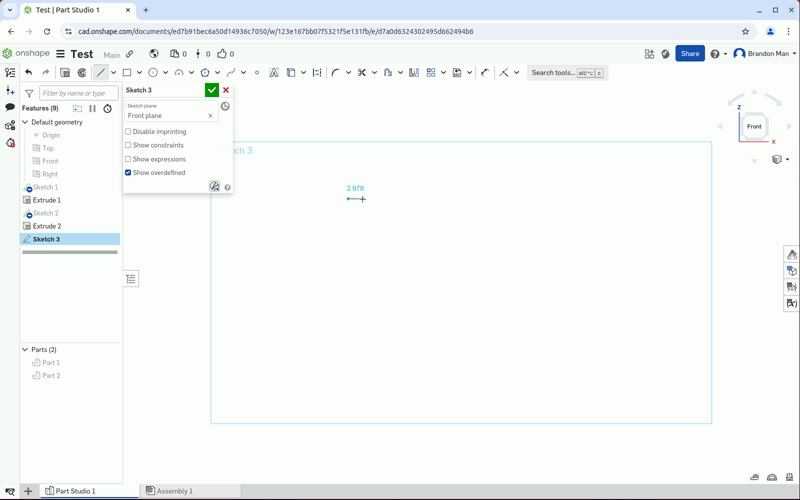
click(362, 198)
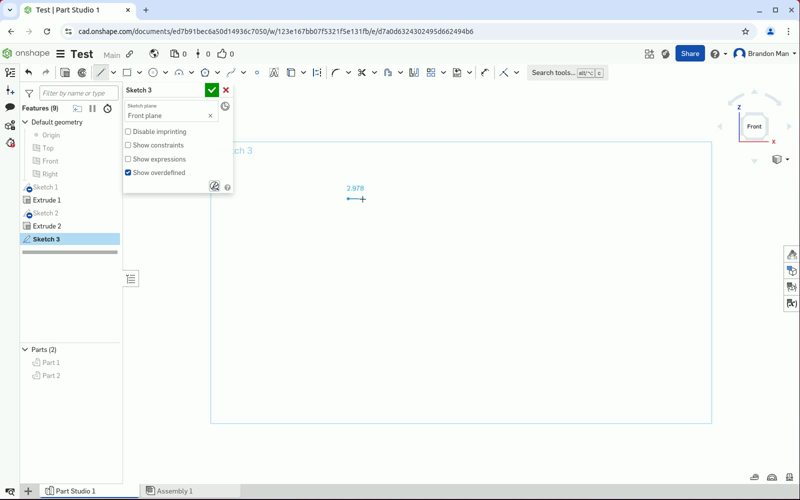
key_up(shift)
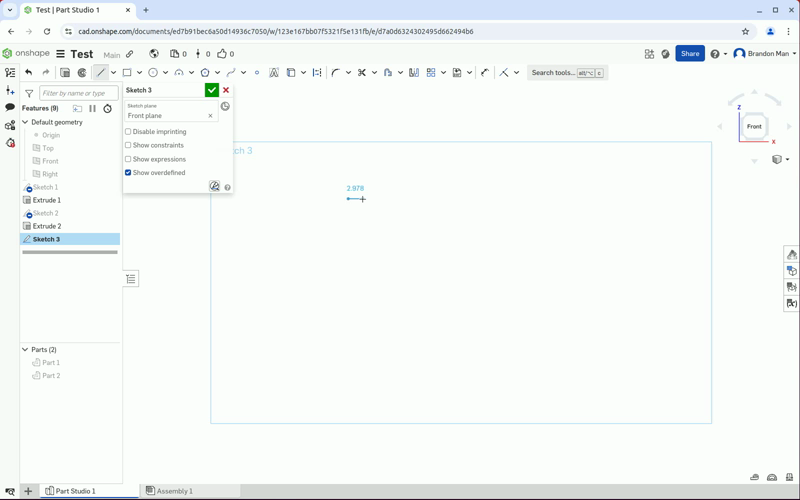
key_down(shift)
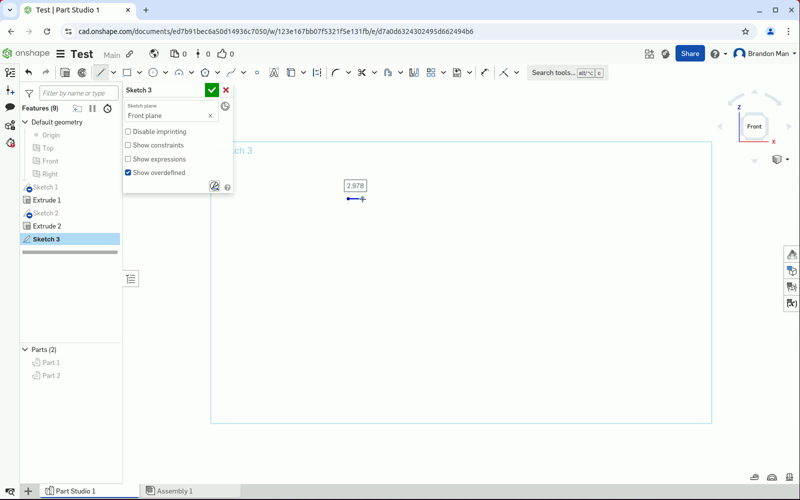
mouse_move(392, 198)
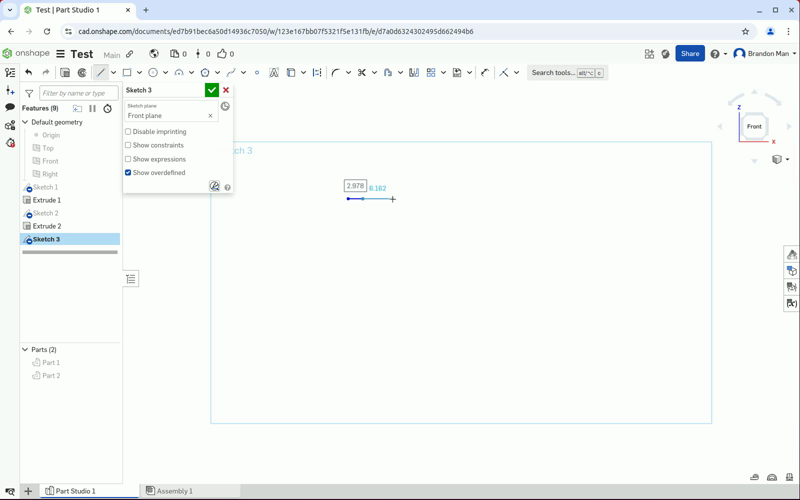
mouse_move(404, 198)
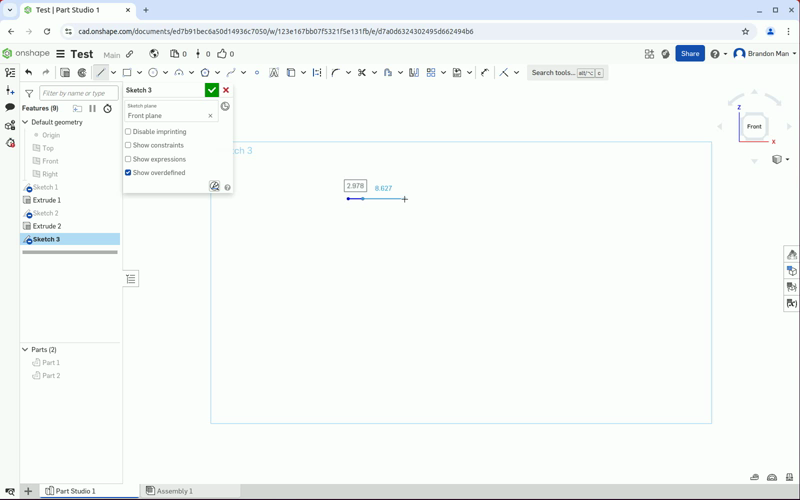
click(404, 198)
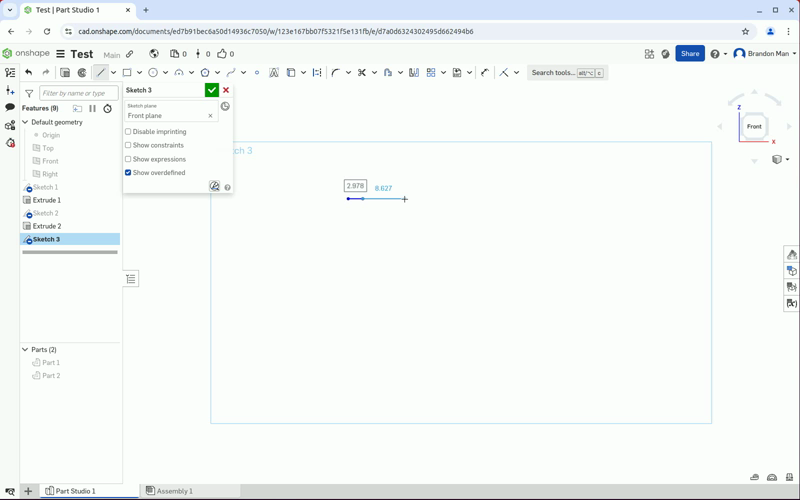
key_up(shift)
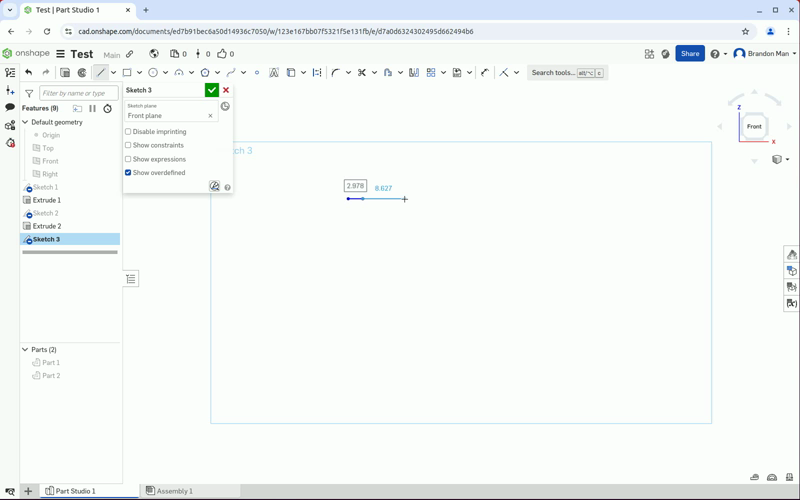
key_down(shift)
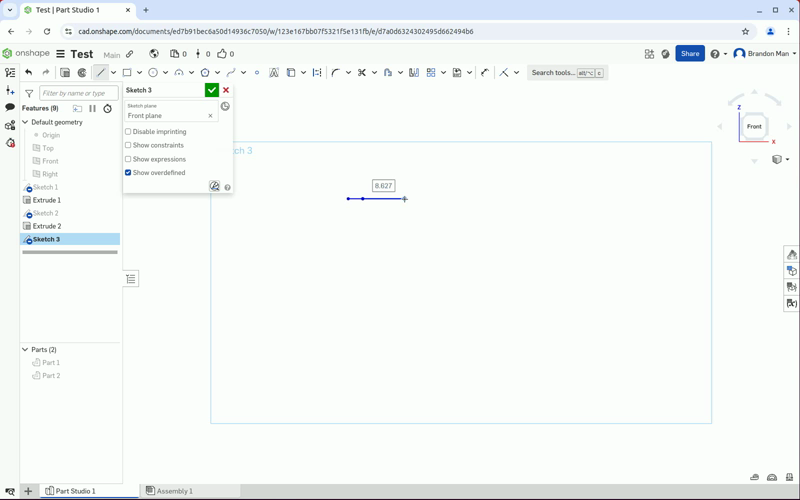
mouse_move(434, 198)
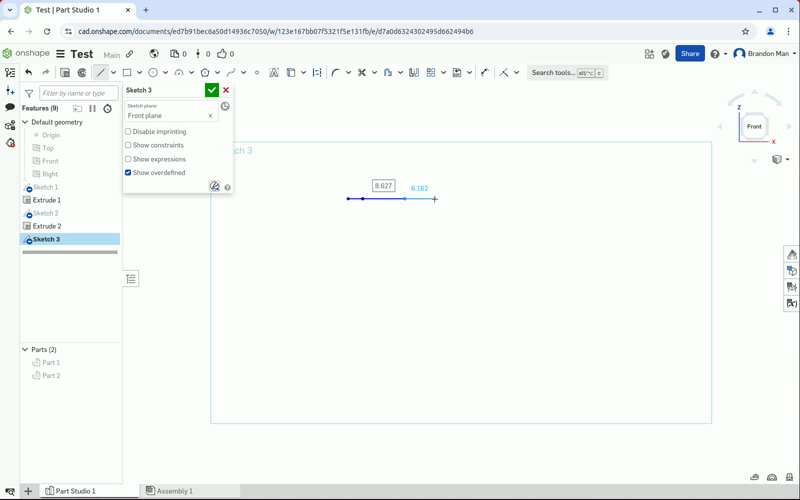
mouse_move(377, 169)
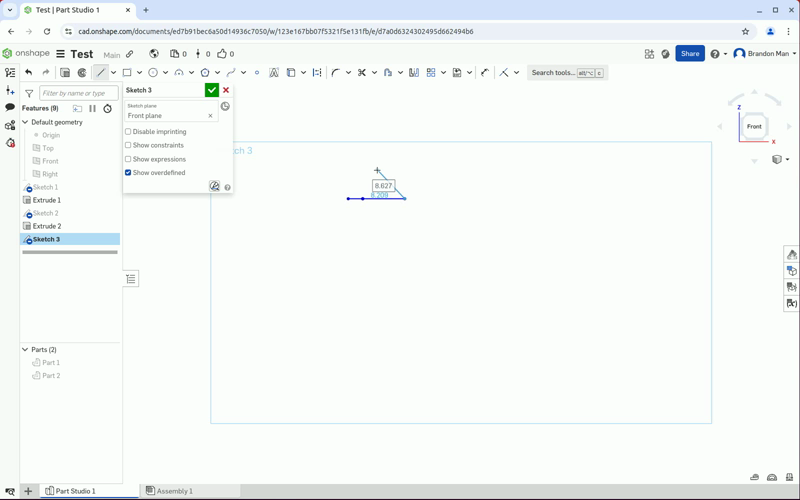
click(377, 169)
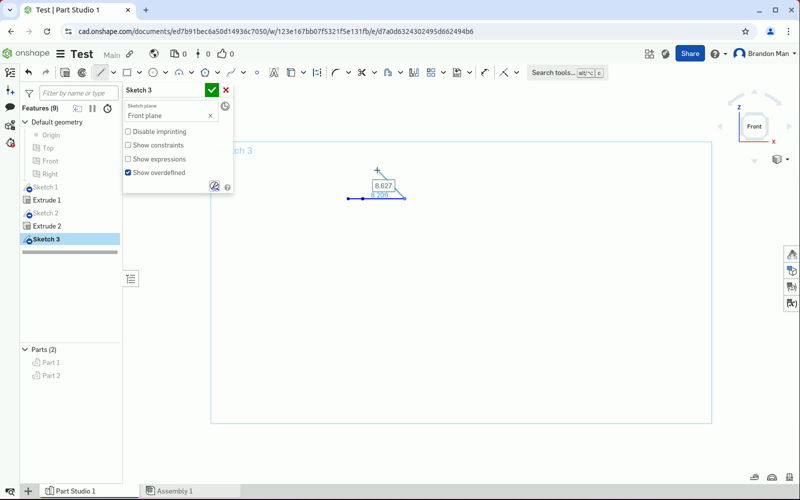
key_up(shift)
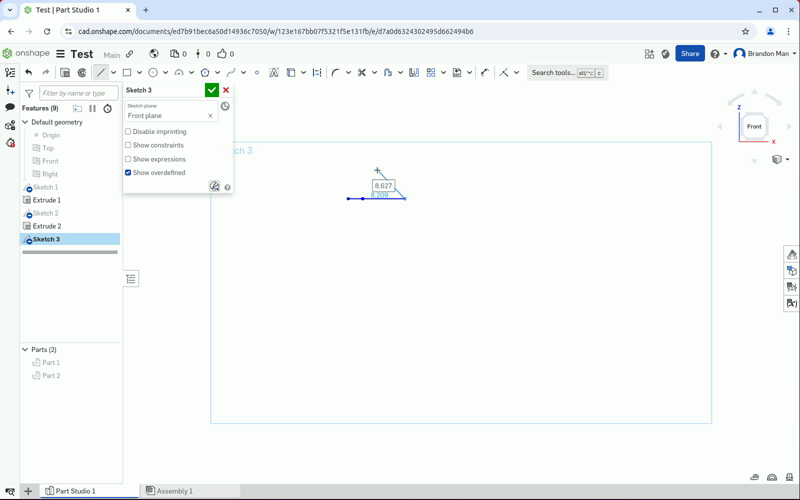
key_down(shift)
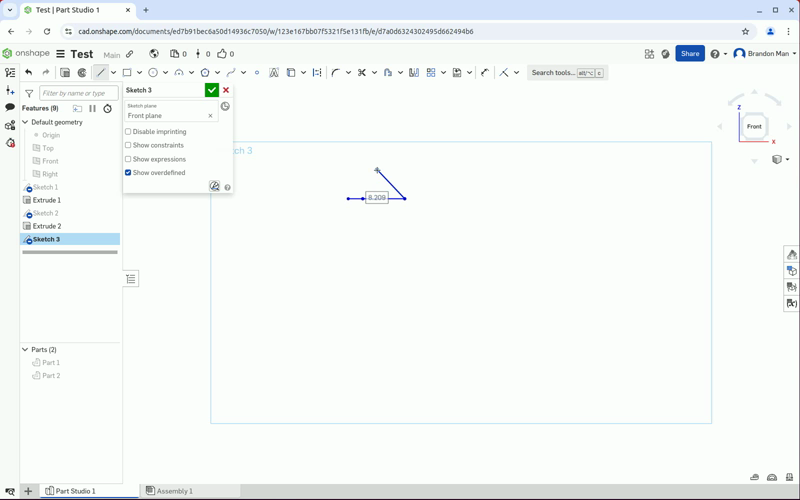
mouse_move(407, 169)
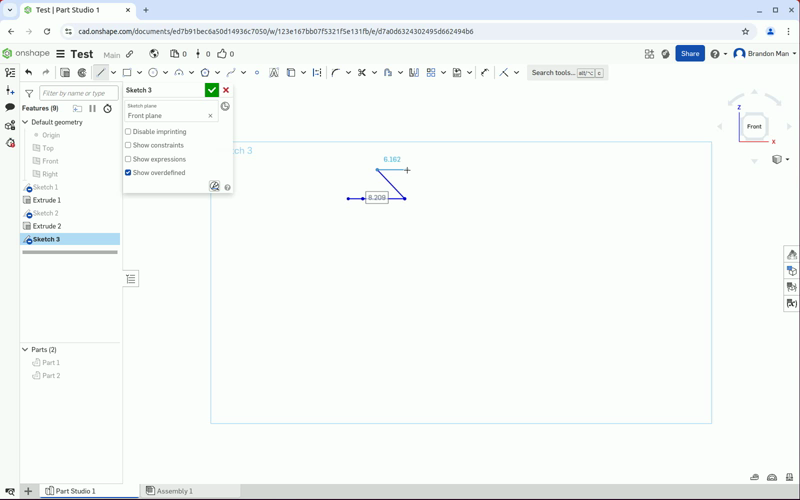
mouse_move(348, 169)
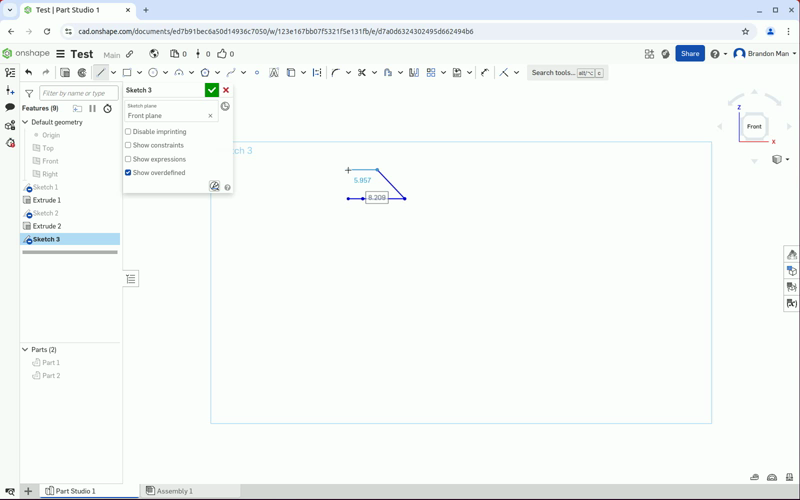
click(348, 169)
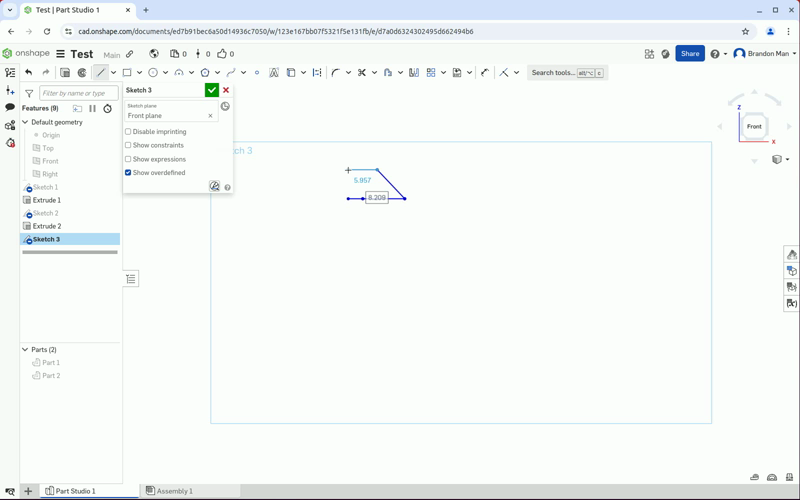
key_up(shift)
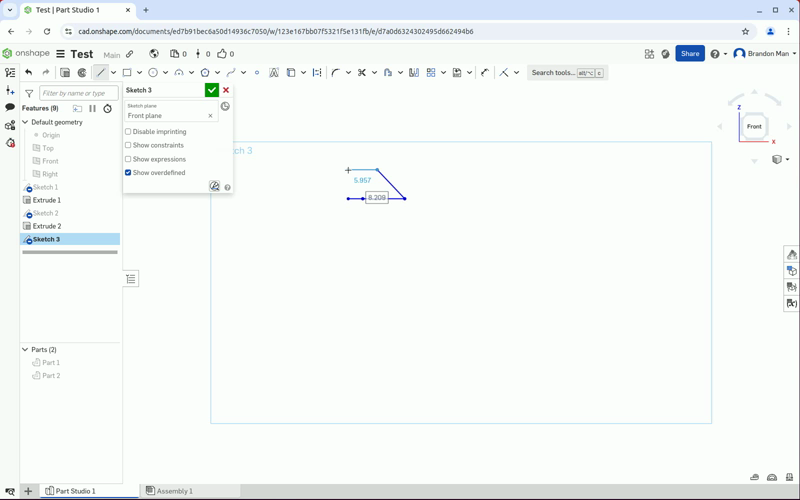
mouse_move(378, 169)
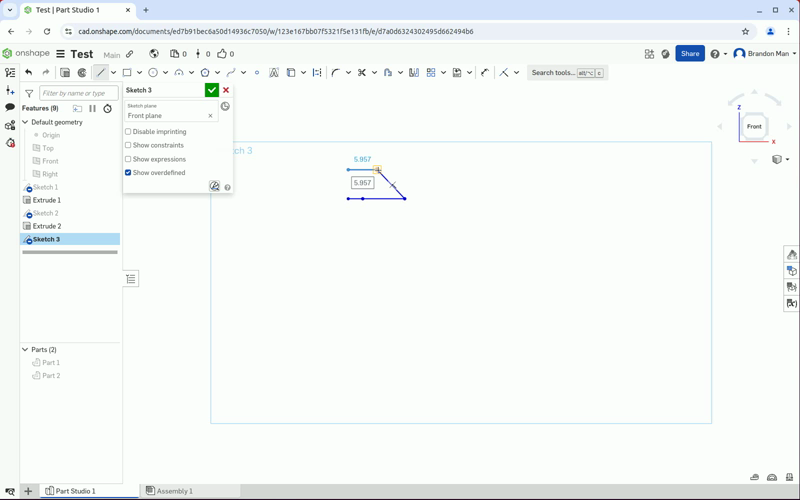
key_down(shift)
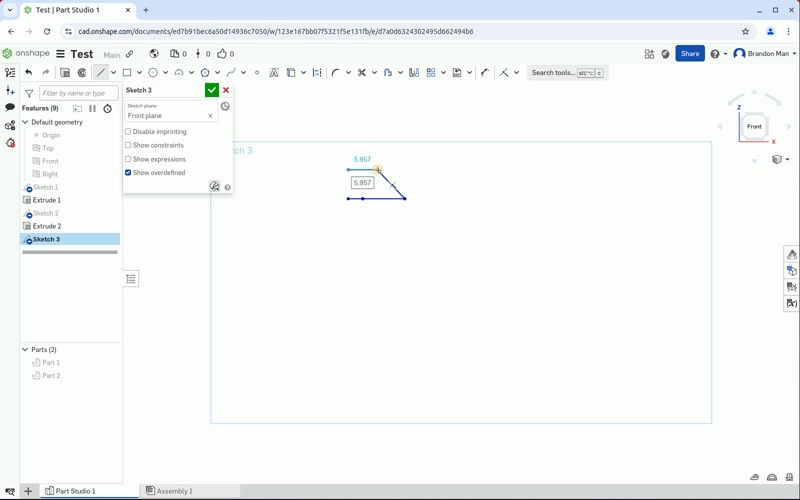
mouse_move(348, 198)
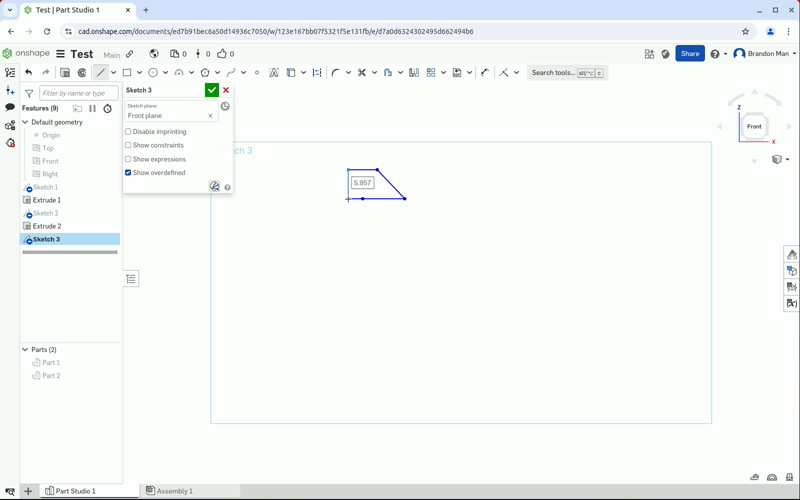
key_up(shift)
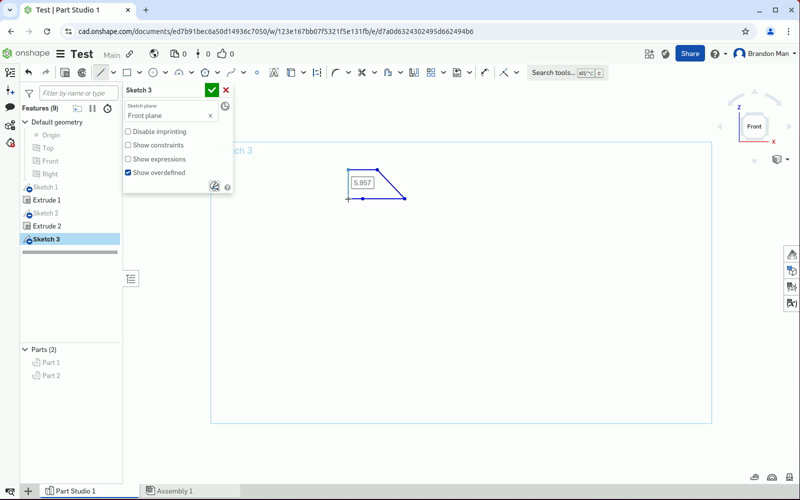
click(348, 198)
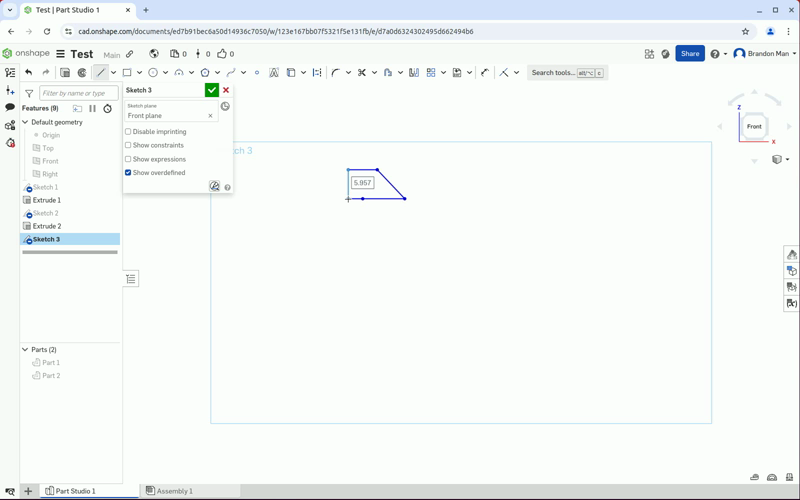
key(esc)
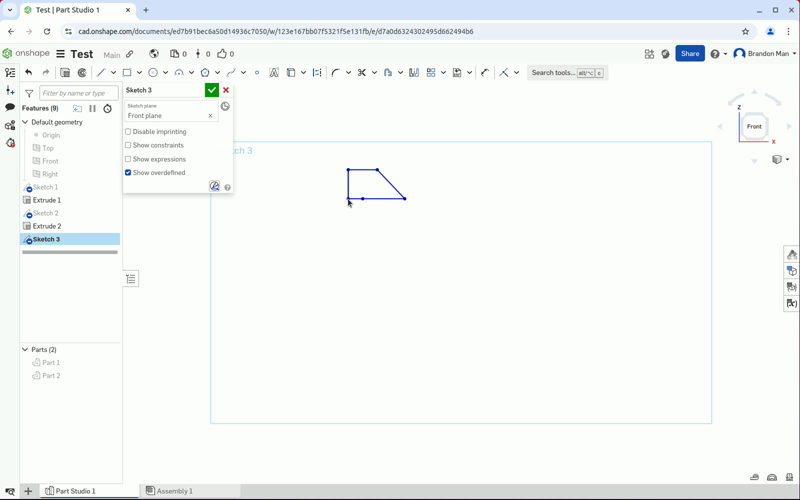
mouse_move(375, 183)
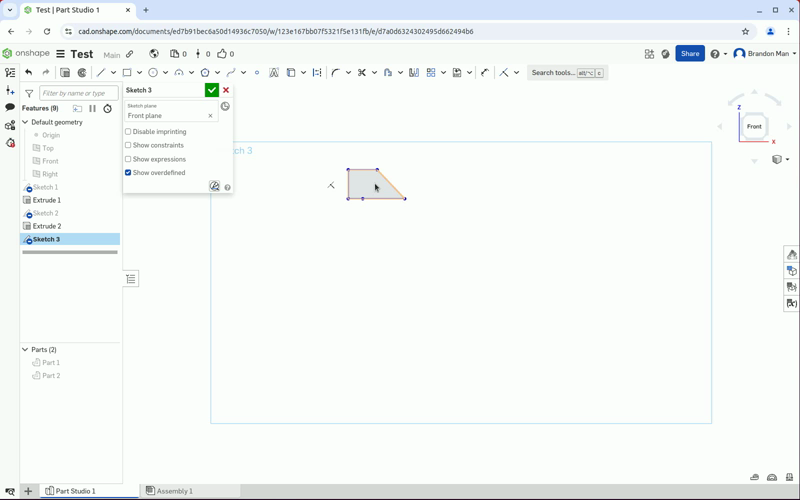
scroll(6)
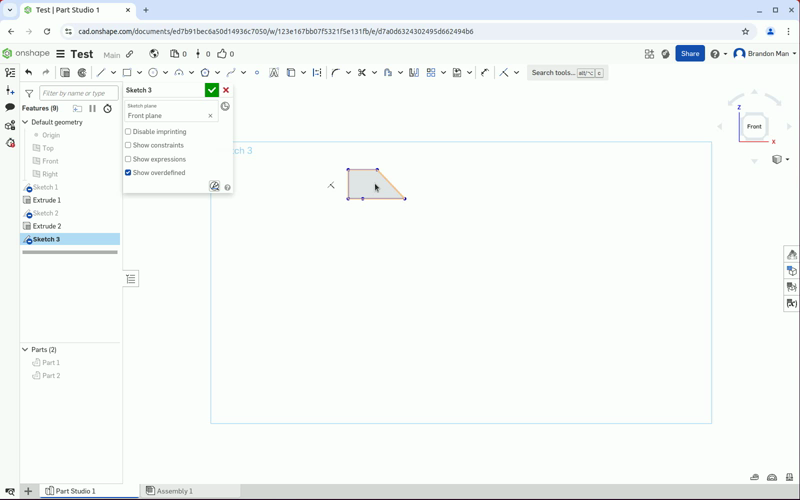
scroll(6)
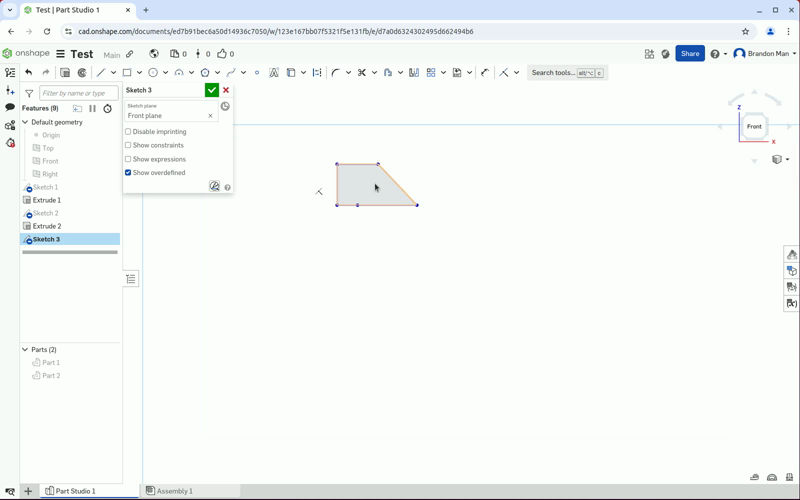
scroll(6)
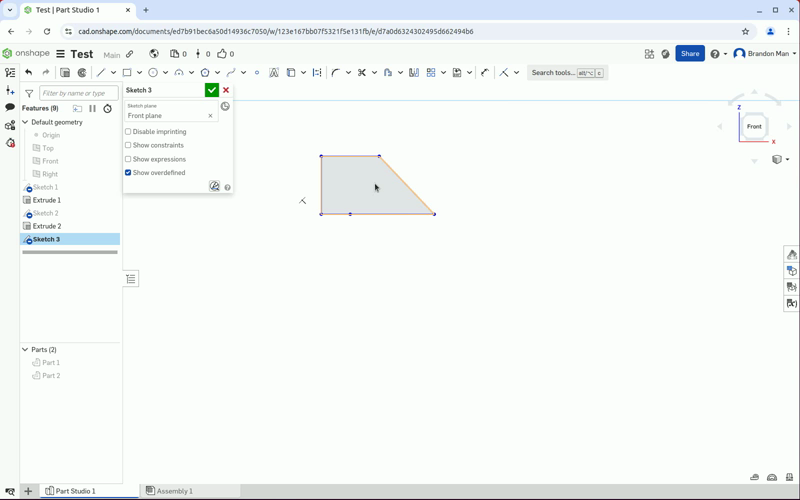
scroll(6)
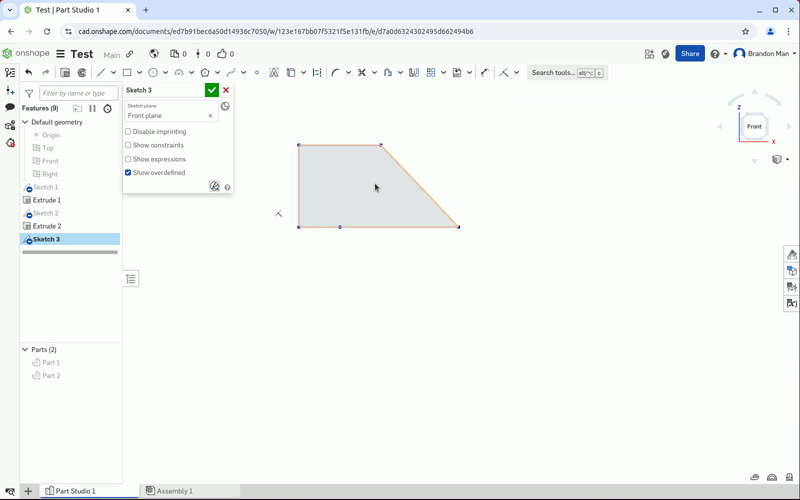
scroll(6)
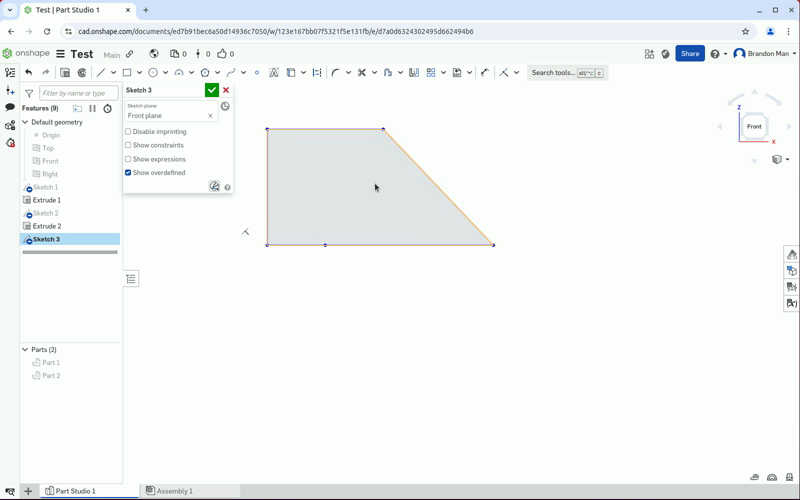
scroll(6)
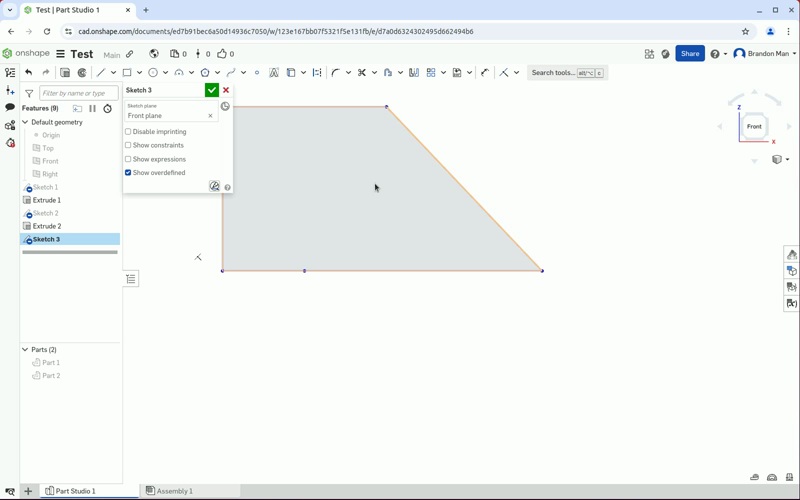
scroll(6)
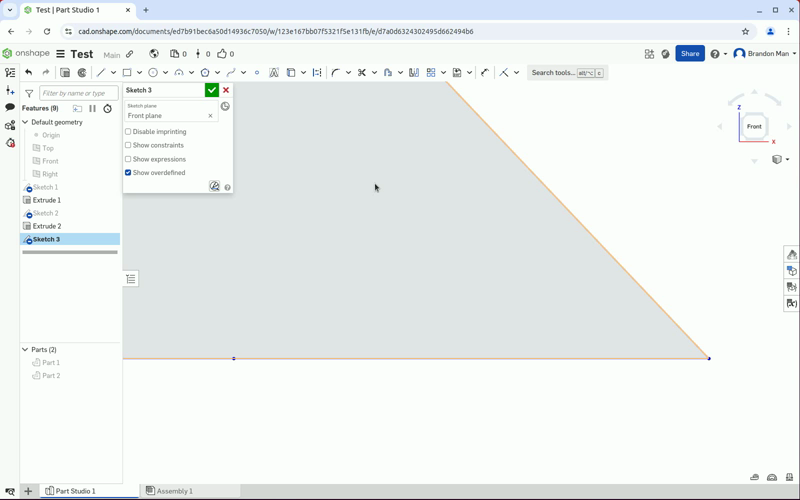
click(375, 183)
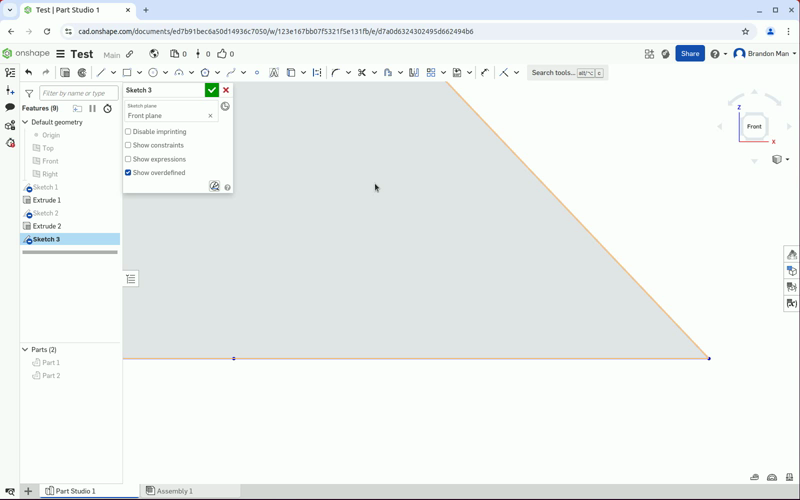
scroll(-6)
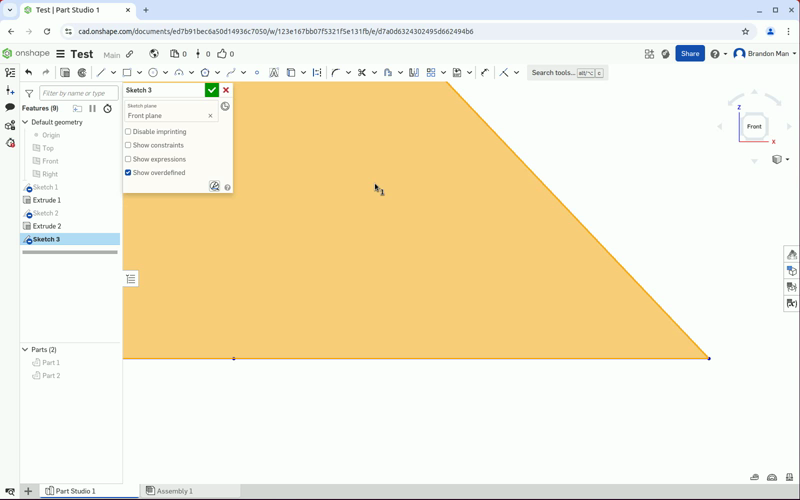
scroll(-6)
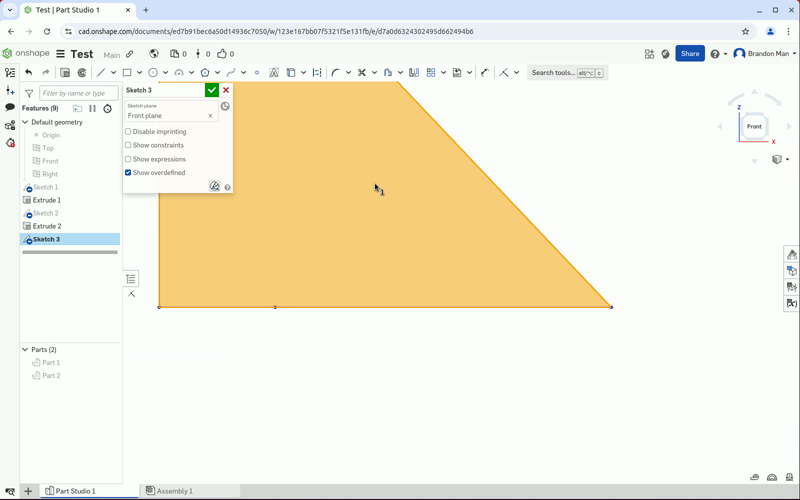
scroll(-6)
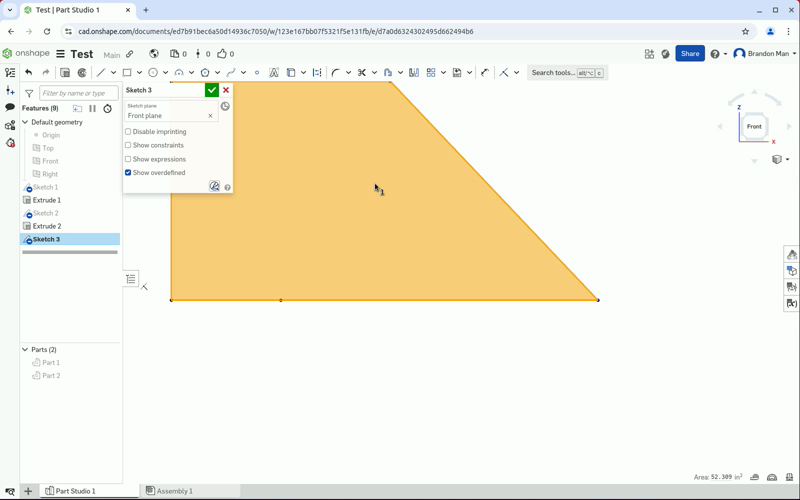
scroll(-6)
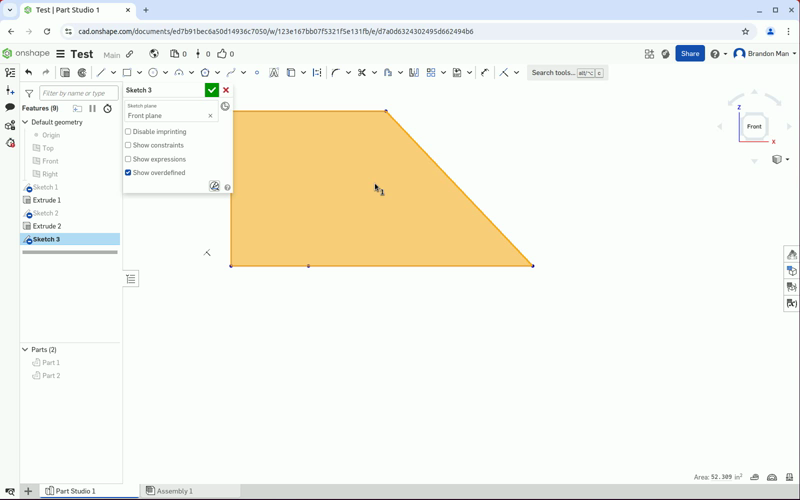
scroll(-6)
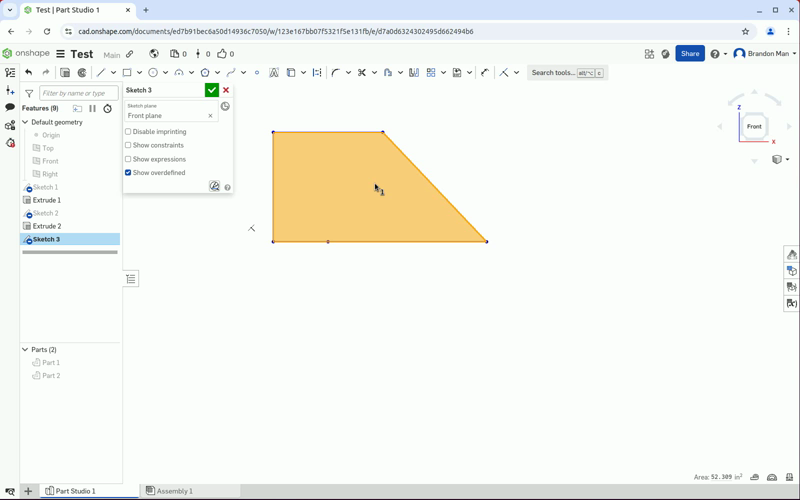
scroll(-6)
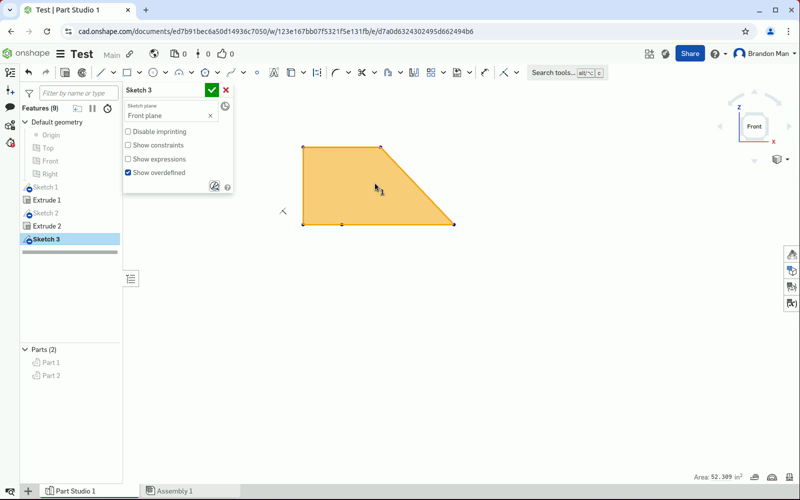
scroll(-6)
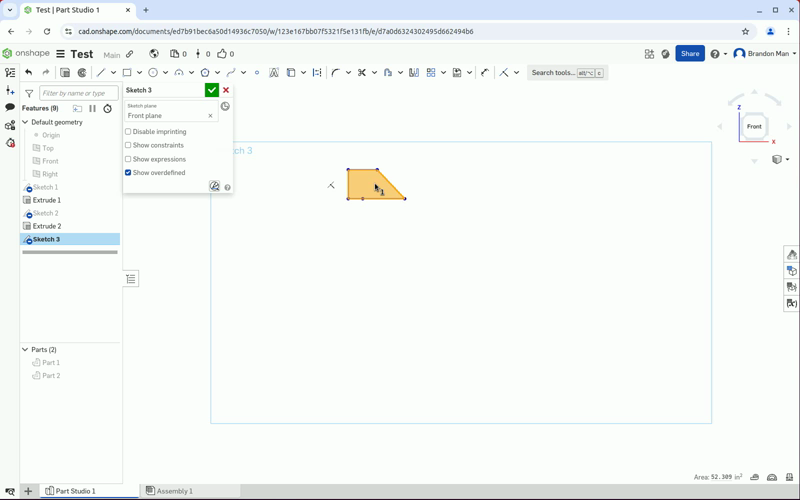
mouse_move(73, 352)
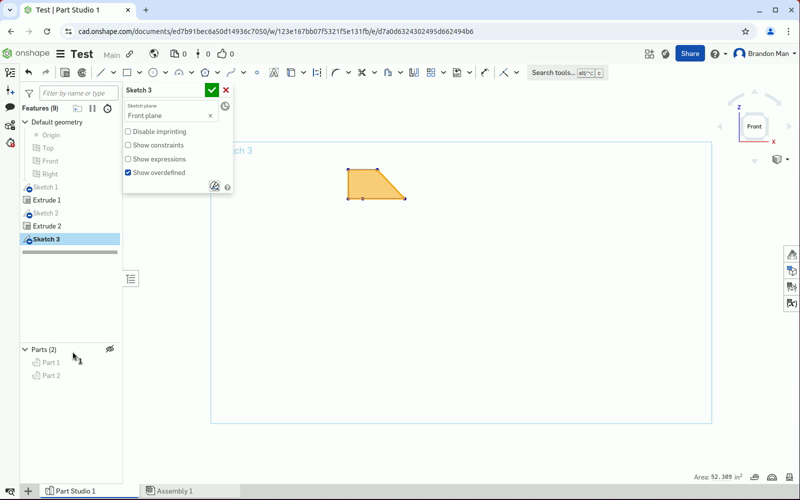
key(shift+y)
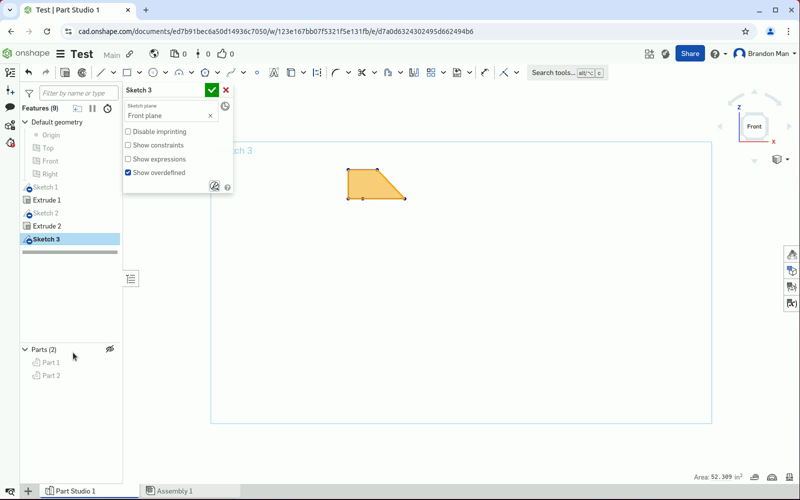
key(shift+e)
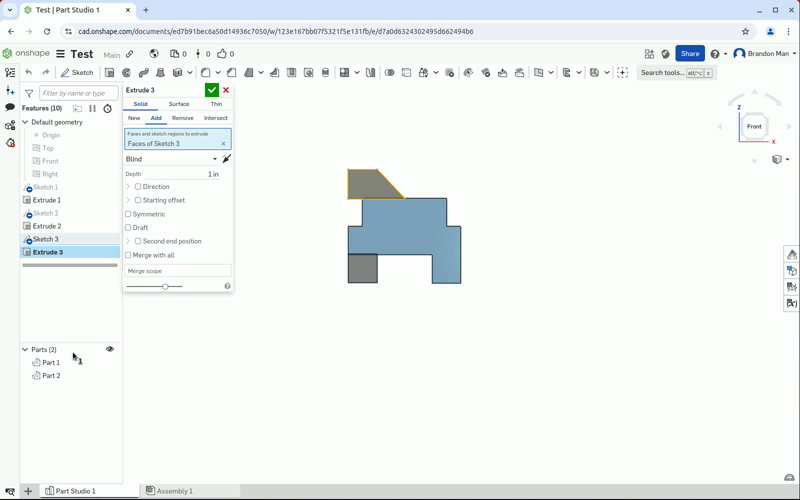
mouse_move(143, 106)
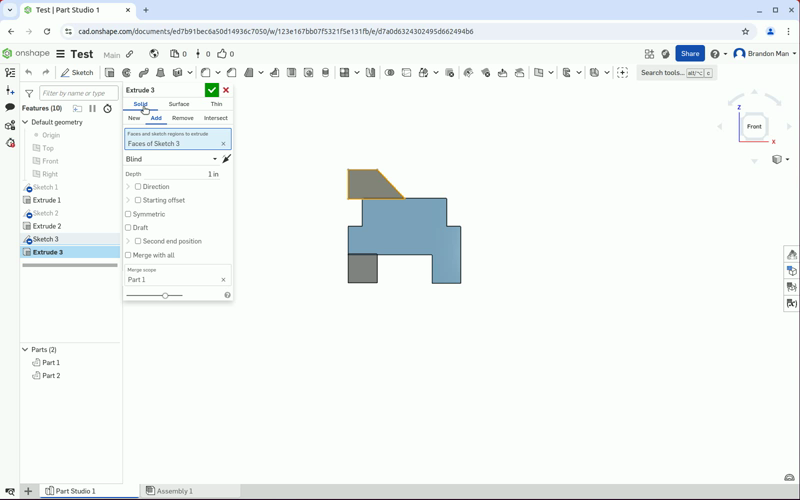
click(143, 106)
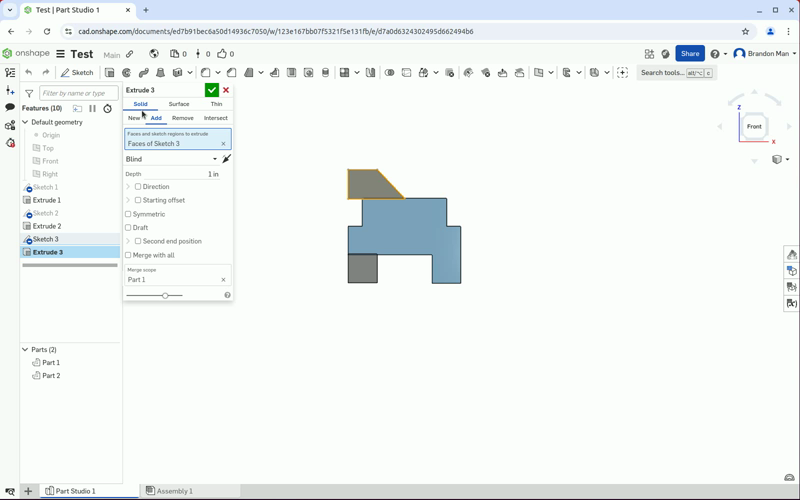
mouse_move(137, 120)
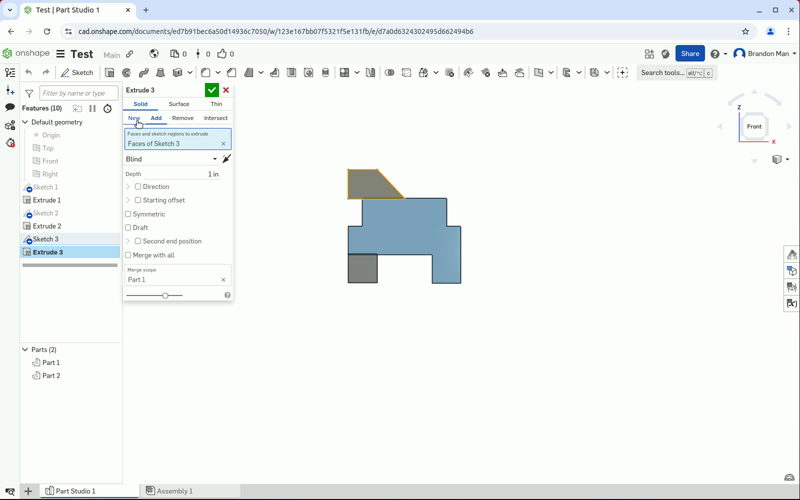
click(137, 120)
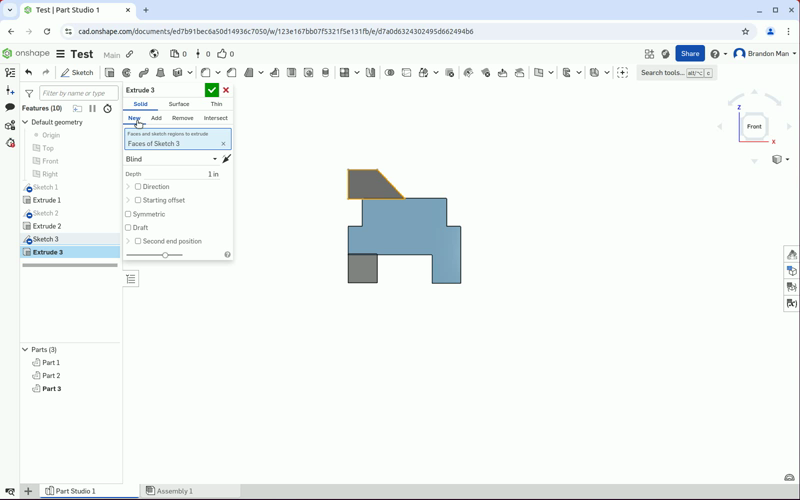
key(tab, 4)
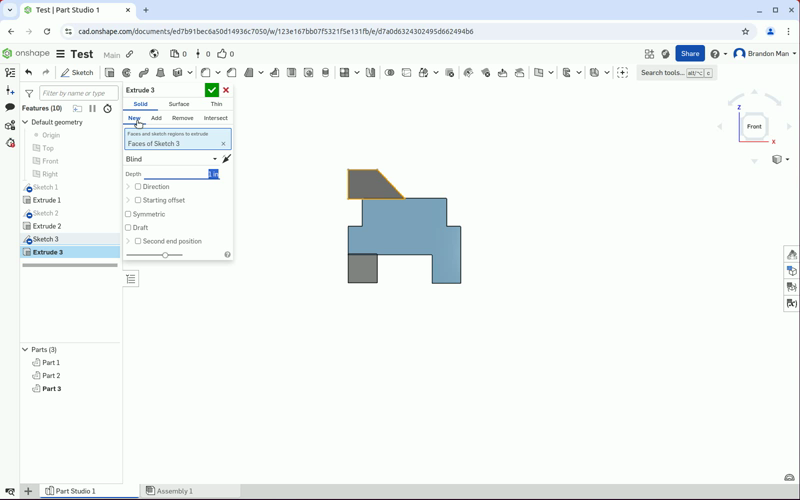
text(23.108)
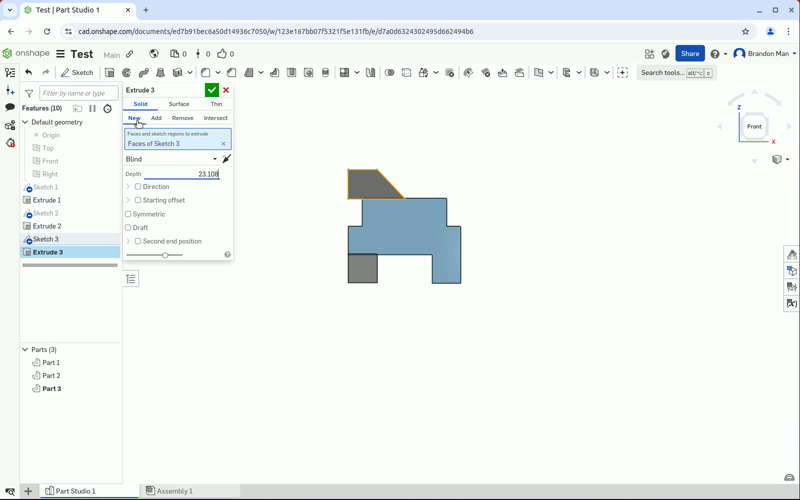
key(enter)
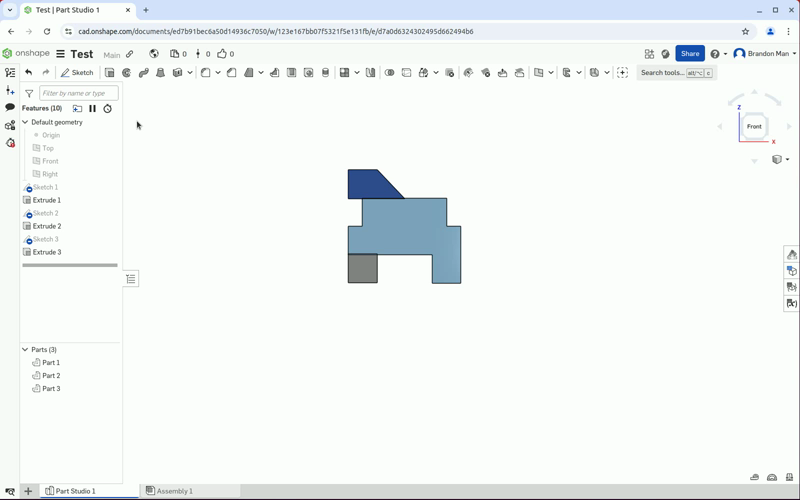
key(shift+h)
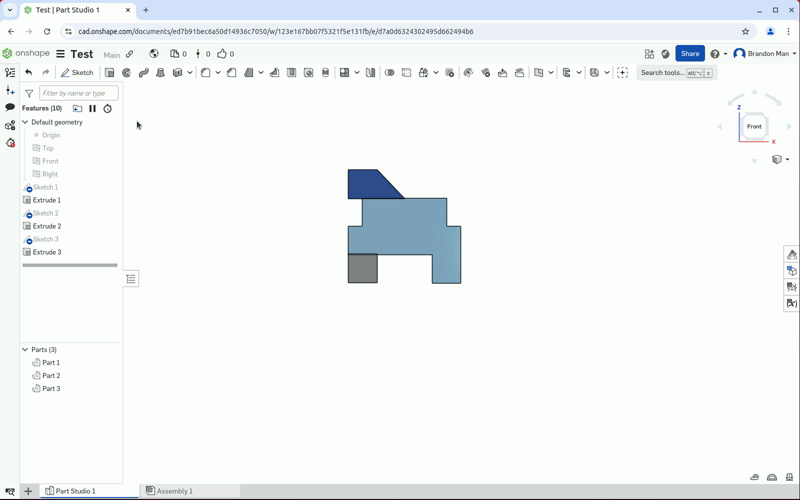
key(shift+h)
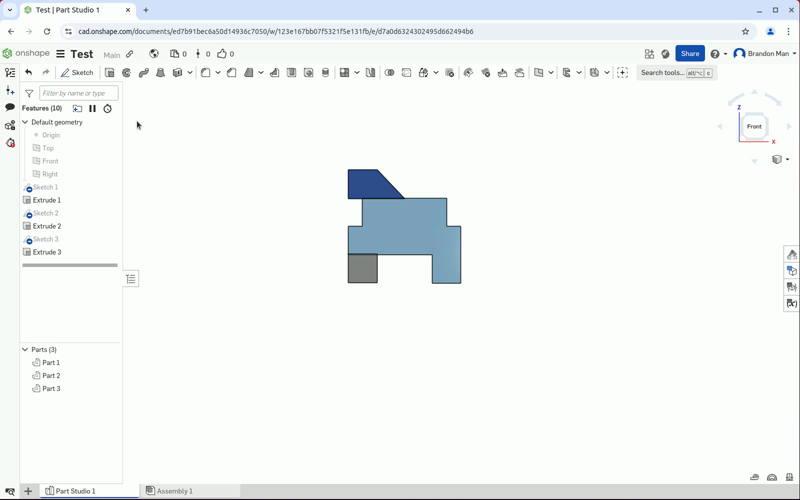
mouse_move(73, 189)
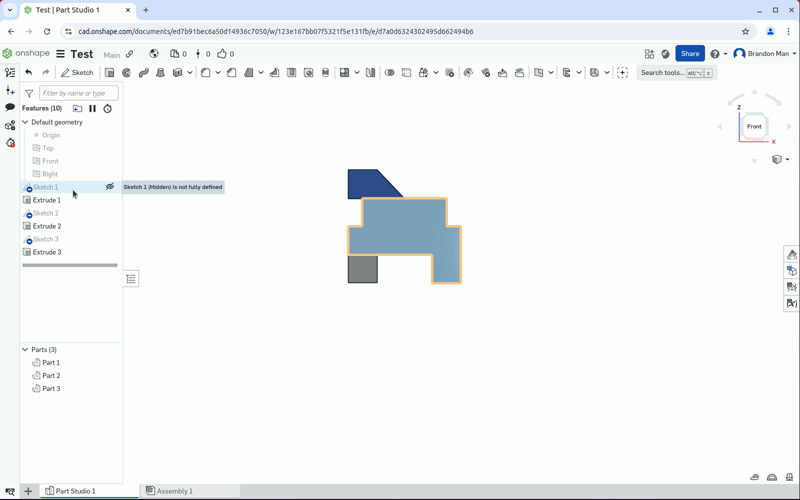
click(73, 189)
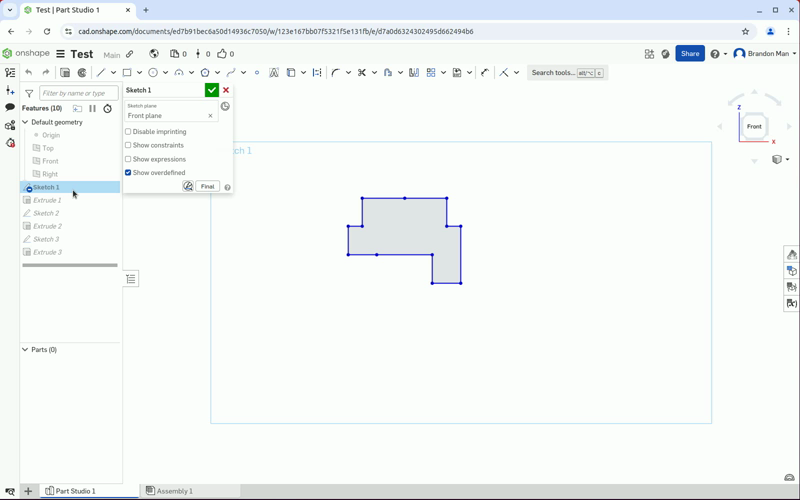
mouse_move(229, 92)
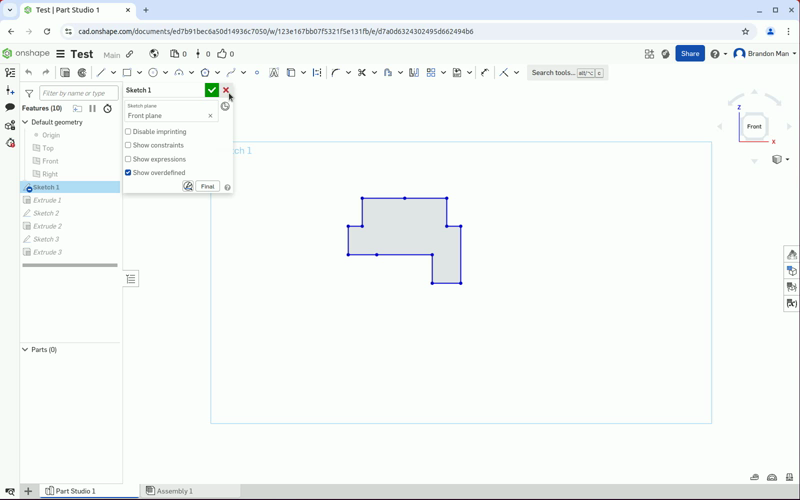
click(229, 92)
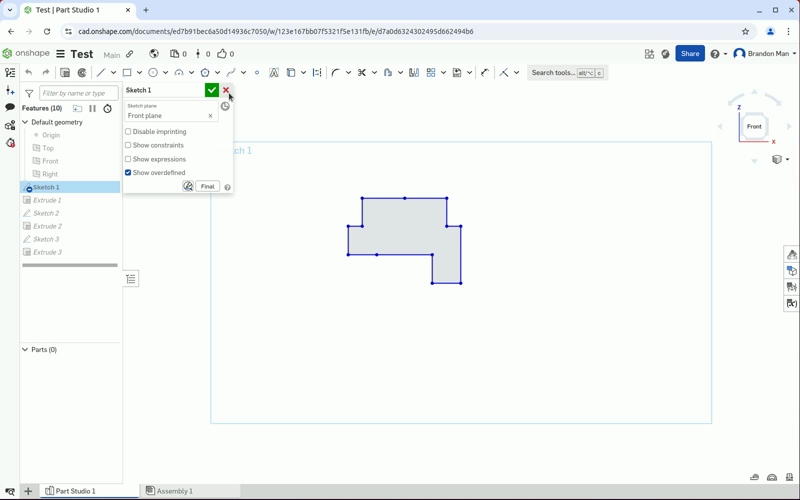
key(shift+s)
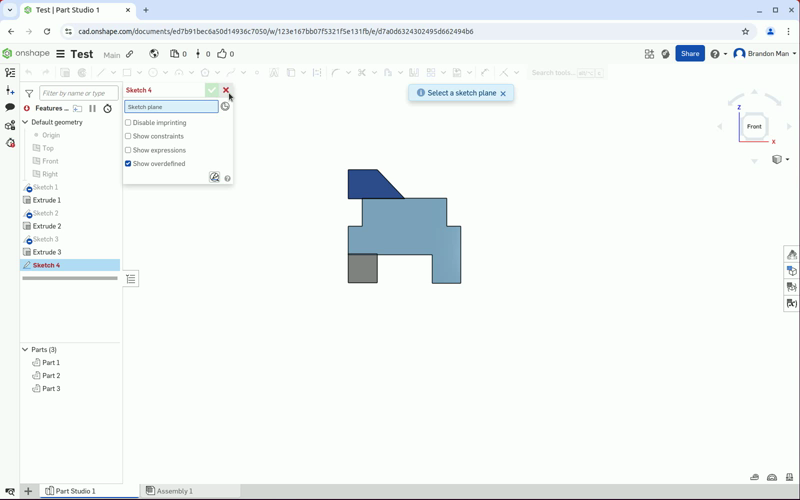
mouse_move(73, 163)
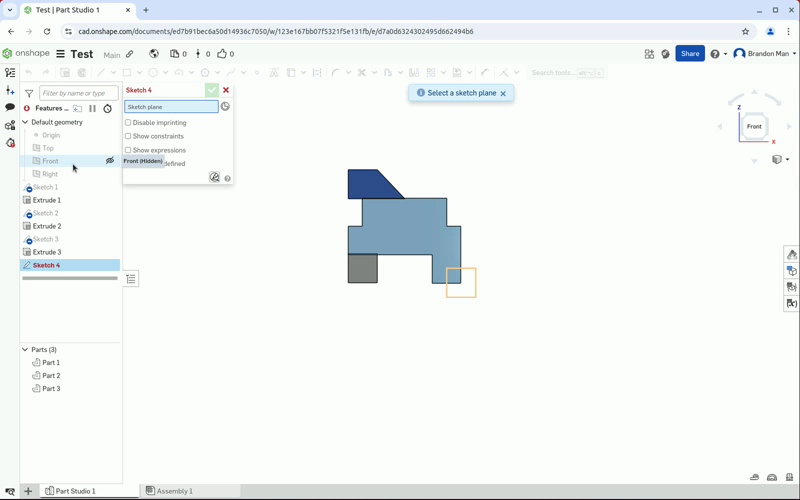
click(73, 163)
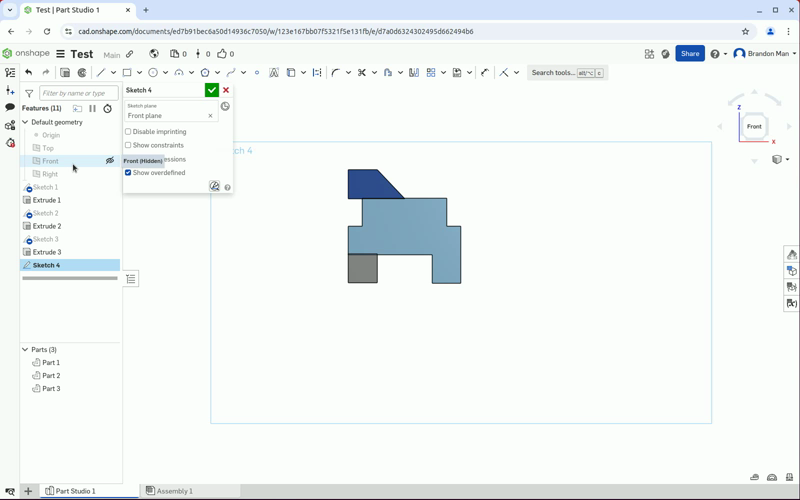
mouse_move(73, 352)
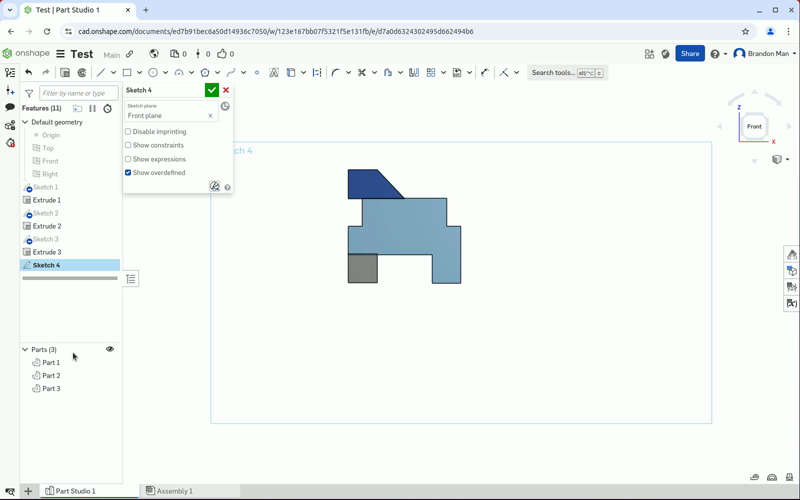
key(y)
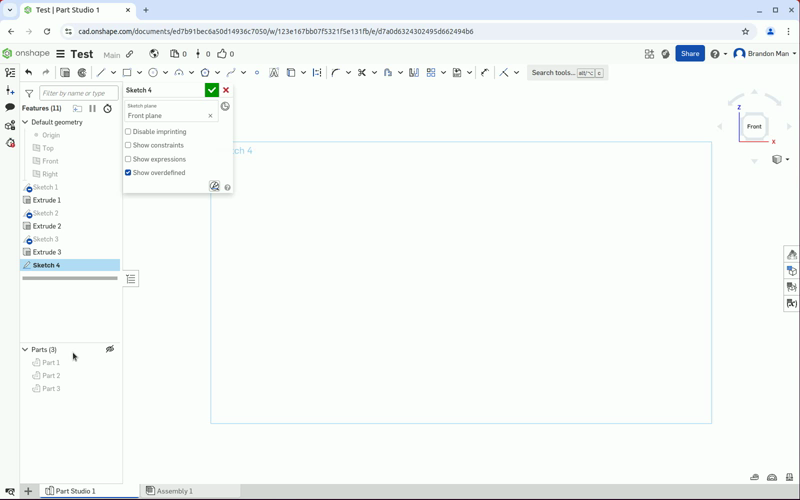
key(l)
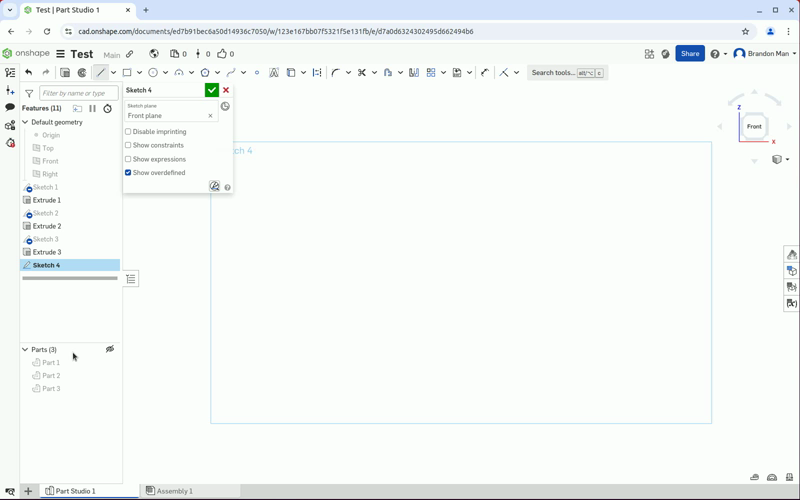
key_down(shift)
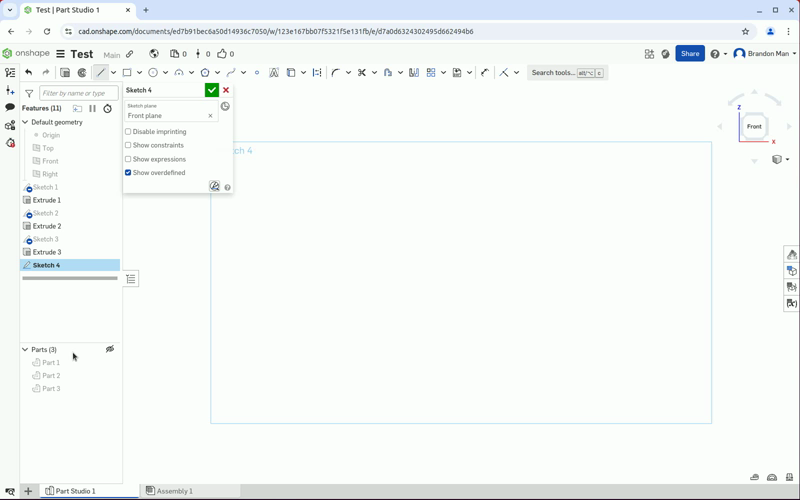
mouse_move(404, 198)
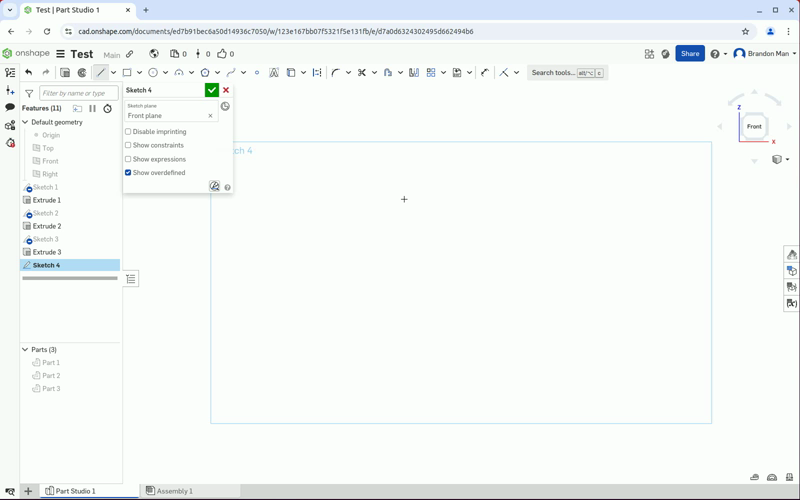
click(404, 198)
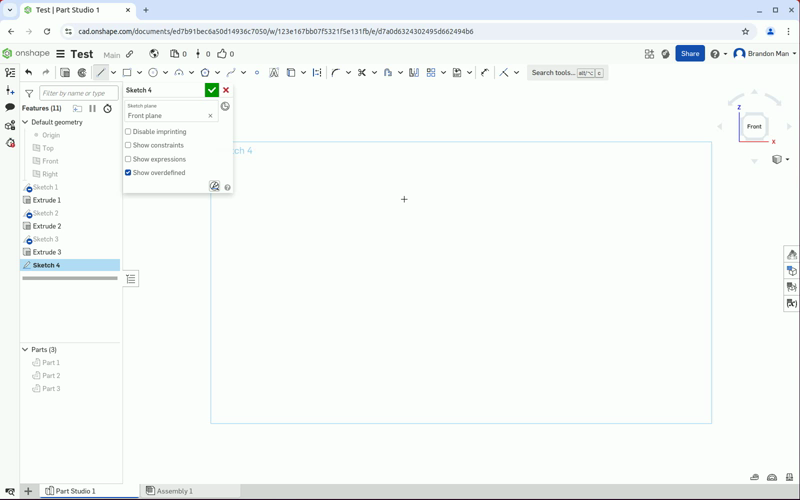
key_up(shift)
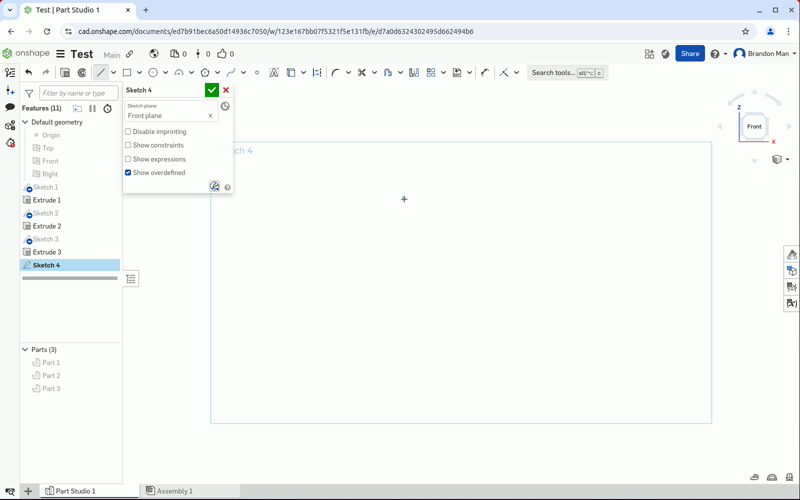
key_down(shift)
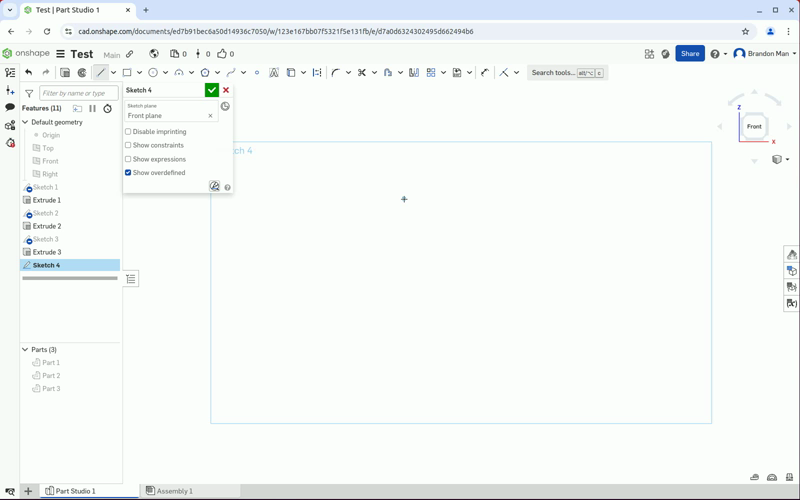
mouse_move(434, 198)
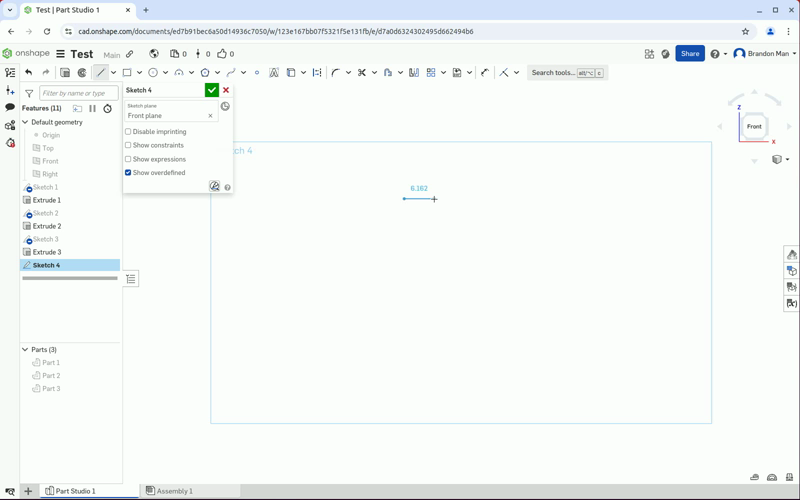
mouse_move(447, 198)
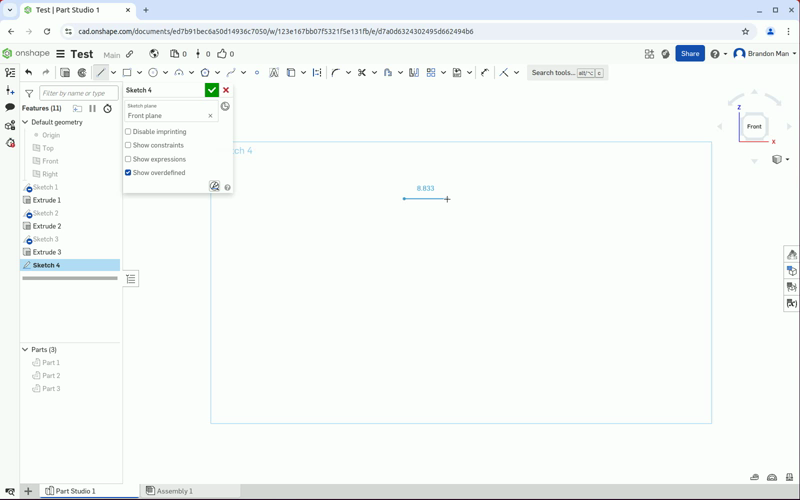
click(447, 198)
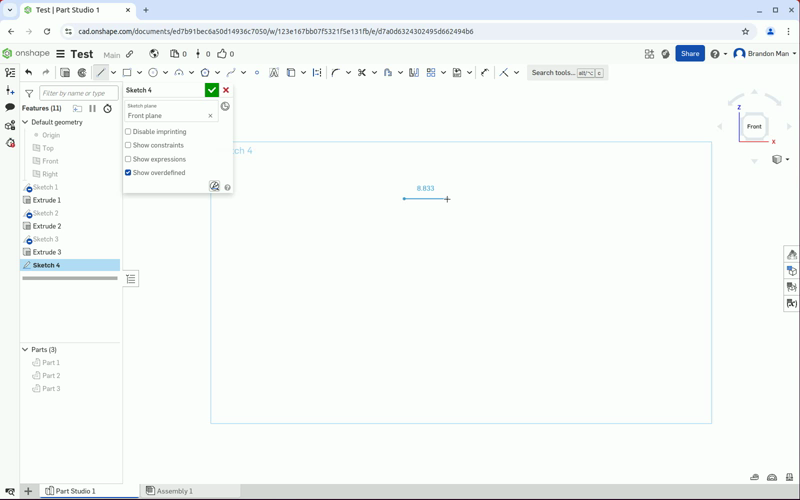
key_up(shift)
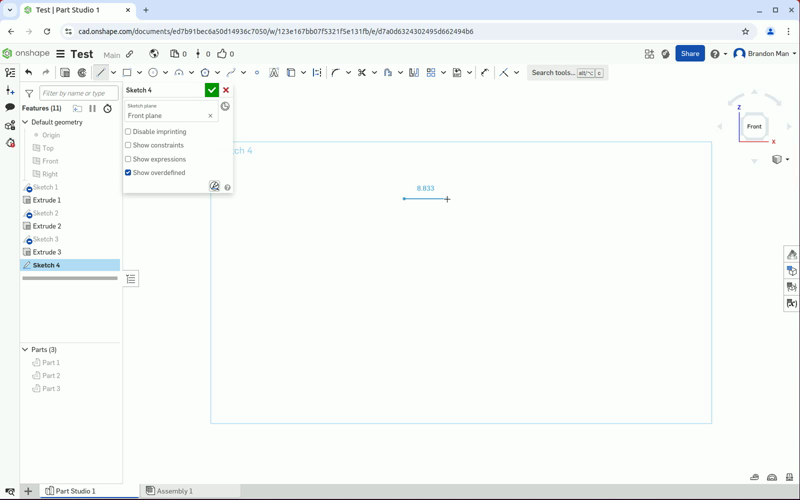
key_down(shift)
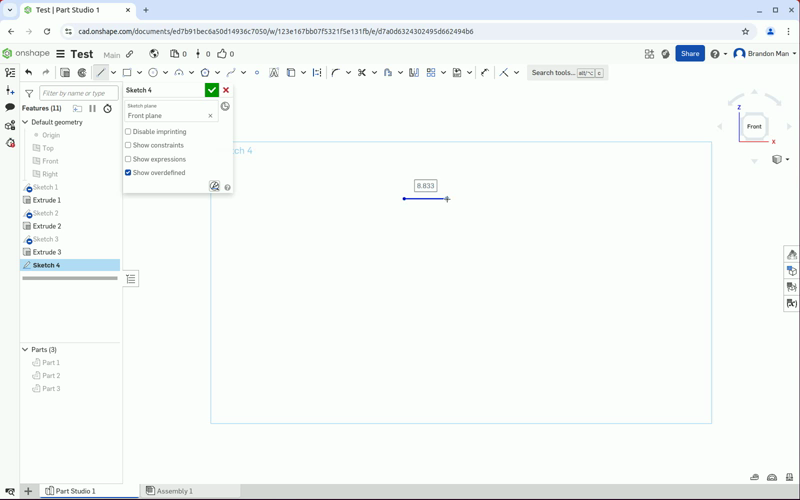
mouse_move(477, 198)
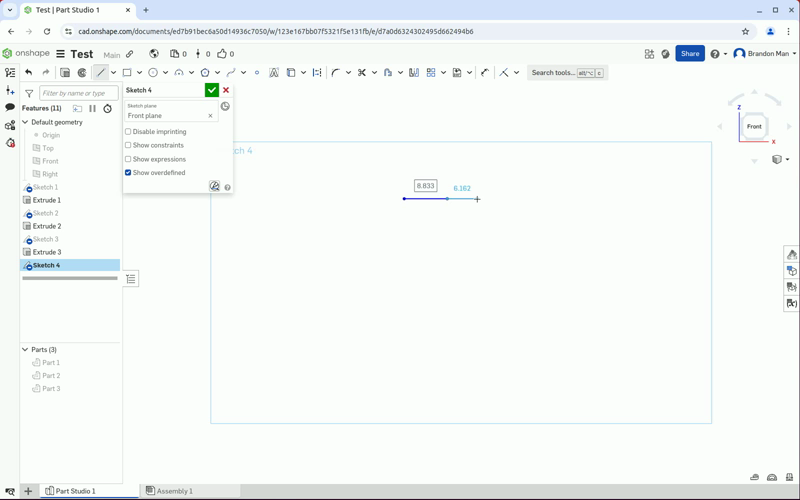
mouse_move(461, 198)
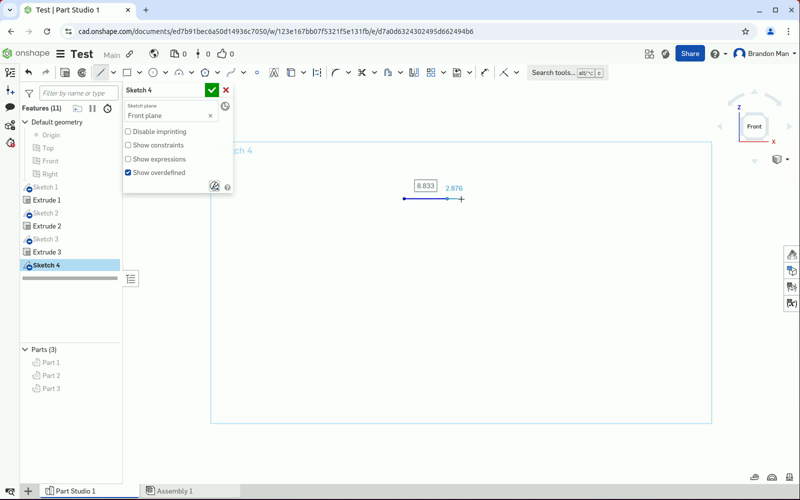
click(461, 198)
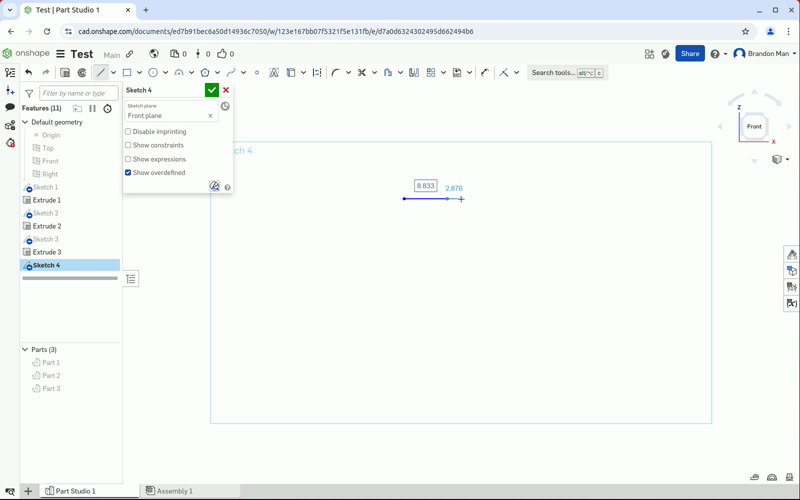
key_up(shift)
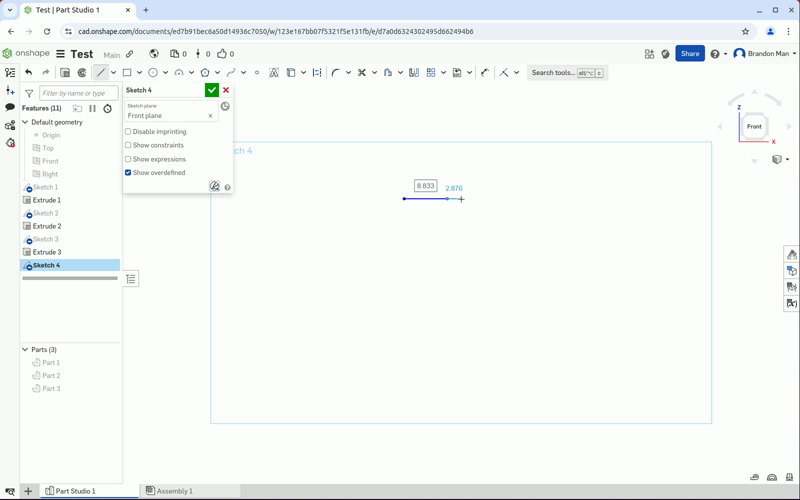
key_down(shift)
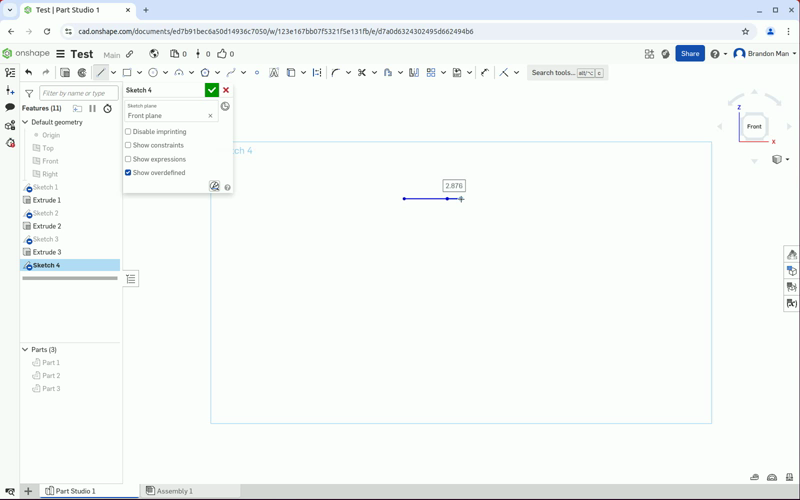
mouse_move(491, 198)
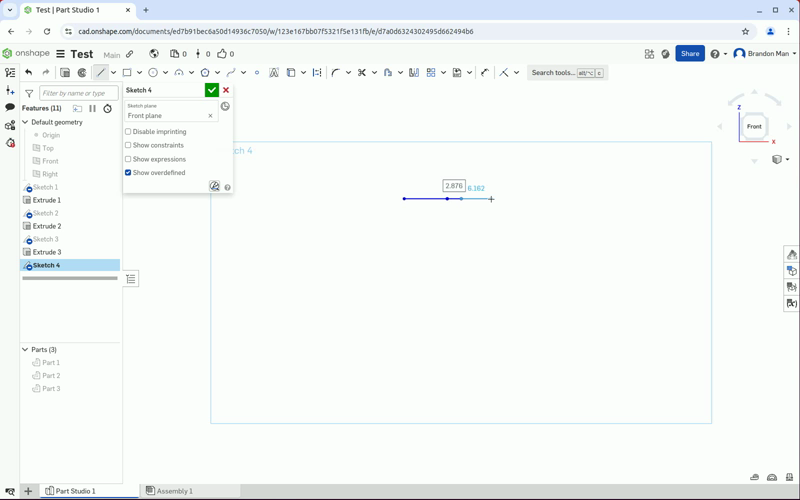
mouse_move(461, 169)
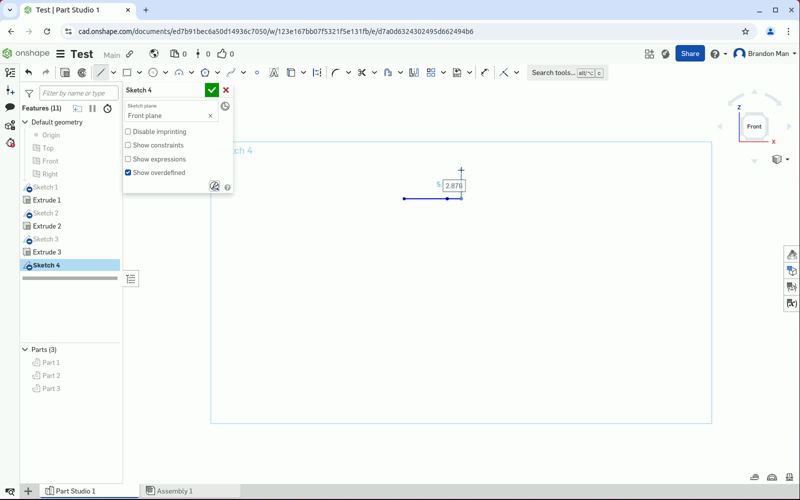
click(461, 169)
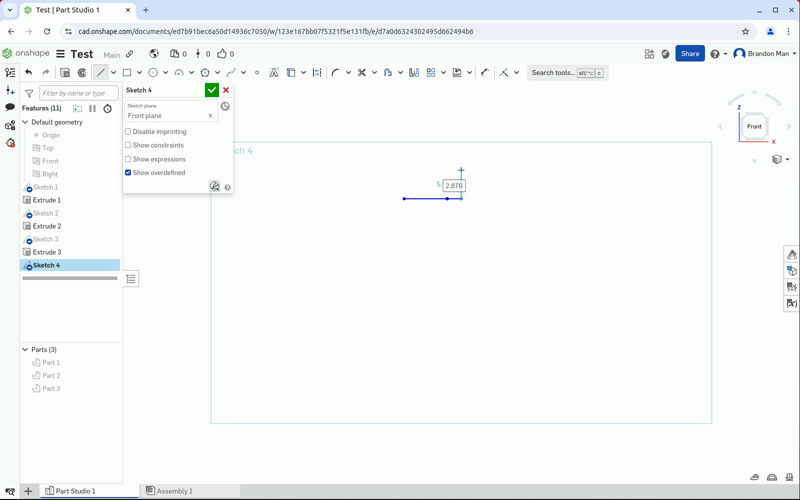
key_up(shift)
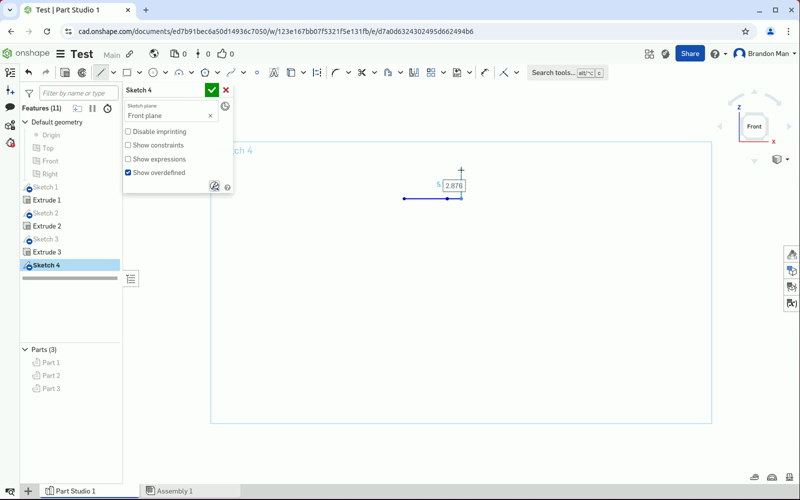
key_down(shift)
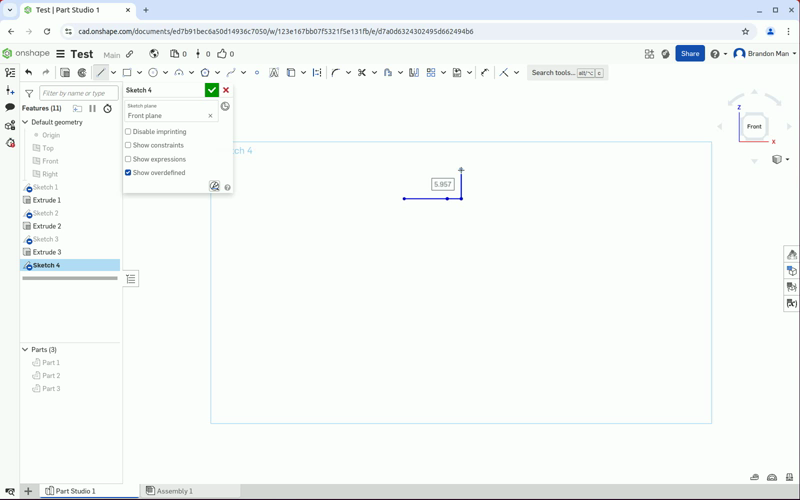
mouse_move(491, 169)
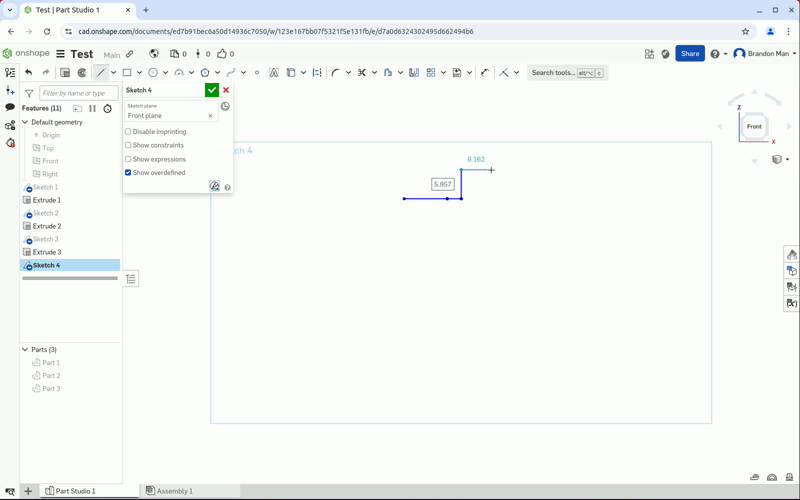
mouse_move(433, 169)
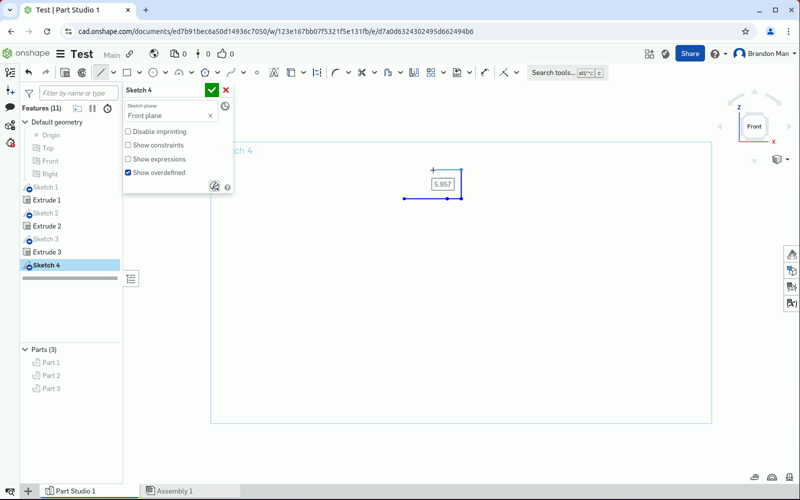
click(433, 169)
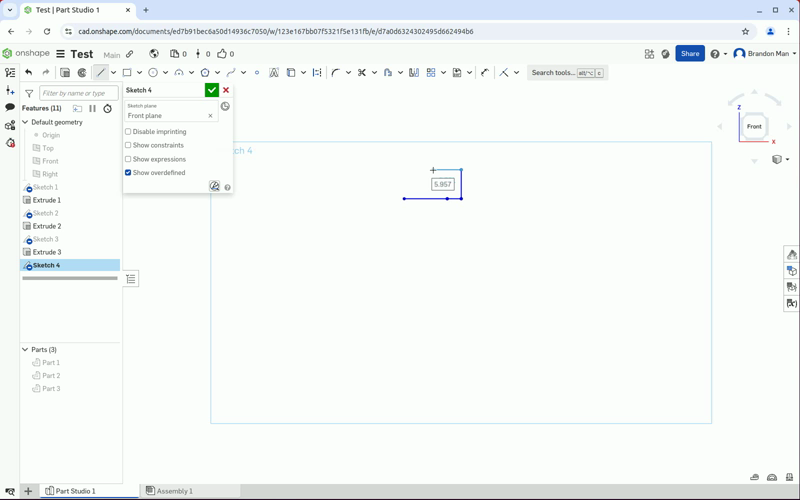
key_up(shift)
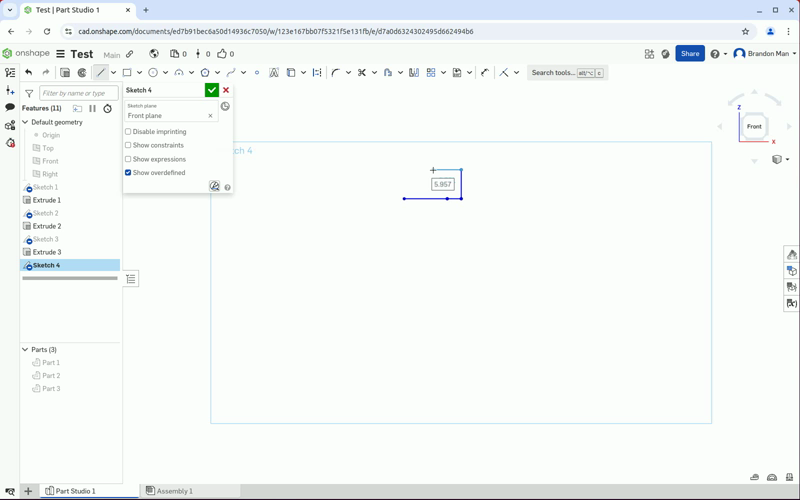
mouse_move(463, 169)
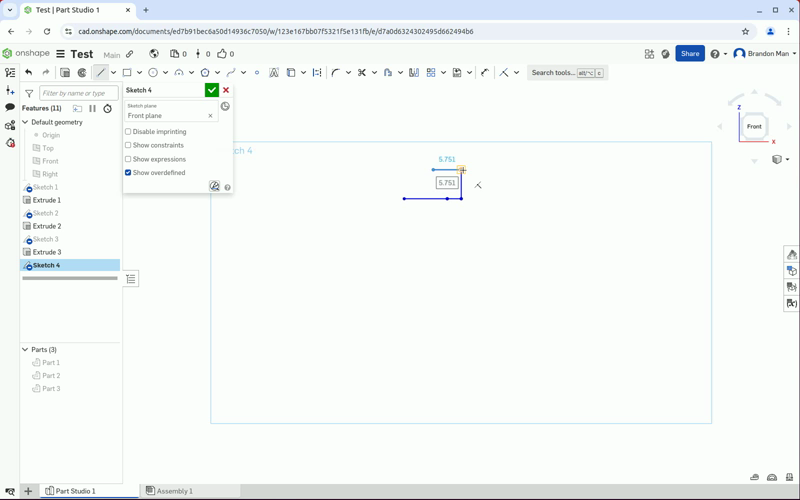
key_down(shift)
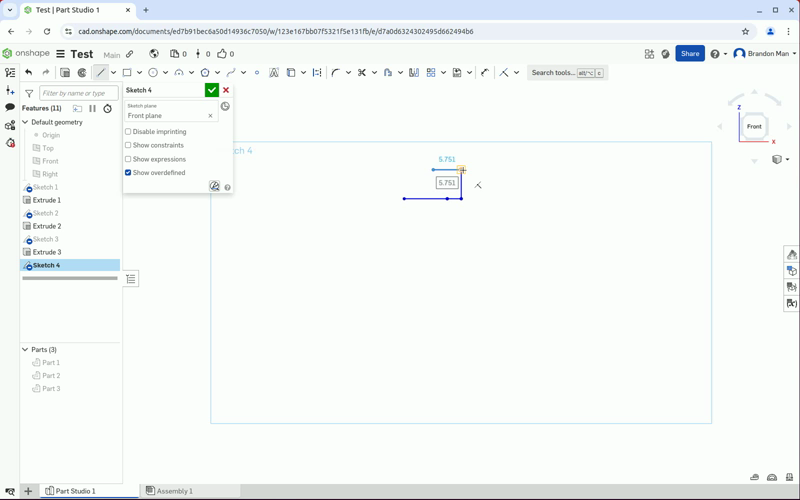
mouse_move(404, 198)
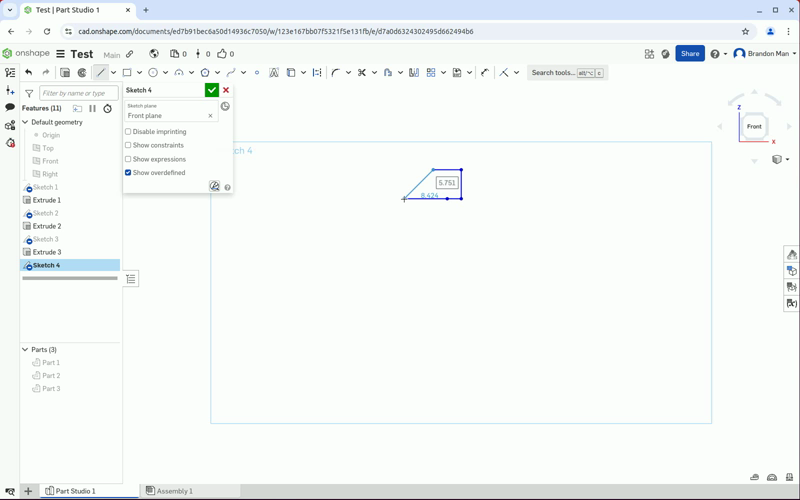
key_up(shift)
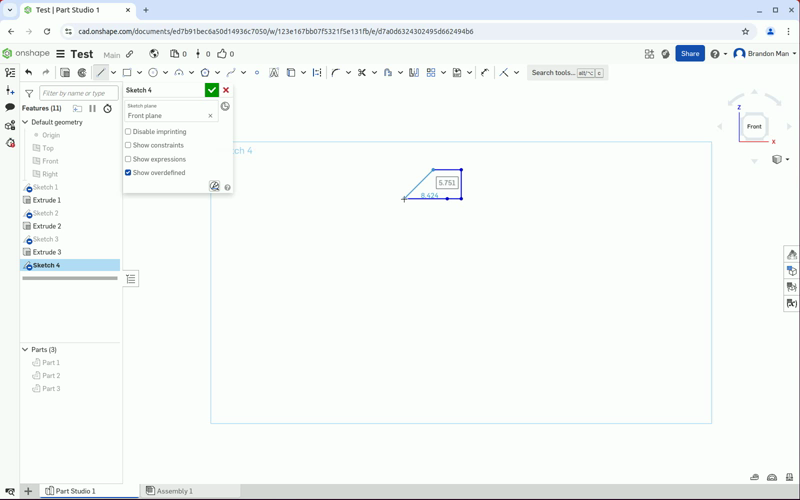
click(404, 198)
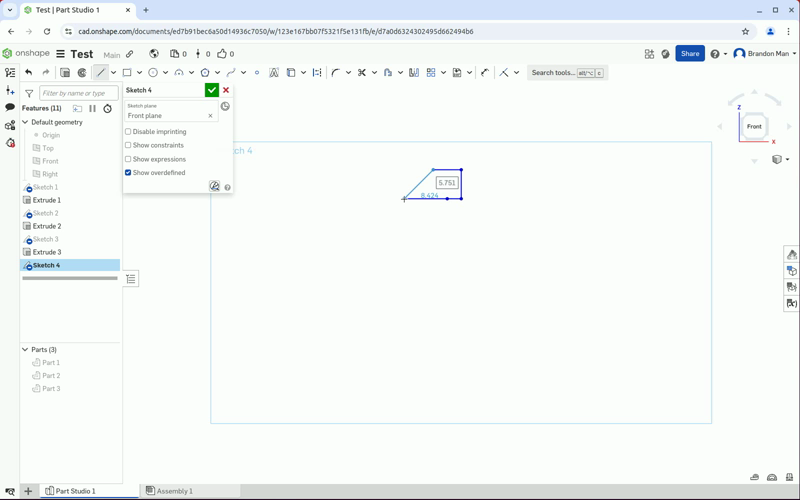
key(esc)
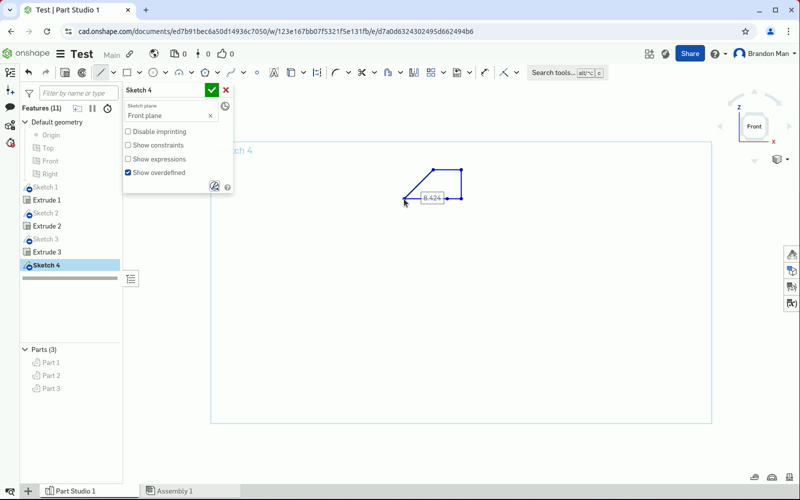
mouse_move(429, 176)
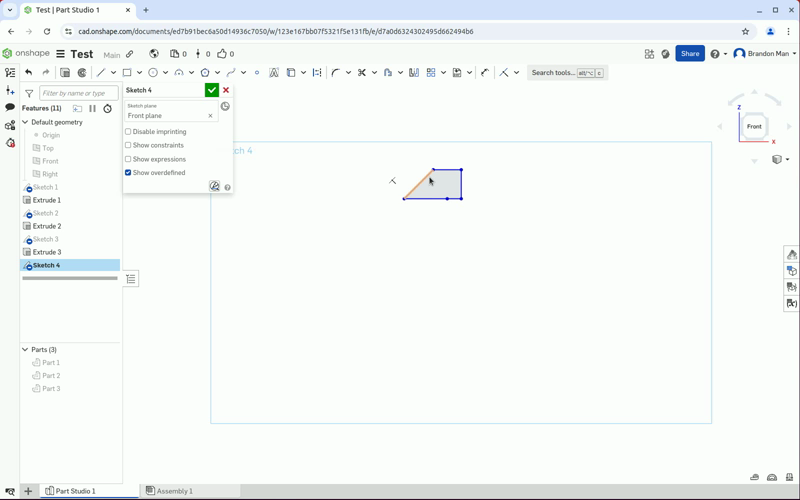
scroll(6)
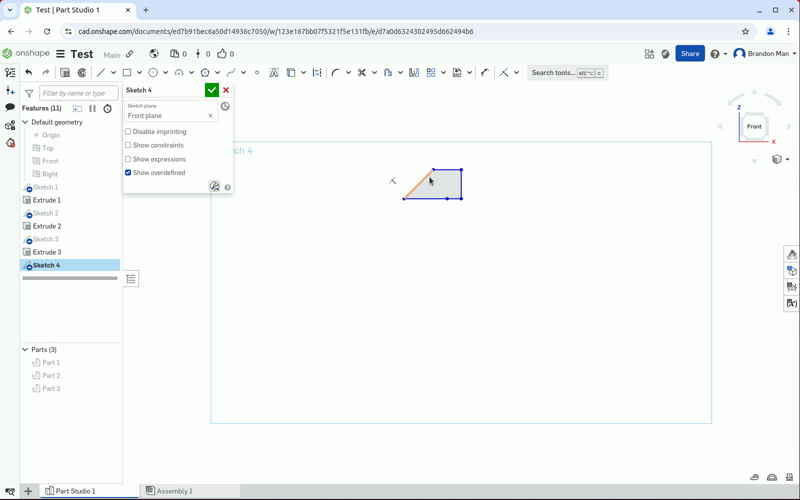
scroll(6)
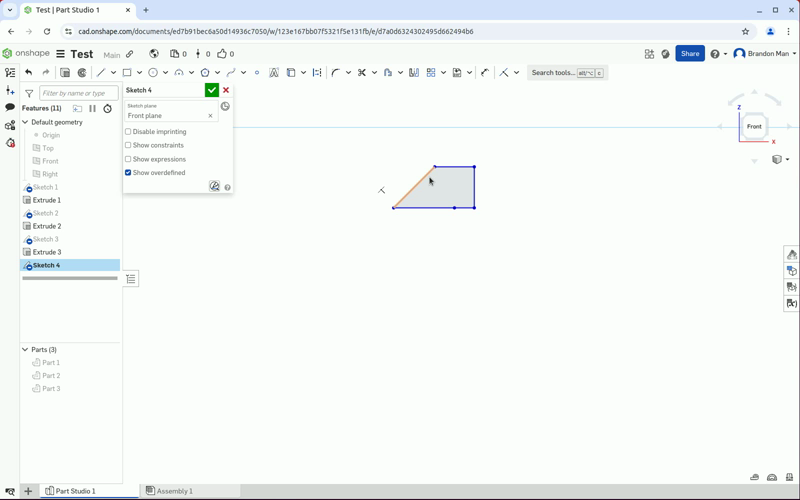
scroll(6)
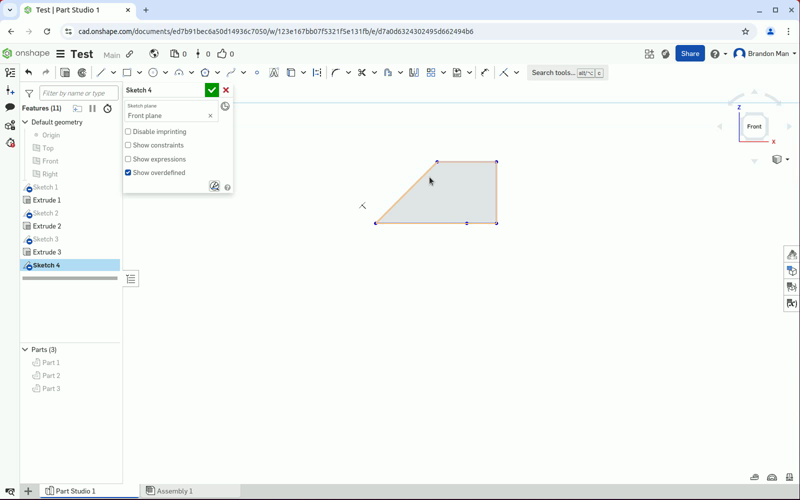
scroll(6)
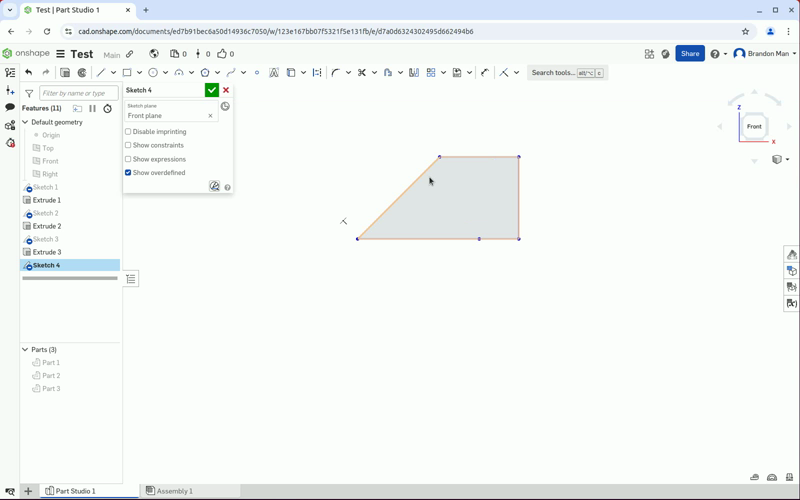
scroll(6)
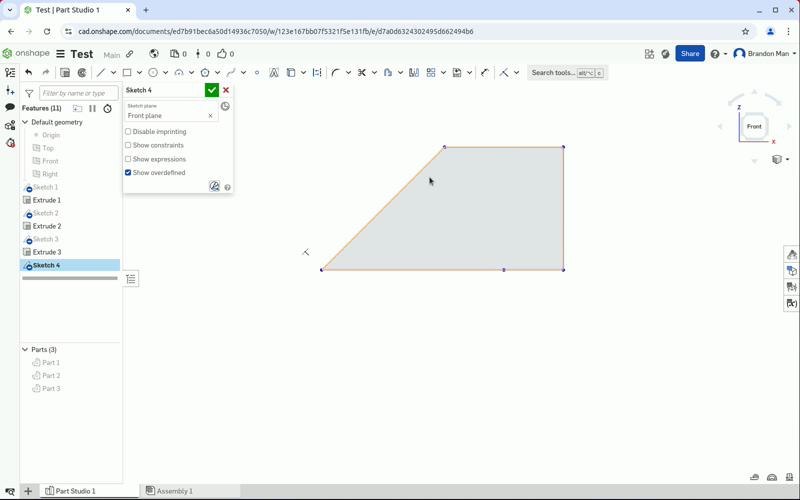
scroll(6)
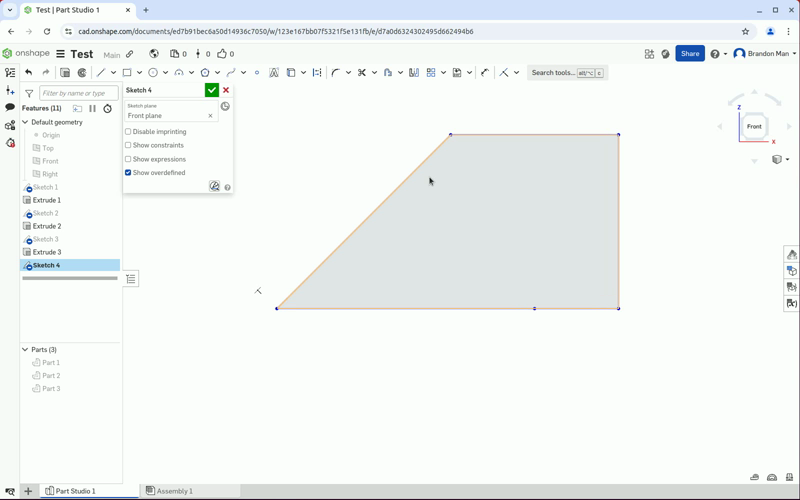
scroll(6)
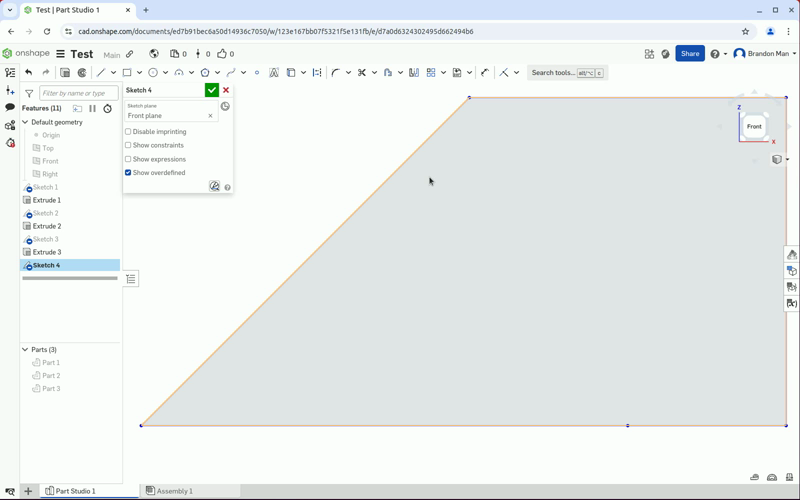
click(429, 176)
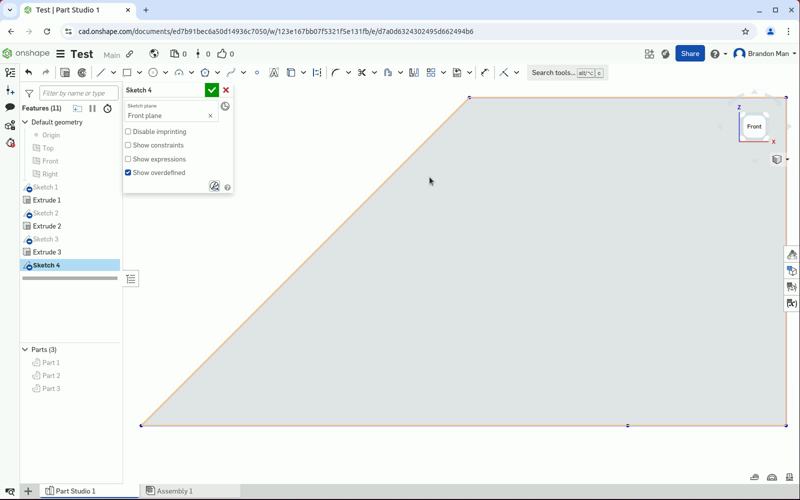
scroll(-6)
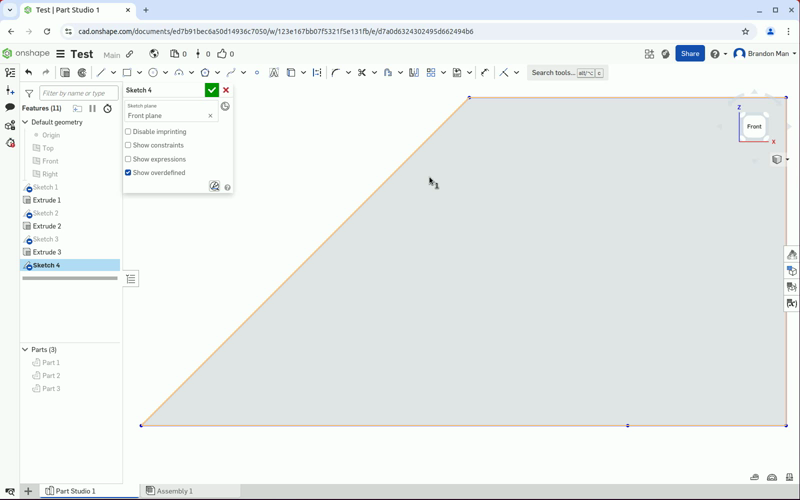
scroll(-6)
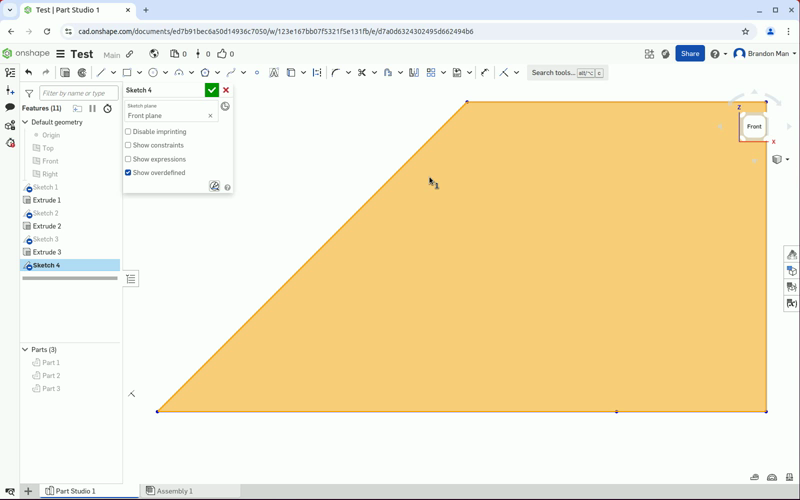
scroll(-6)
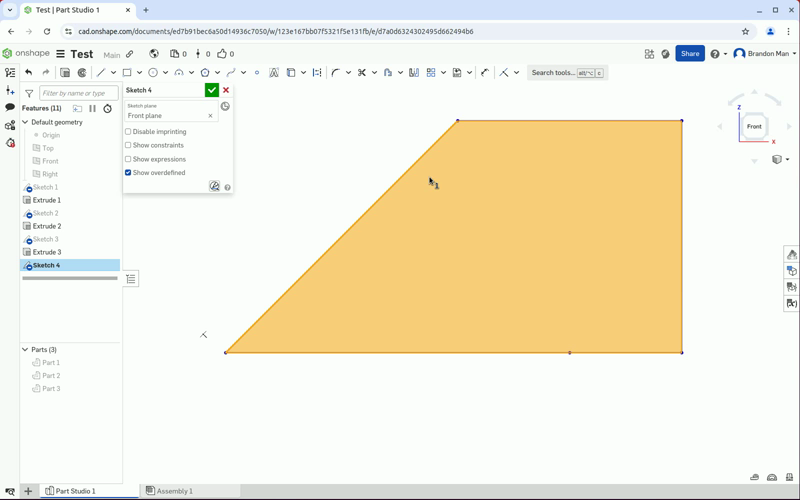
scroll(-6)
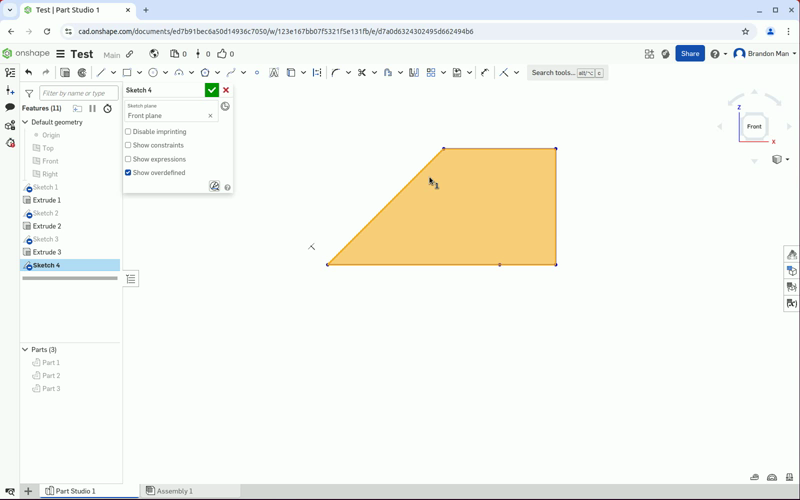
scroll(-6)
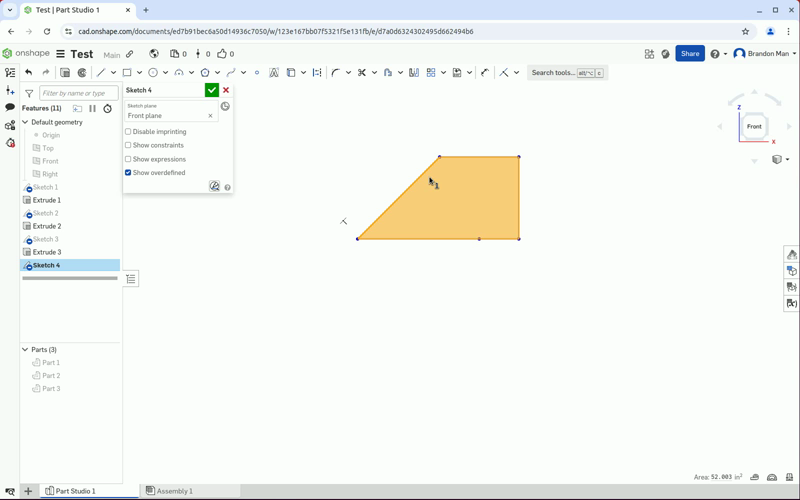
scroll(-6)
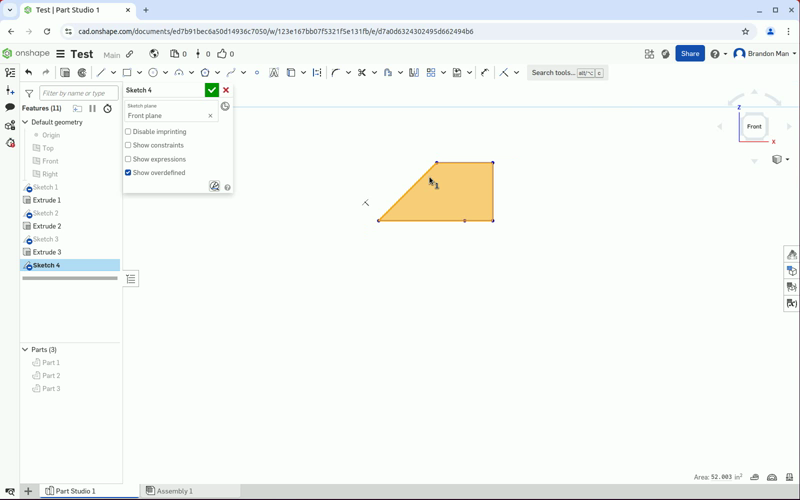
scroll(-6)
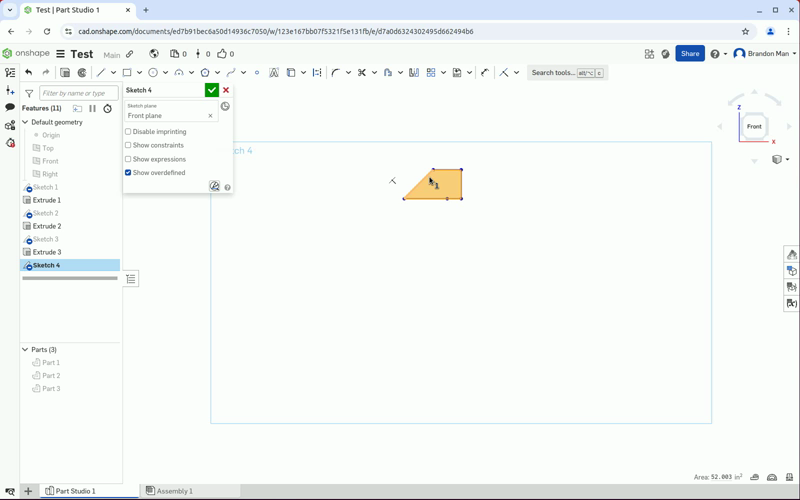
mouse_move(73, 352)
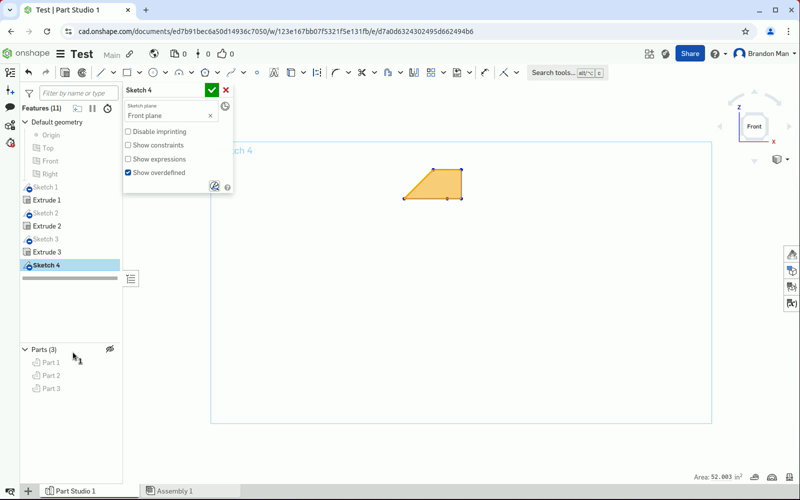
key(shift+y)
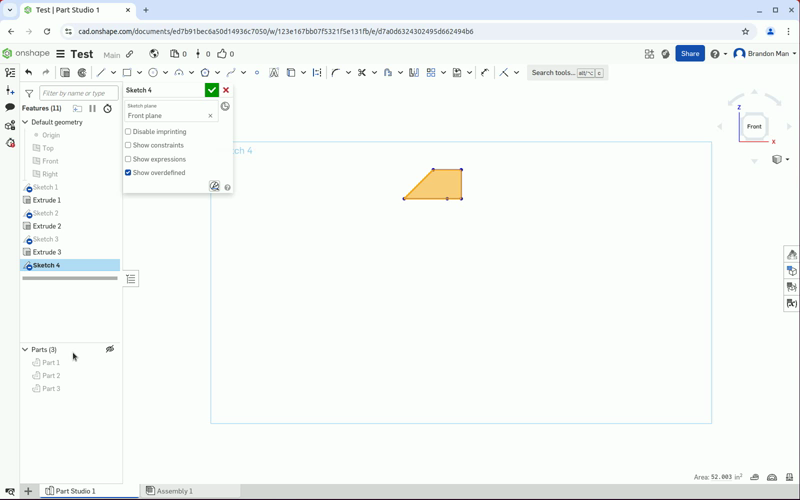
key(shift+e)
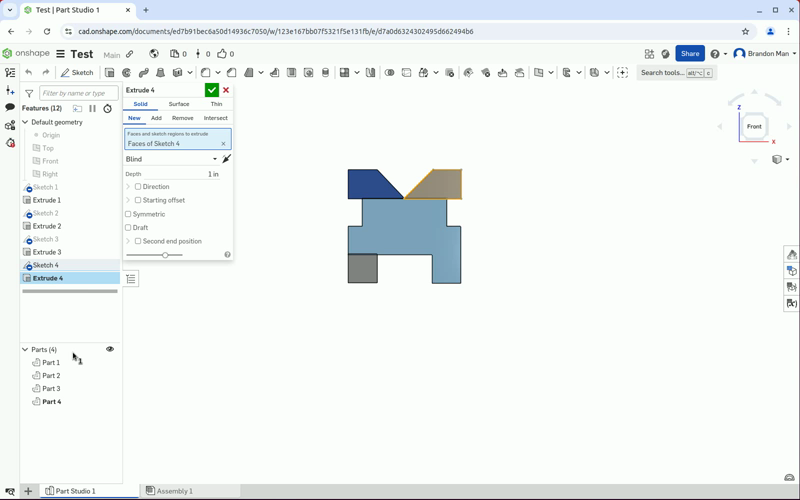
mouse_move(143, 106)
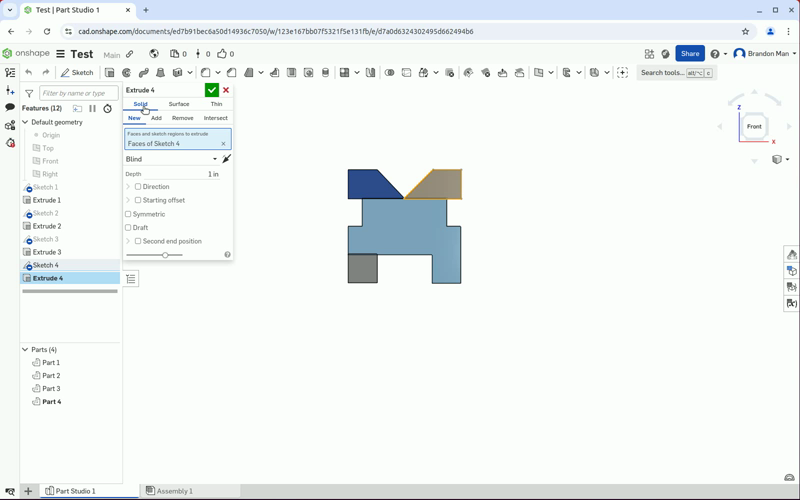
click(143, 106)
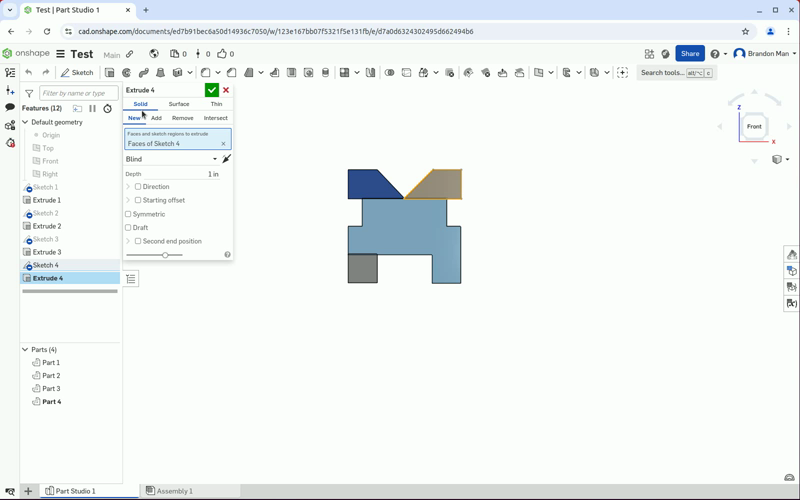
mouse_move(137, 120)
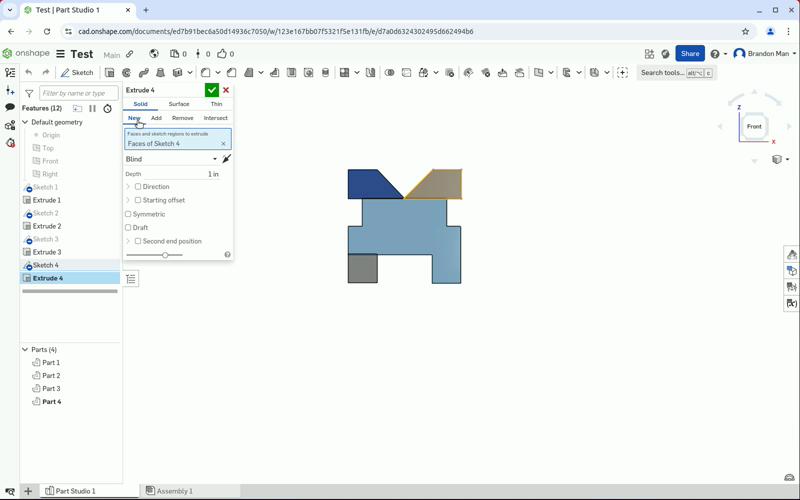
click(137, 120)
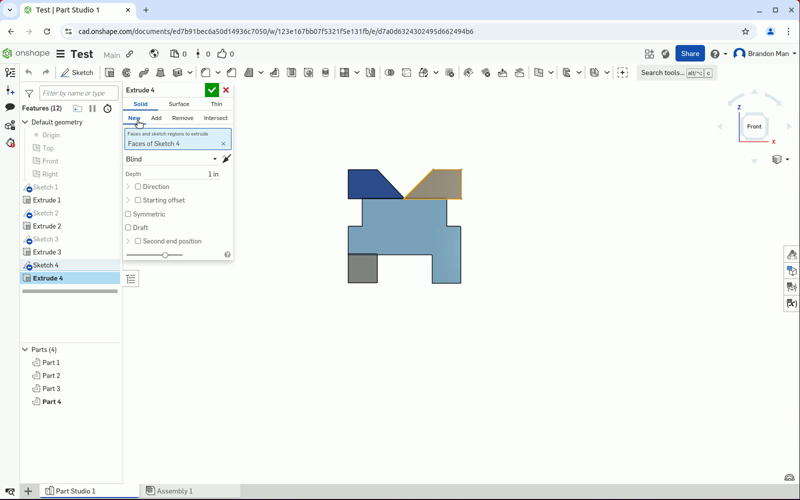
key(tab, 4)
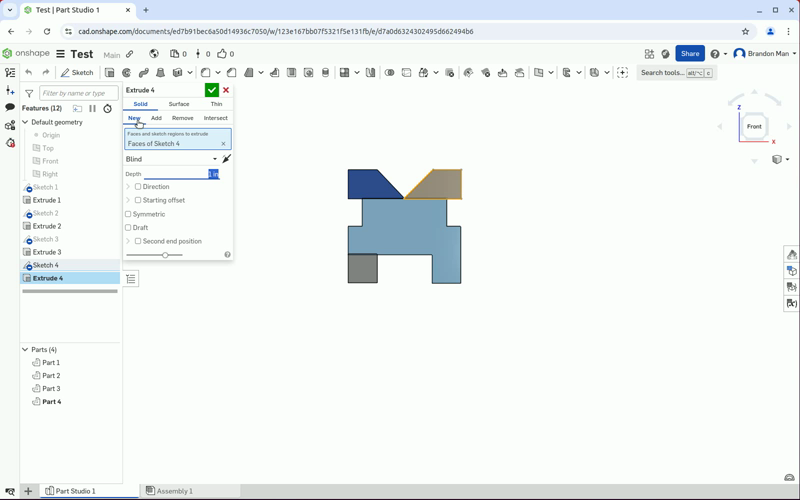
text(23.108)
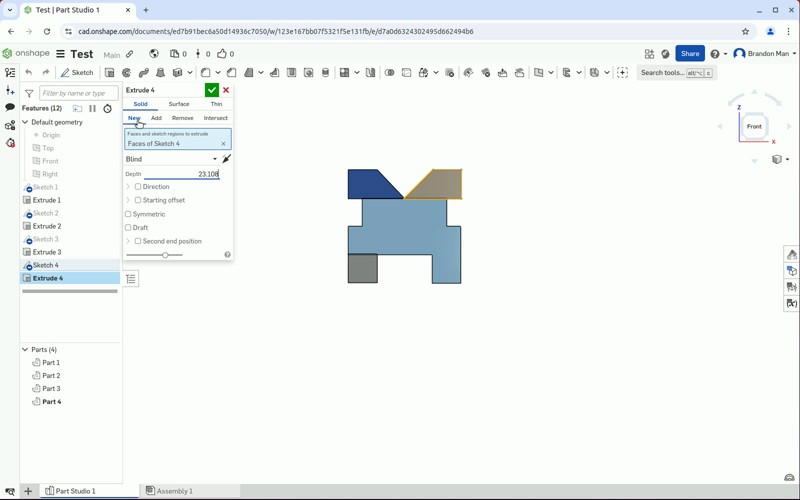
key(enter)
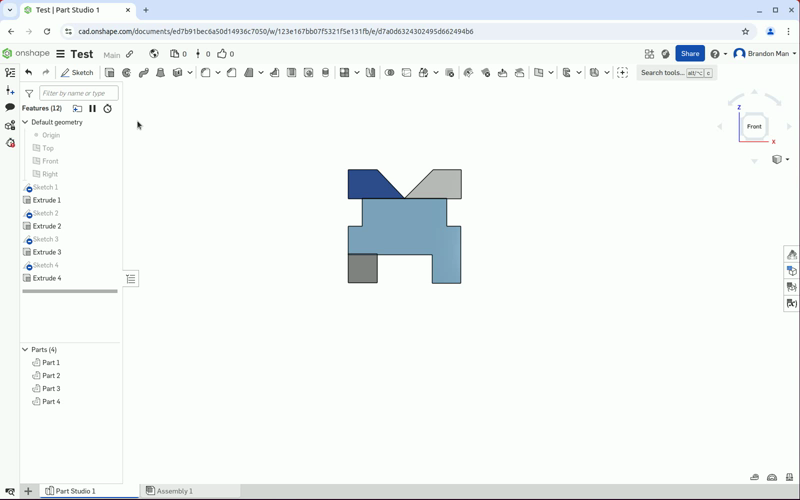
key(shift+h)
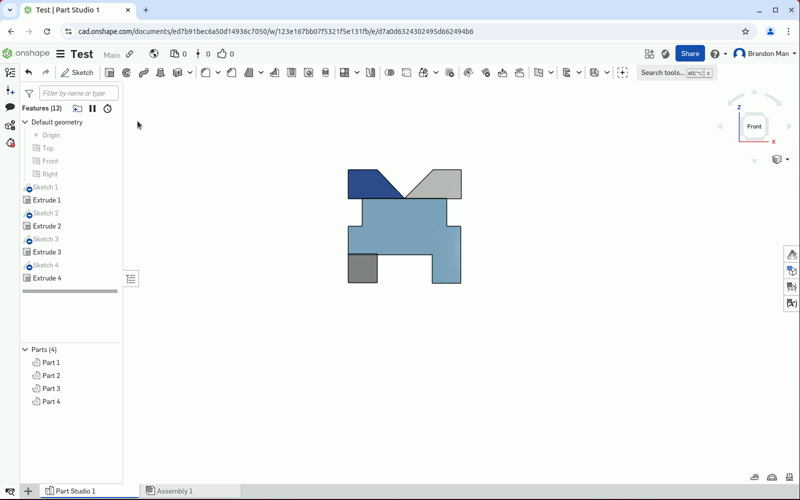
key(shift+h)
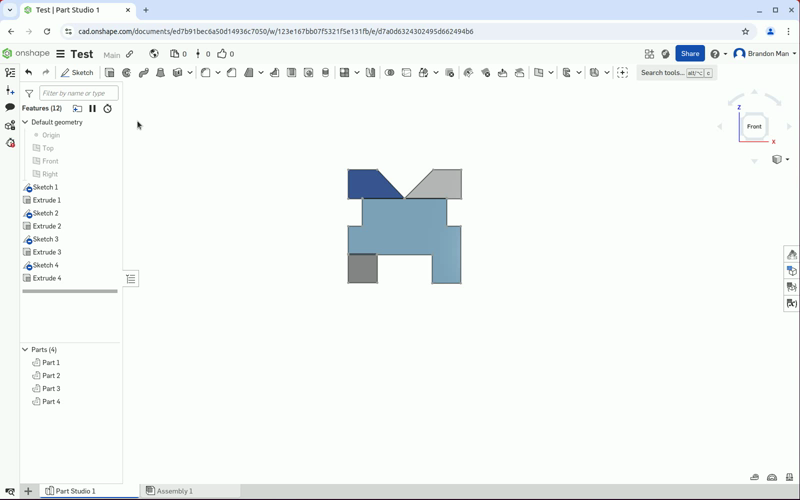
key(shift+7)
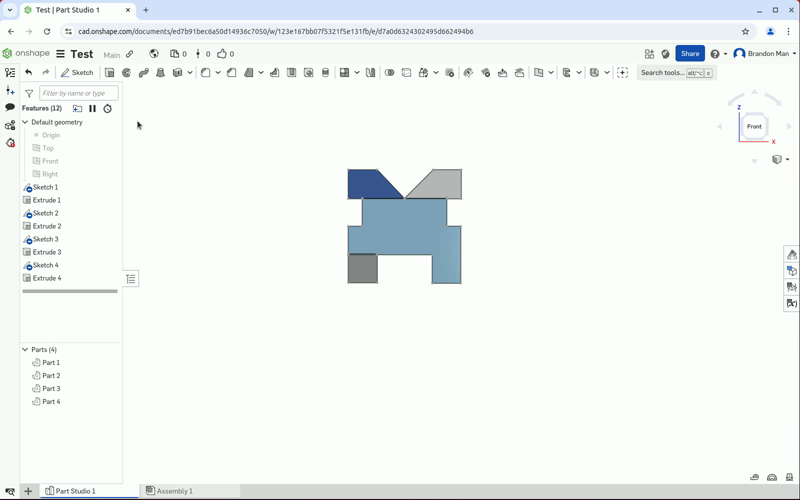
key(left, 2)
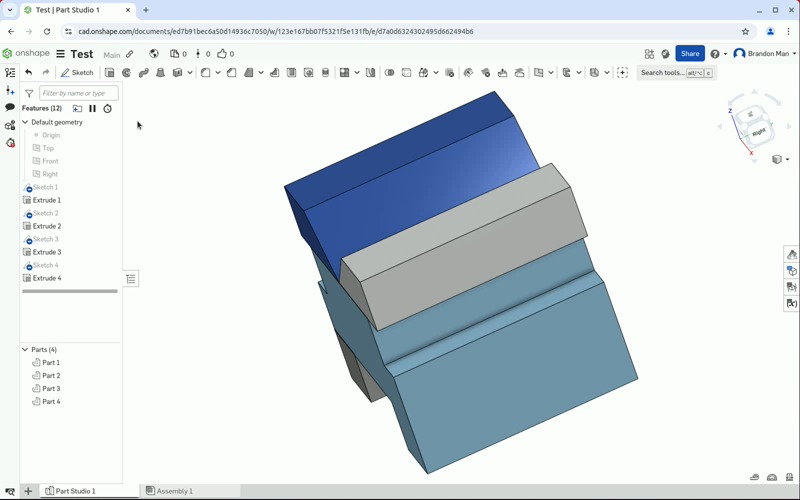
key(down, 2)
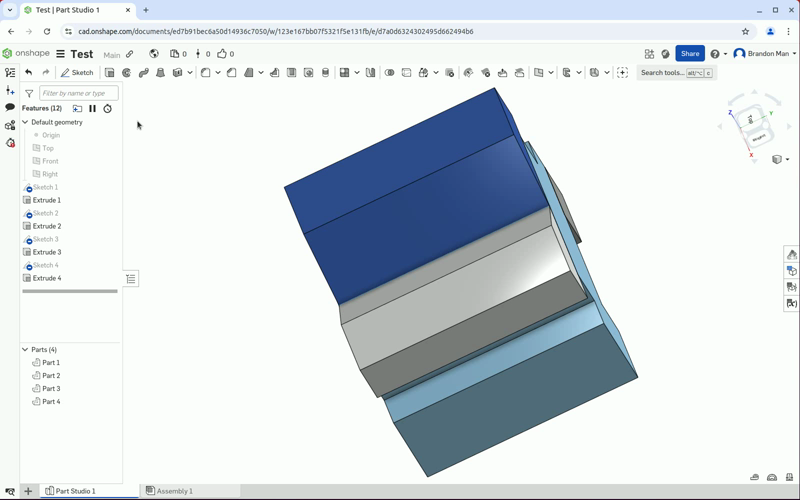
key(up, 2)
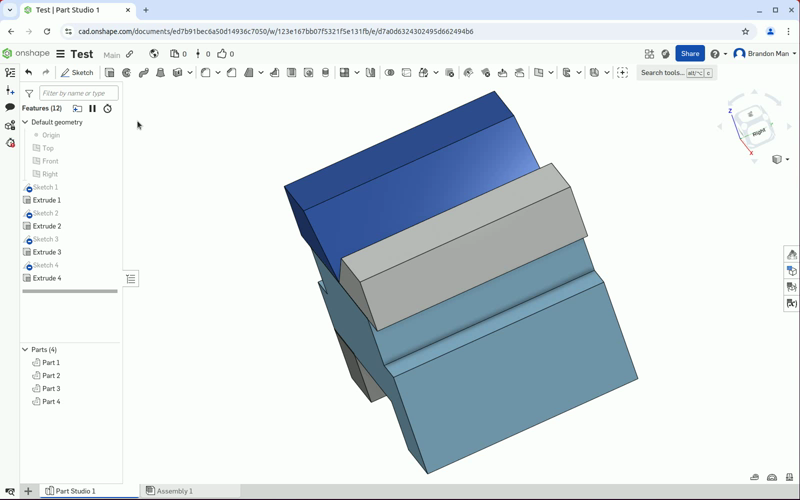
key(right, 2)
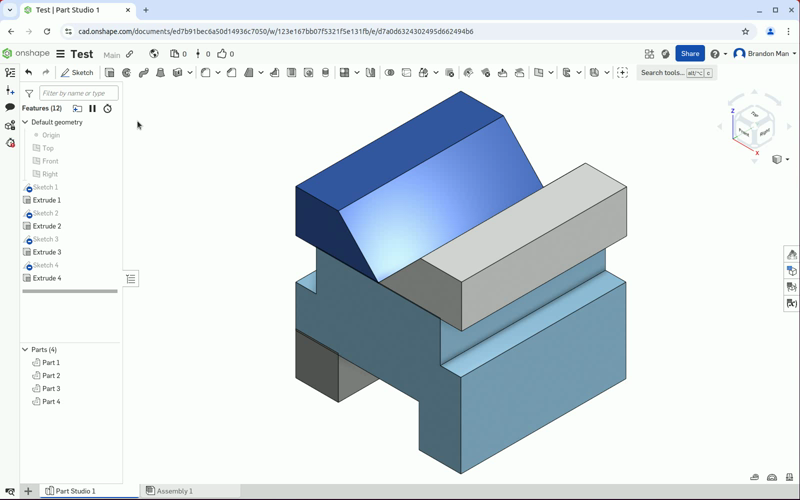
mouse_move(73, 189)
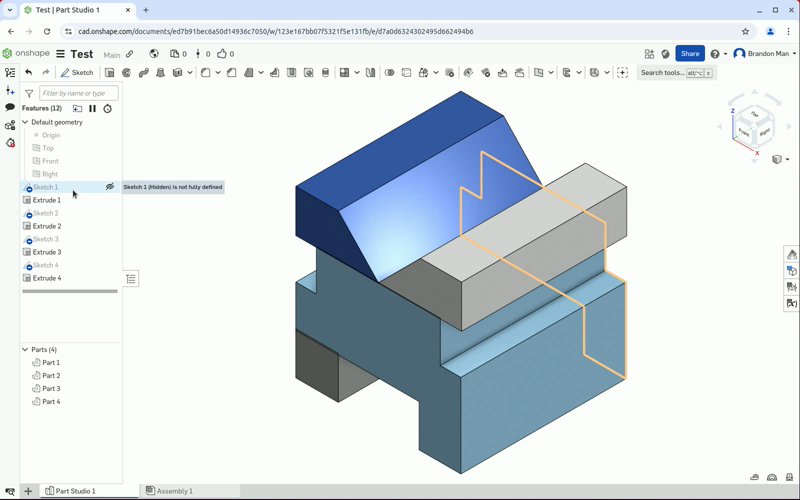
click(73, 189)